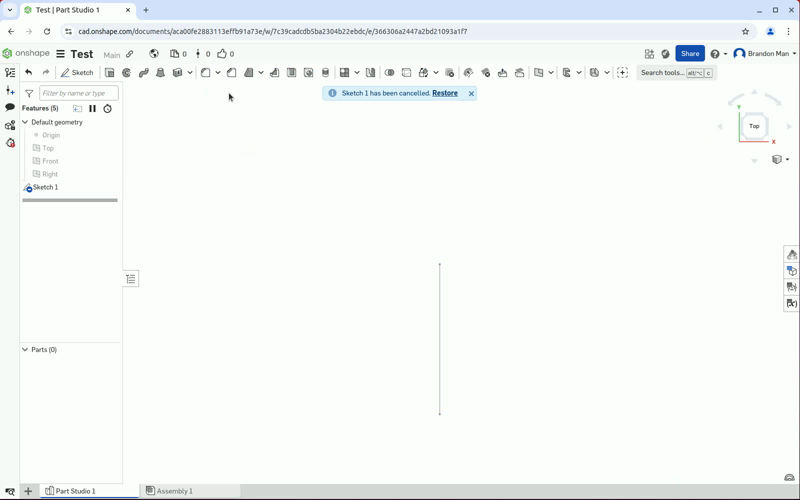
key(shift+h)
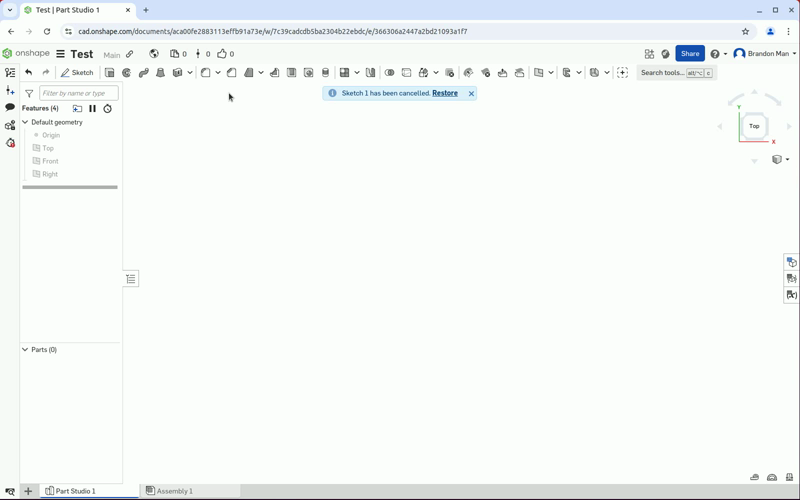
mouse_move(73, 352)
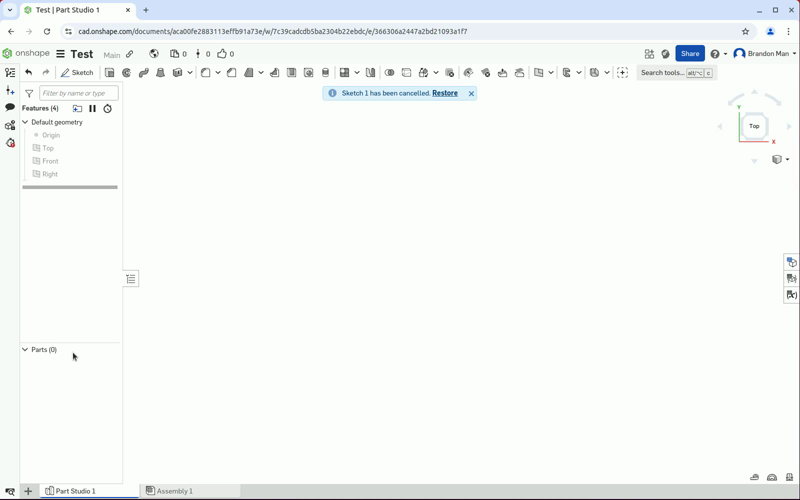
key(y)
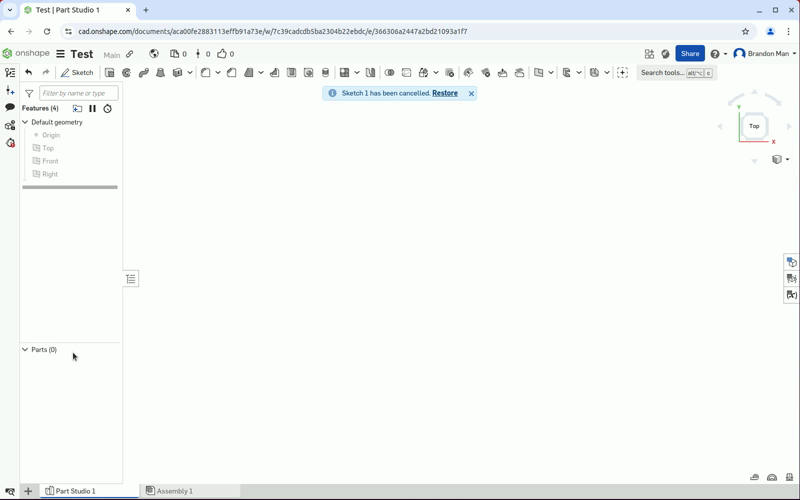
key(shift+p)
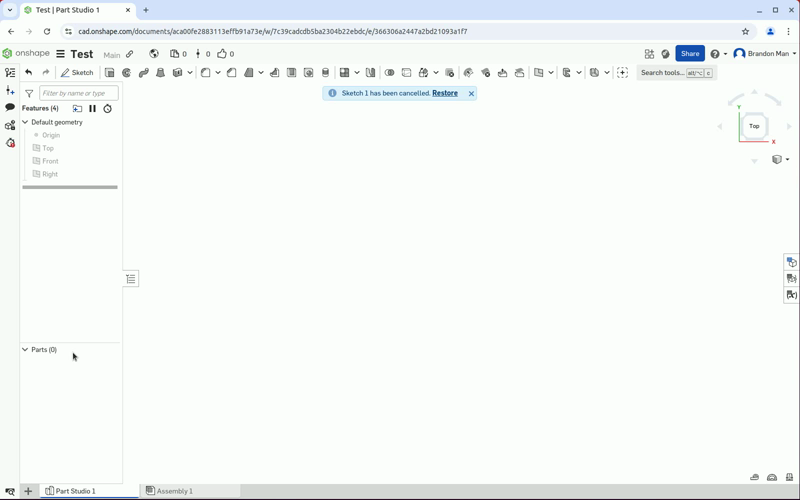
key(space)
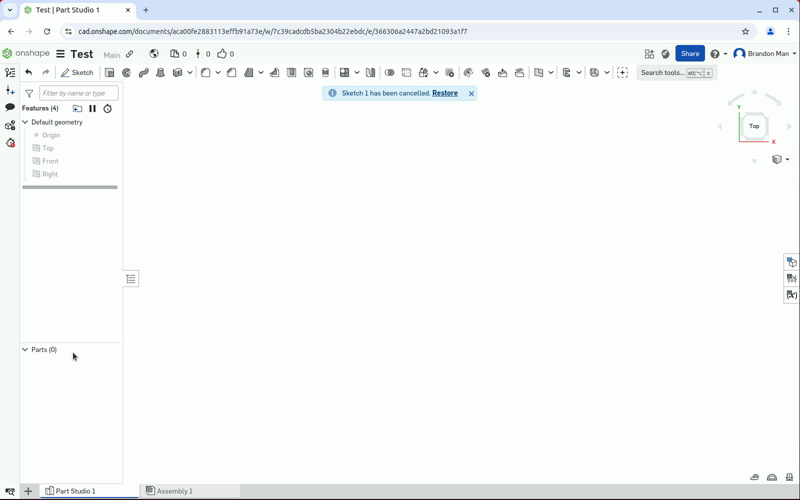
key_down(shift)
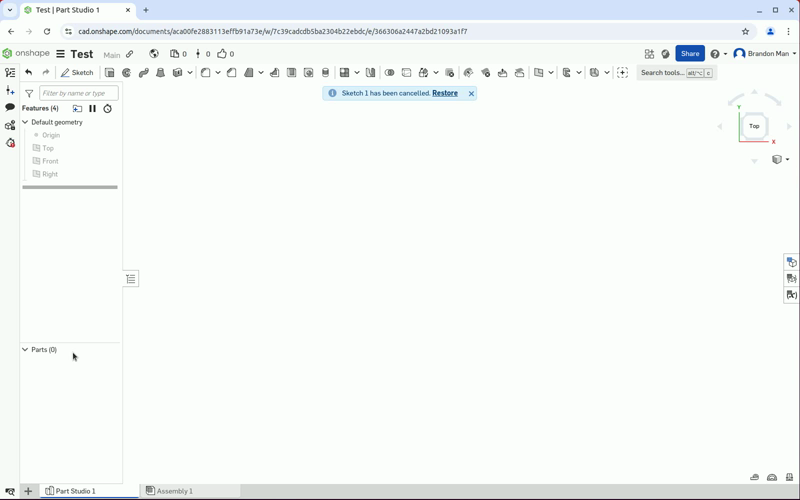
key(up)
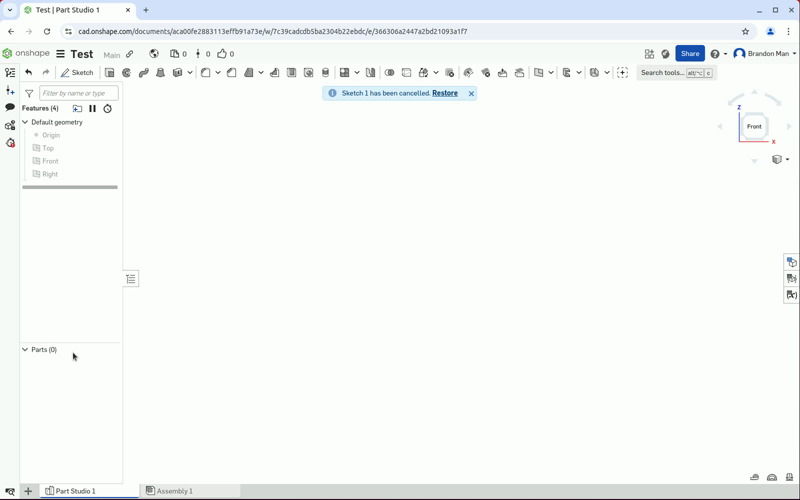
key_up(shift)
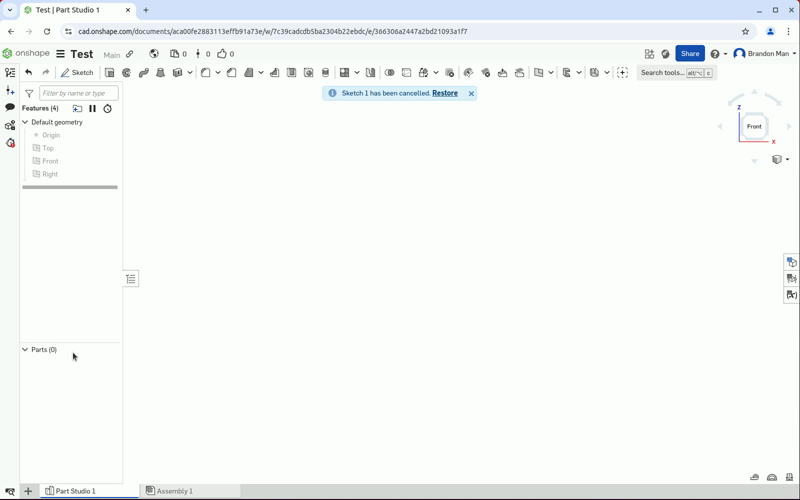
key(space)
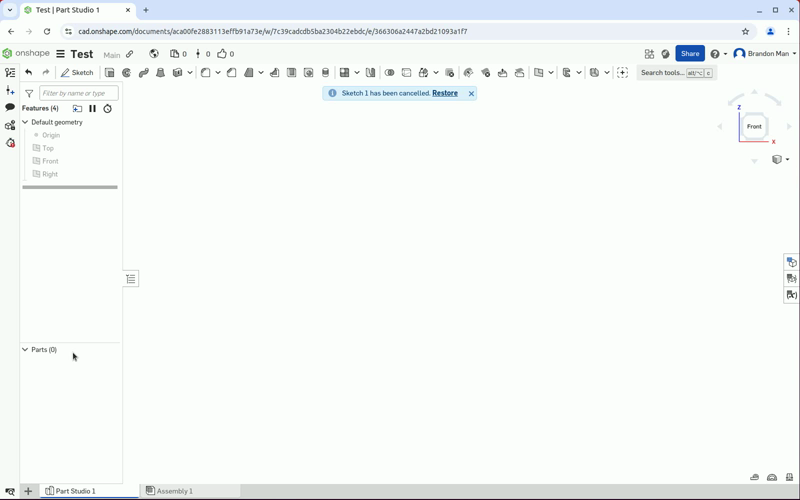
key_down(shift)
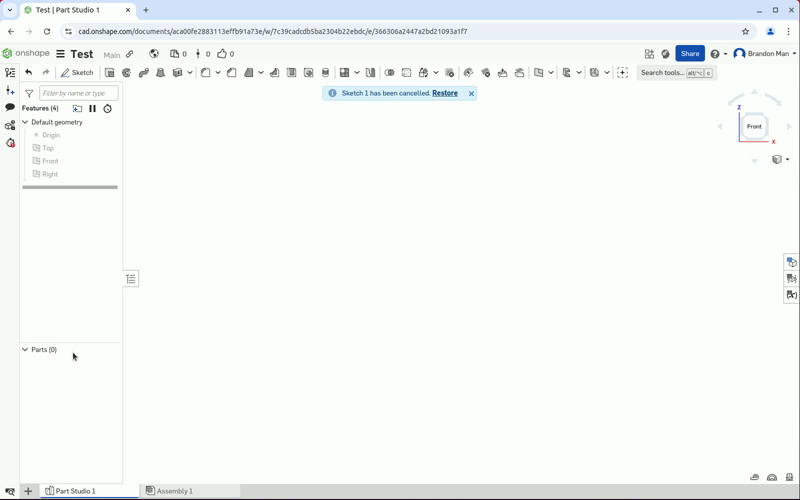
key(left)
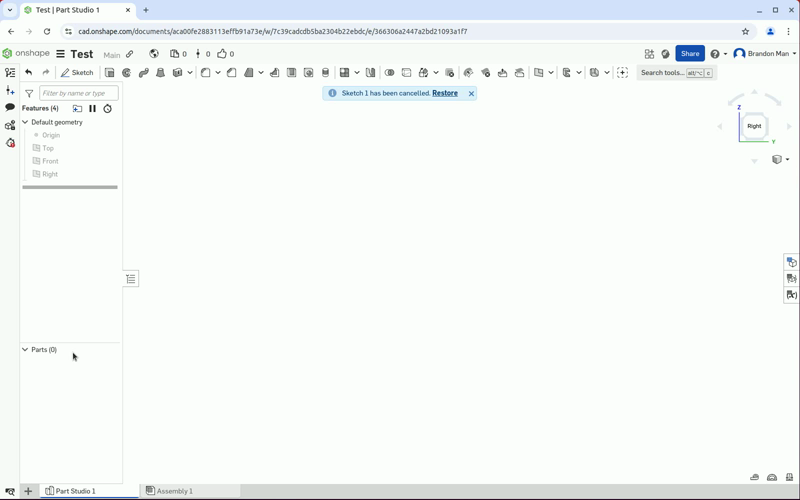
key_up(shift)
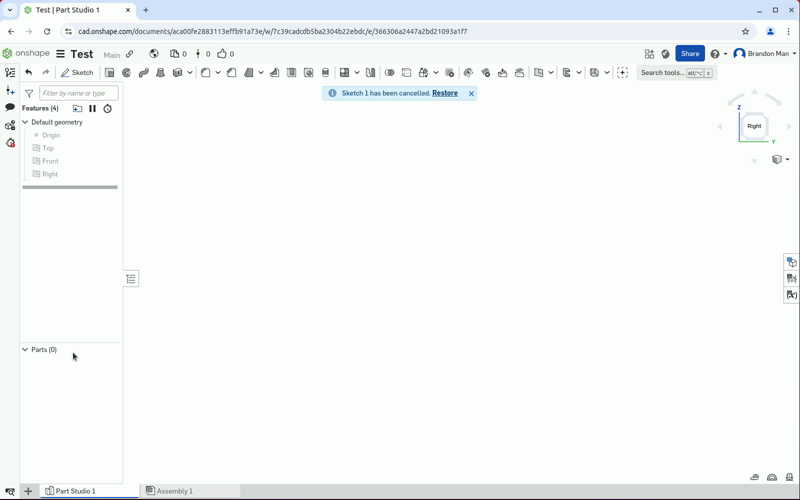
mouse_move(73, 352)
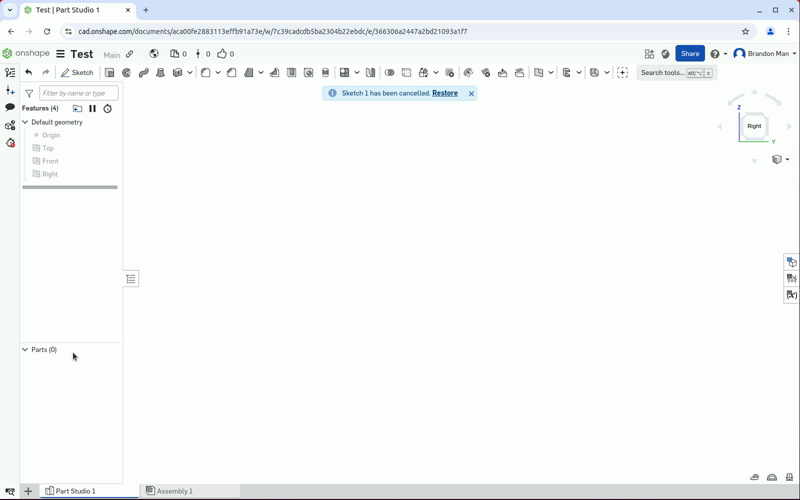
key(shift+y)
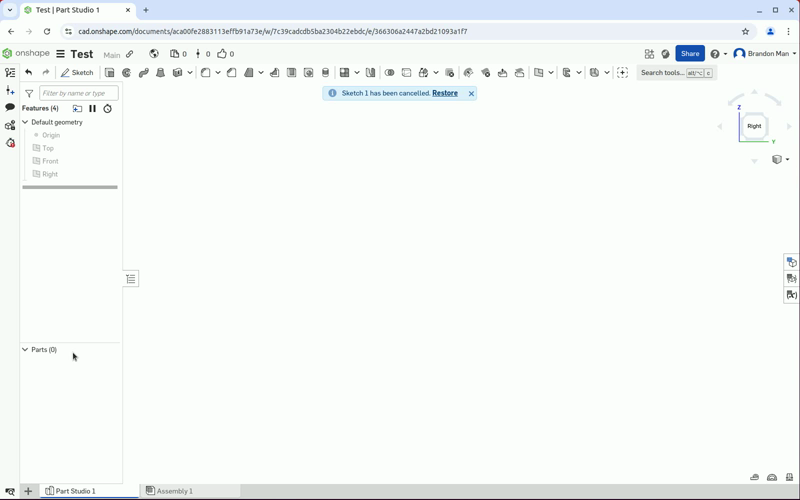
key(shift+s)
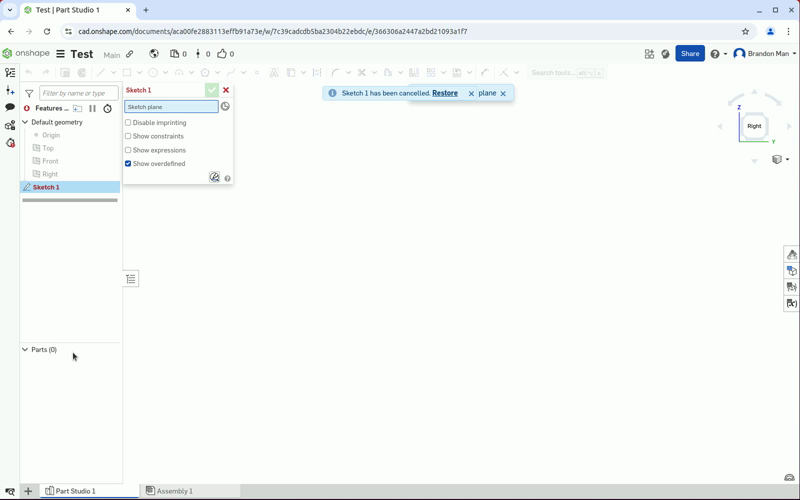
mouse_move(73, 176)
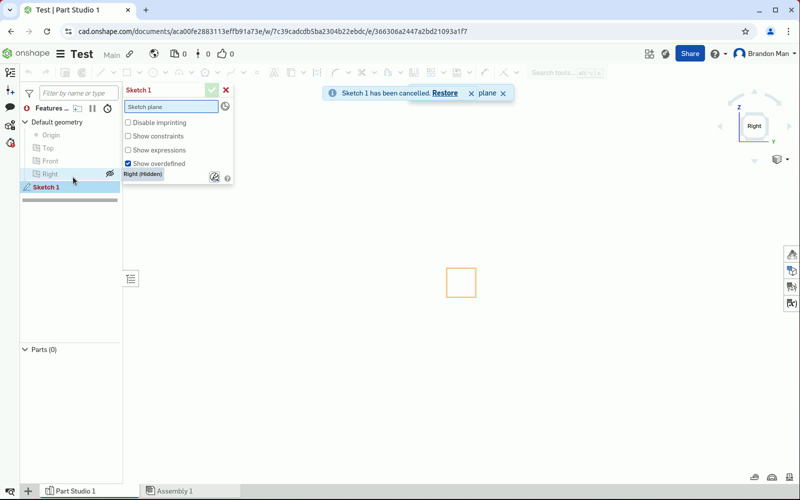
click(73, 176)
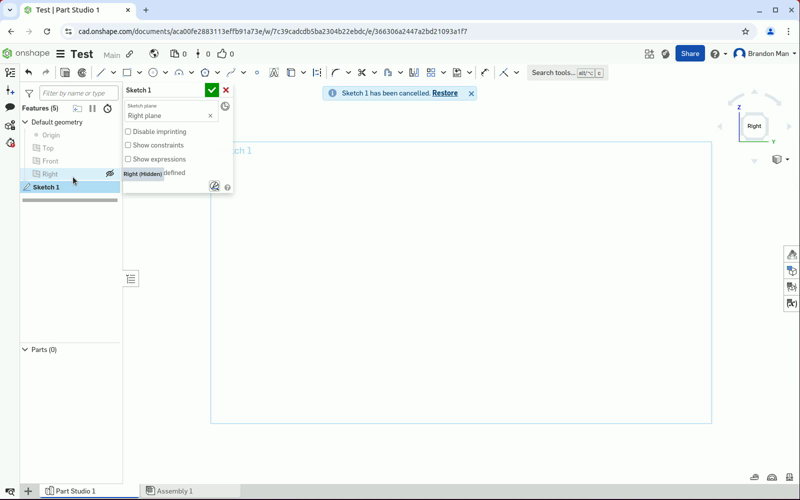
mouse_move(73, 352)
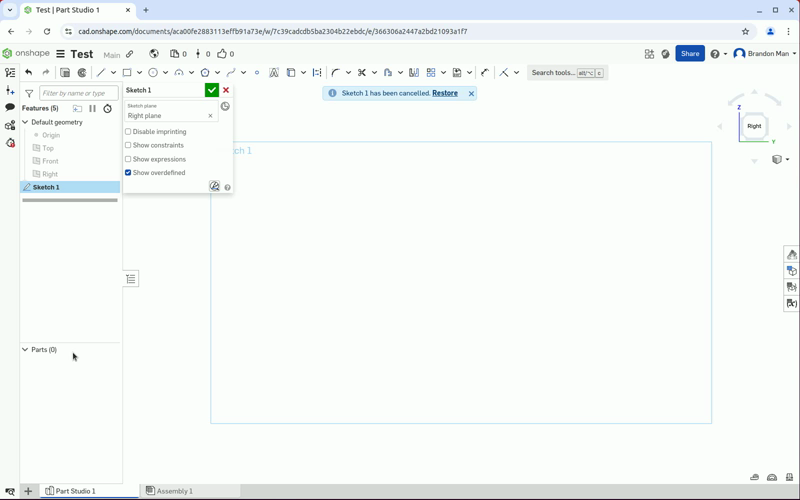
key(y)
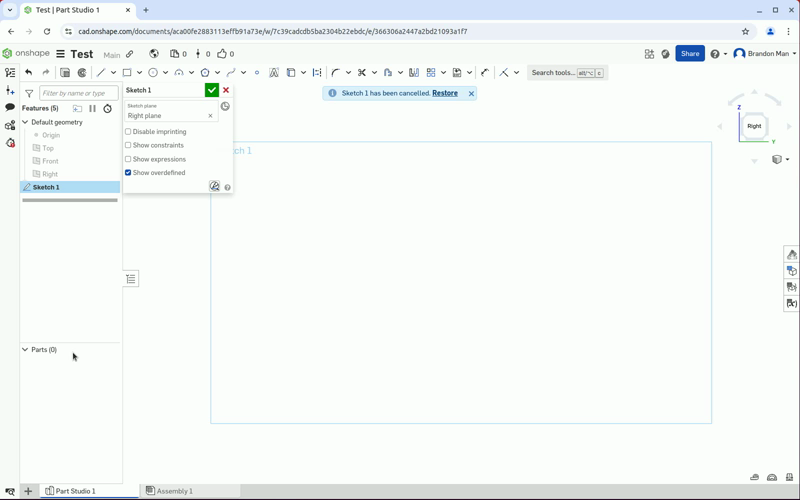
key(c)
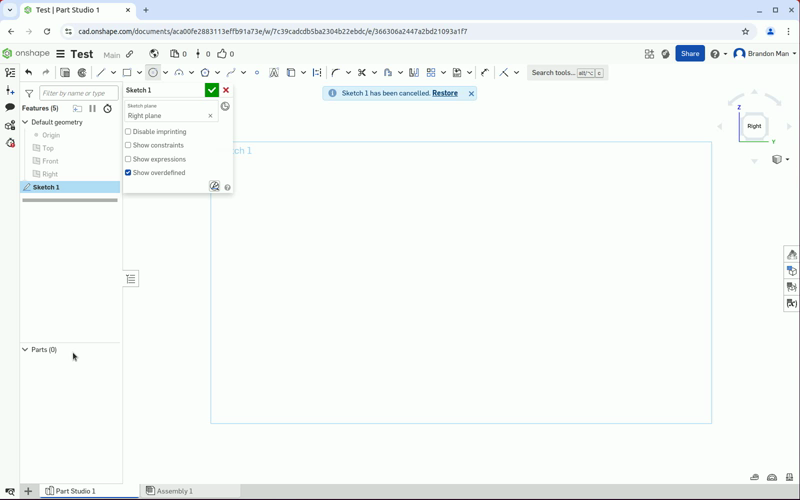
key_down(shift)
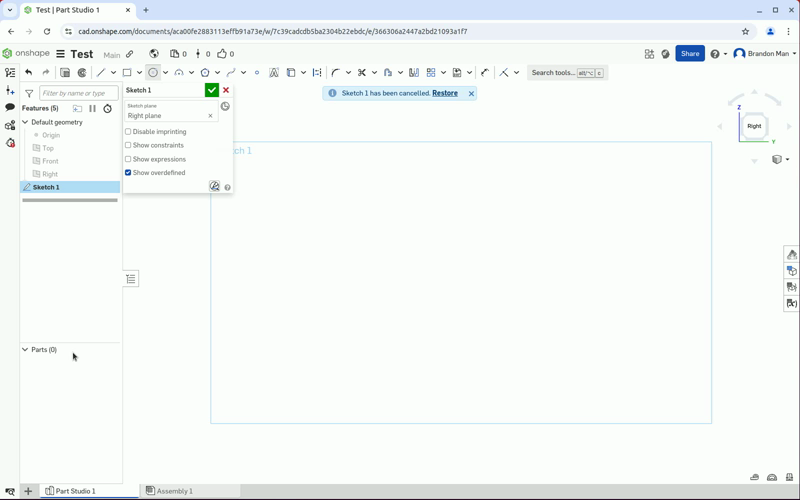
mouse_move(461, 282)
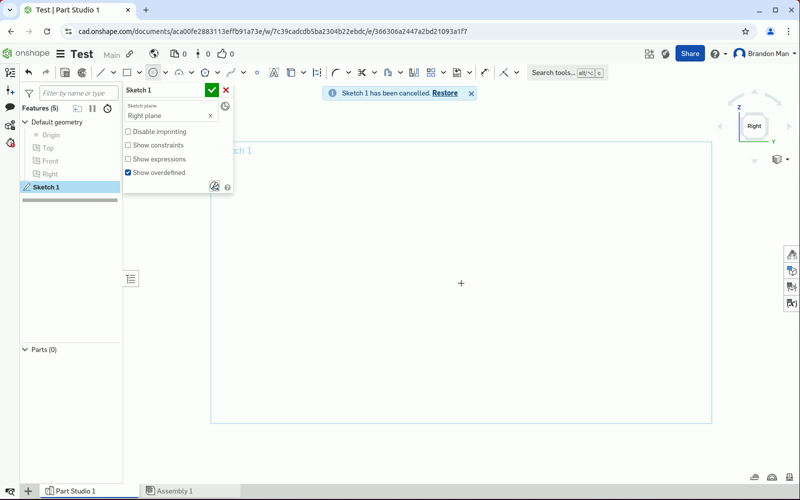
click(461, 282)
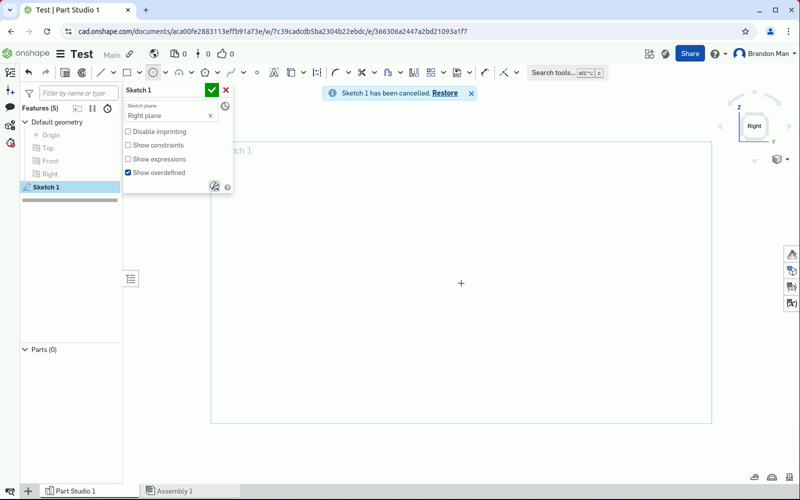
key_up(shift)
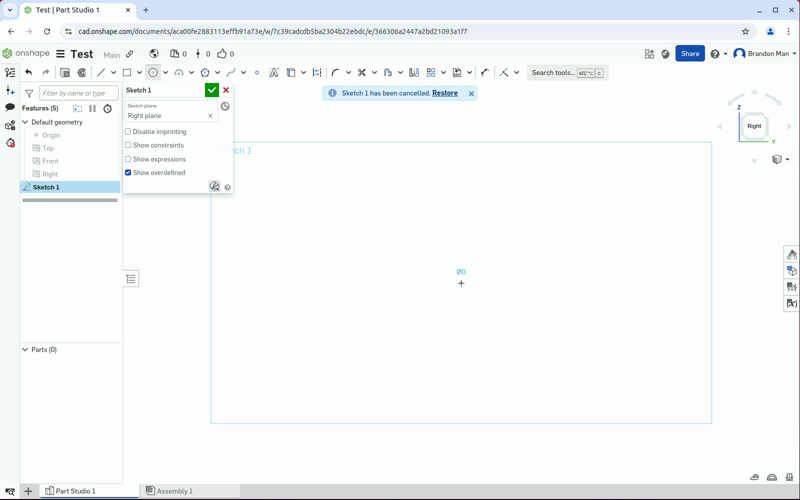
mouse_move(574, 282)
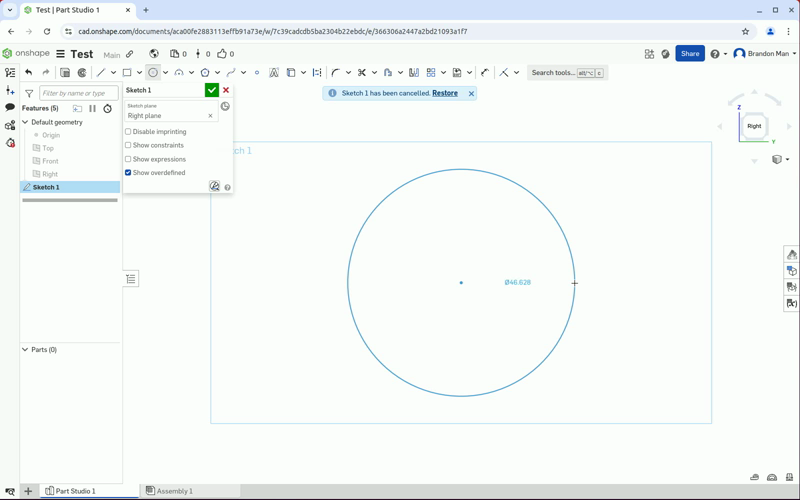
click(574, 282)
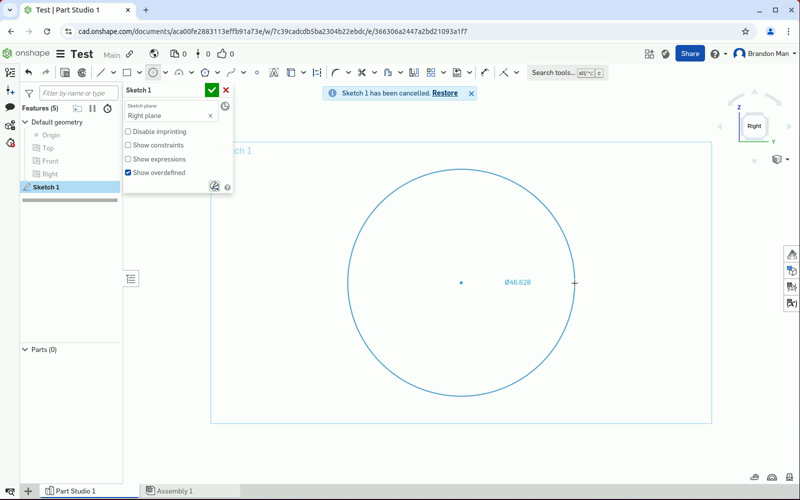
key(esc)
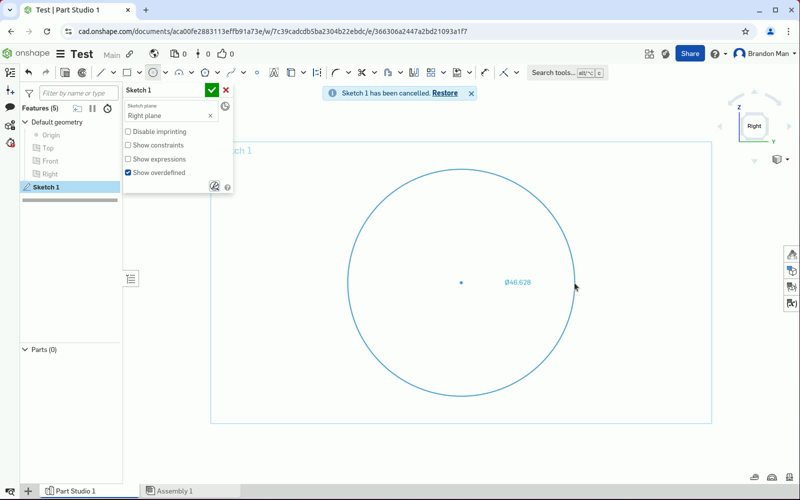
mouse_move(506, 247)
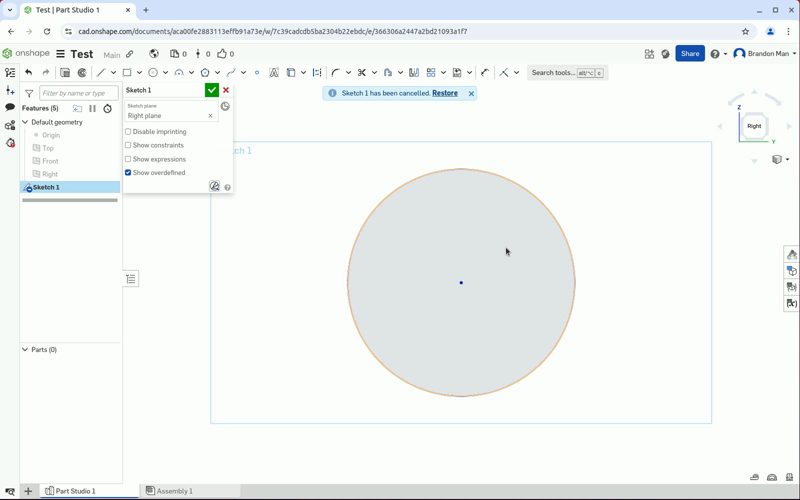
click(506, 247)
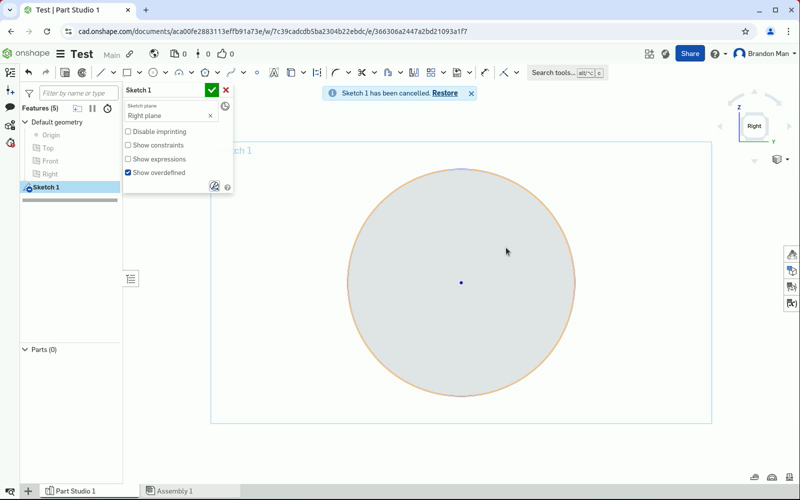
mouse_move(73, 352)
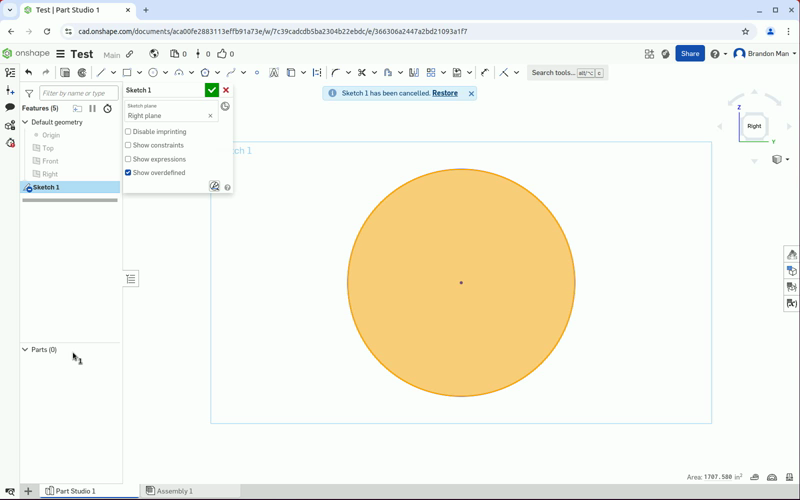
key(shift+y)
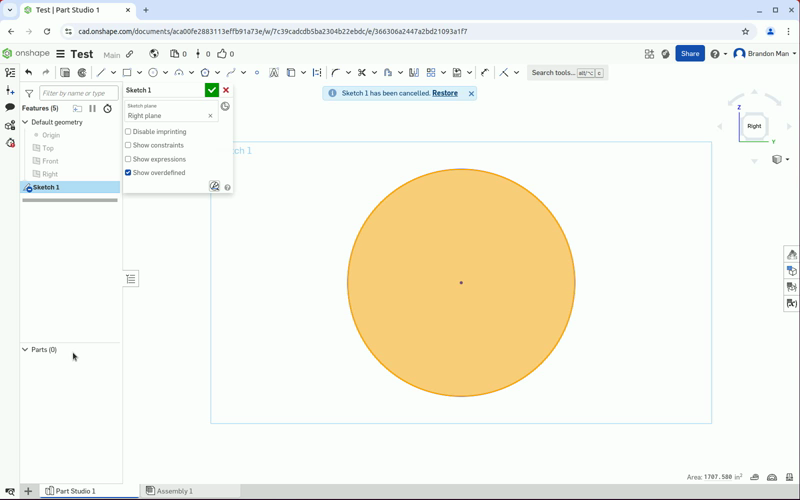
key(shift+e)
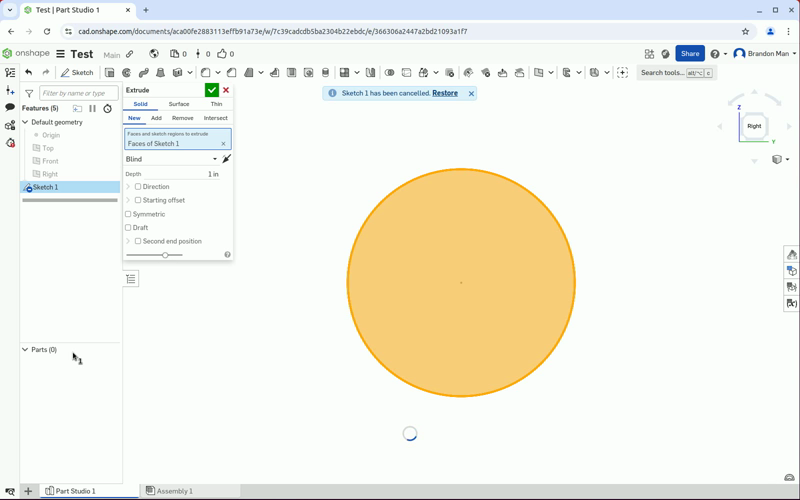
mouse_move(143, 106)
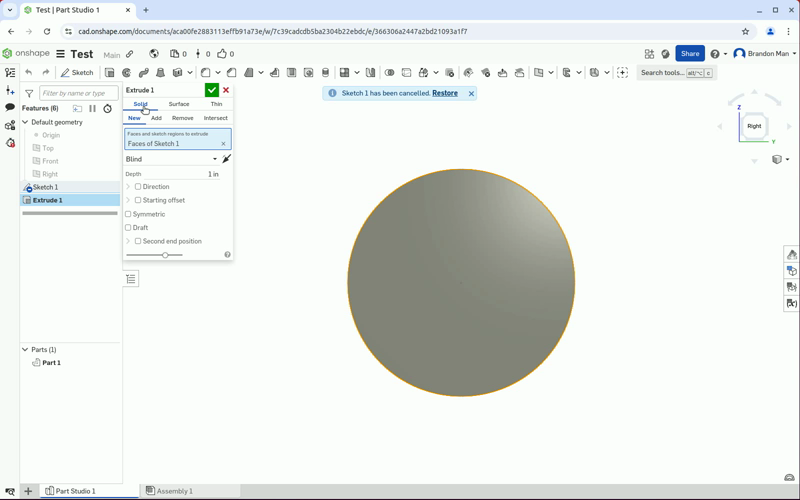
click(143, 106)
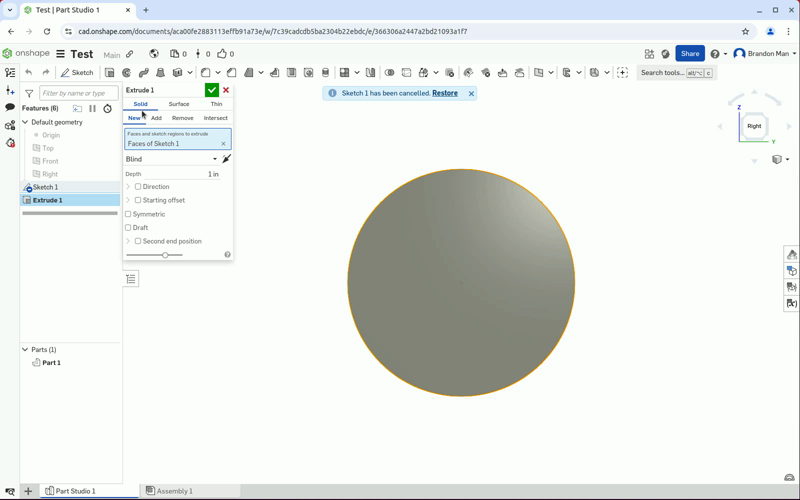
mouse_move(137, 120)
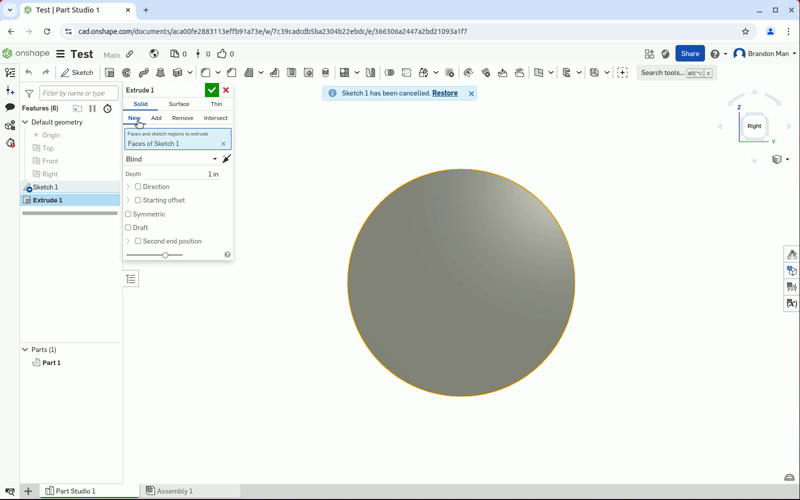
click(137, 120)
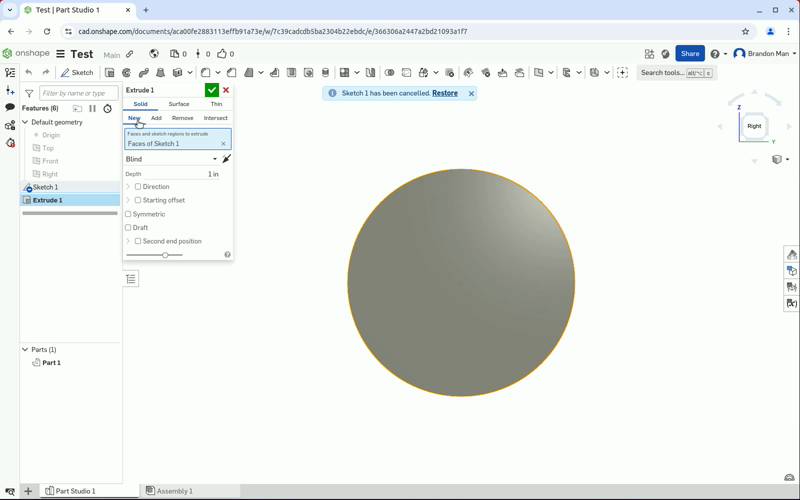
key(tab, 4)
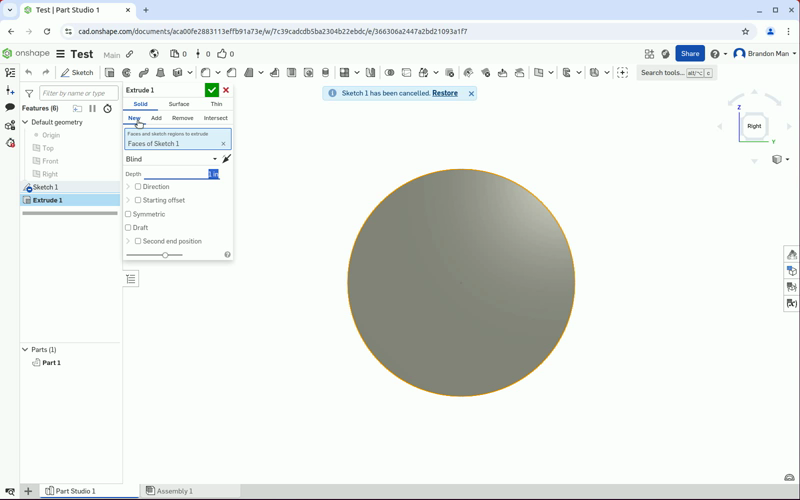
text(4.092)
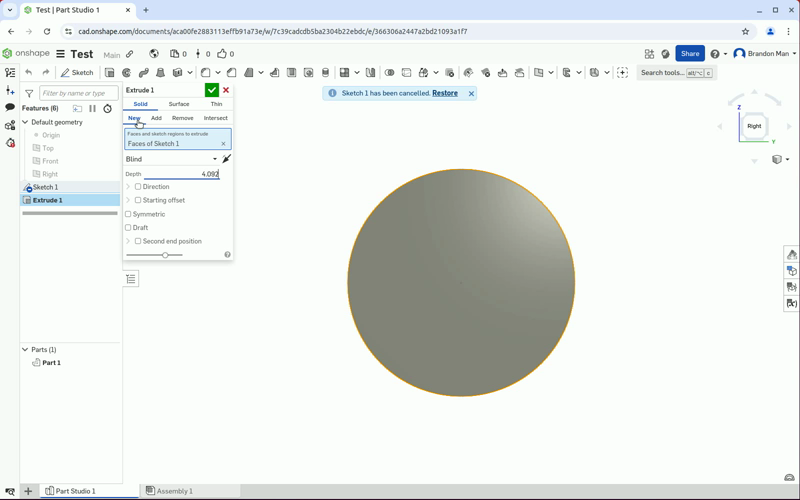
key(enter)
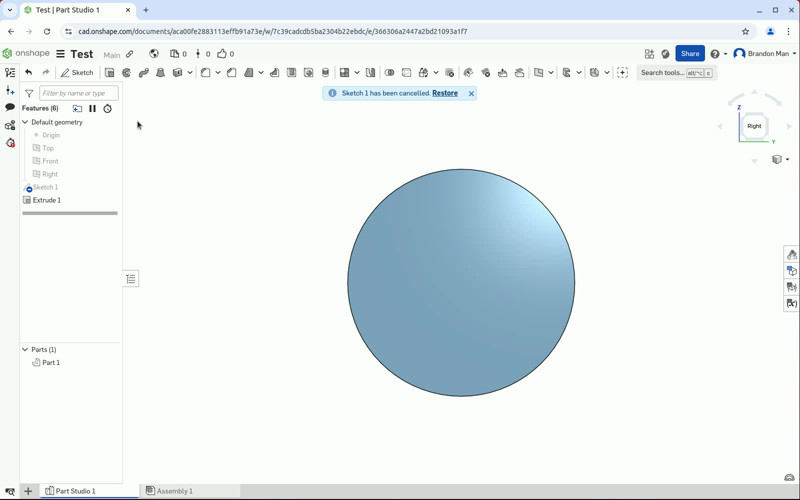
key(shift+h)
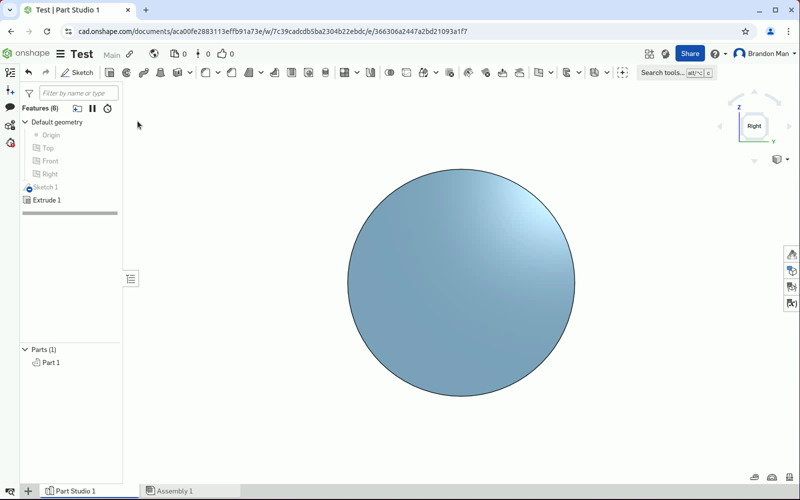
key(shift+h)
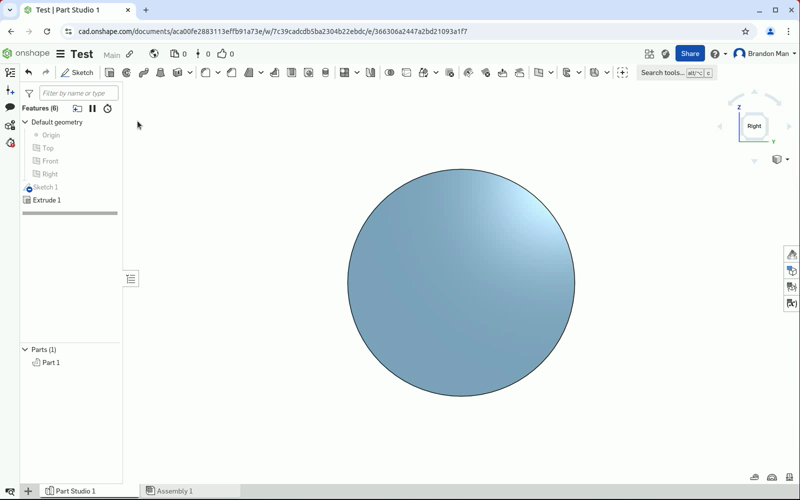
mouse_move(73, 189)
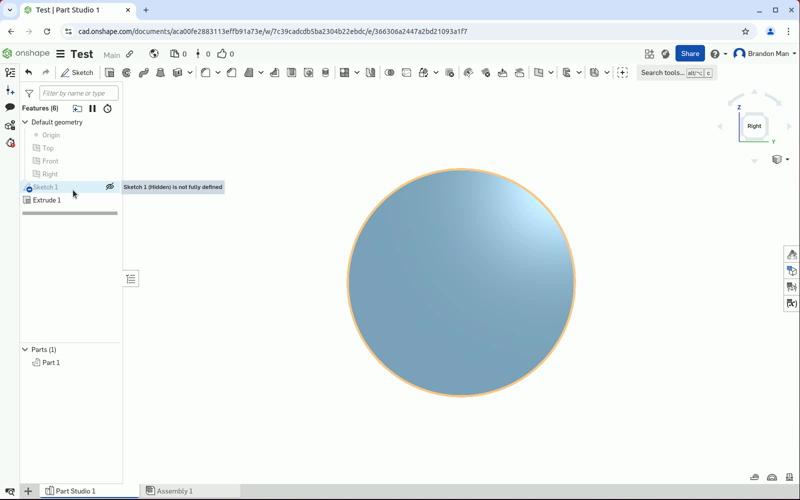
click(73, 189)
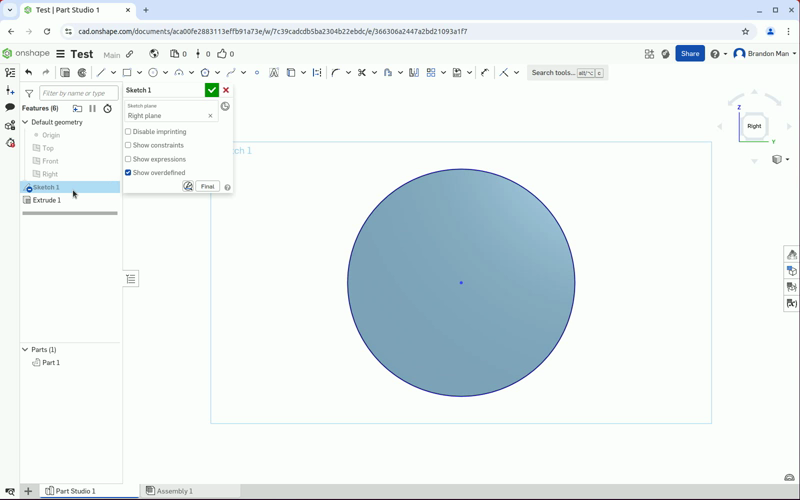
mouse_move(229, 92)
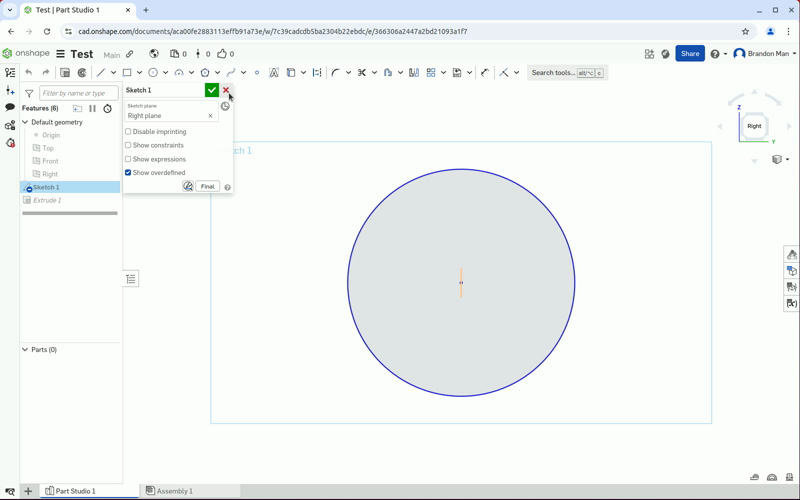
click(229, 92)
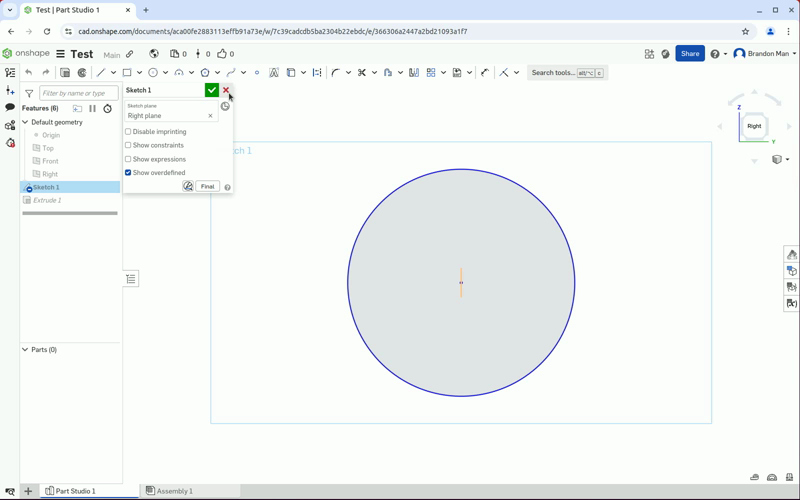
key(shift+s)
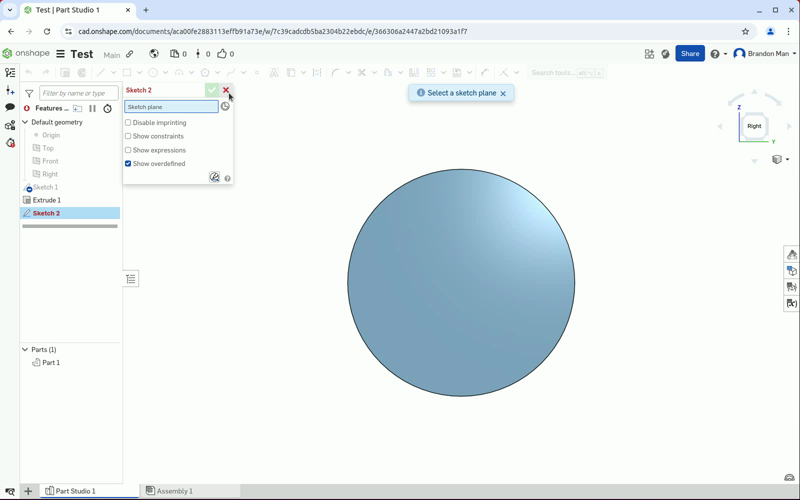
mouse_move(73, 176)
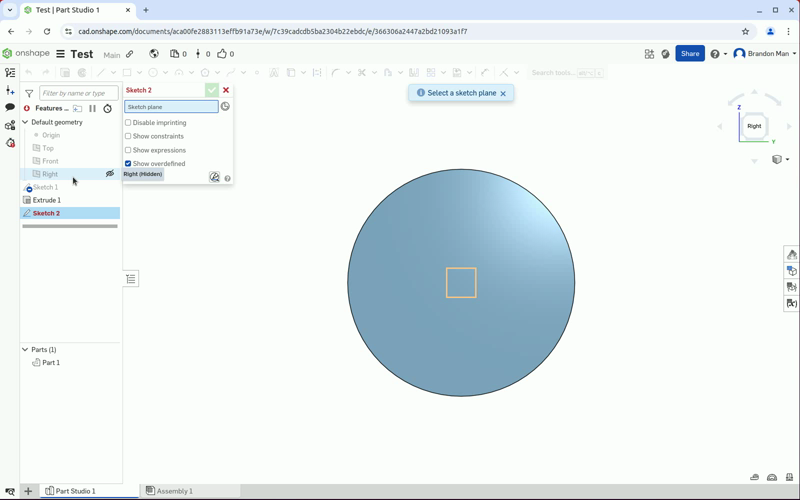
click(73, 176)
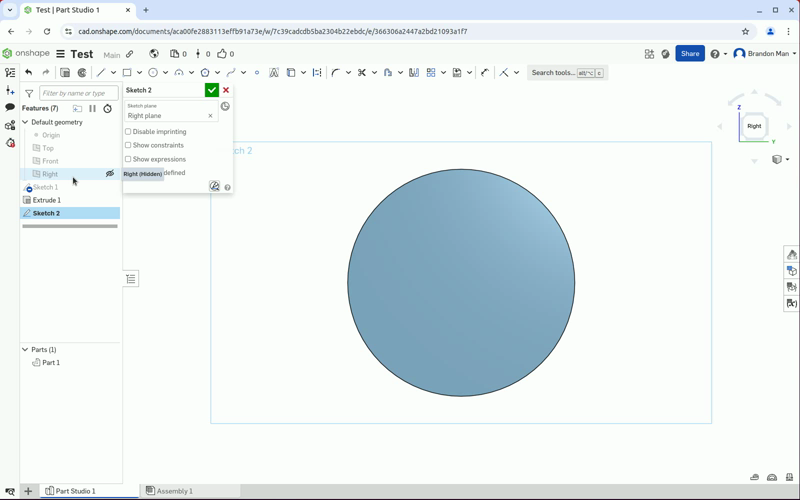
mouse_move(73, 352)
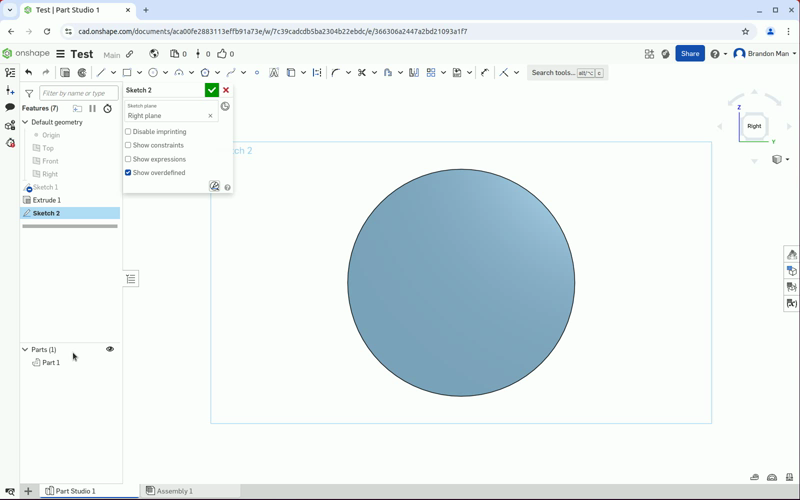
key(y)
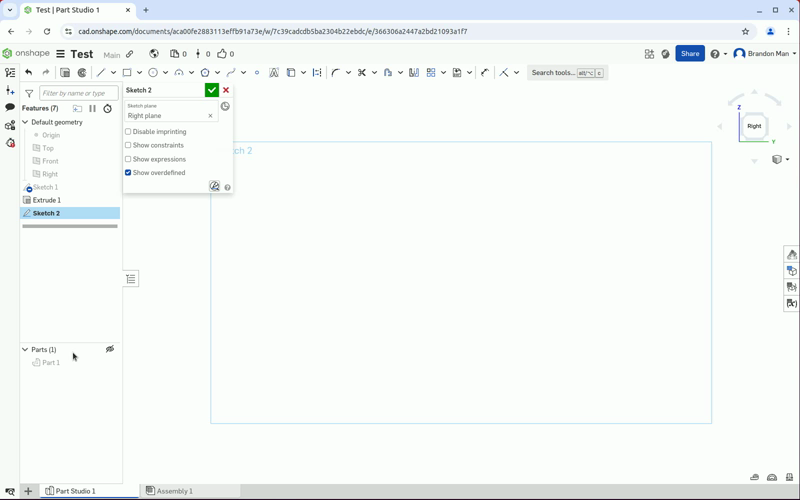
key(l)
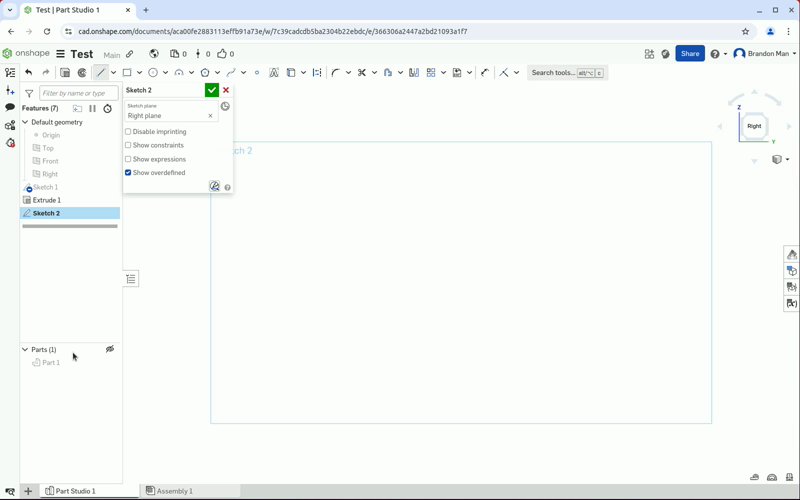
key_down(shift)
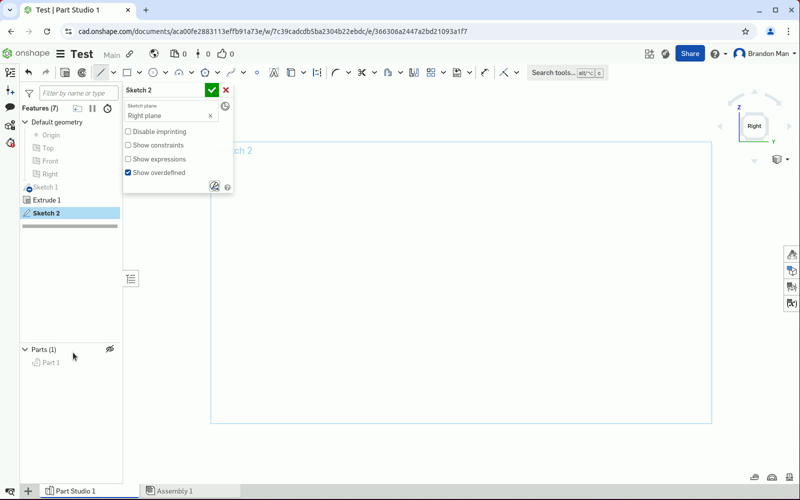
mouse_move(363, 282)
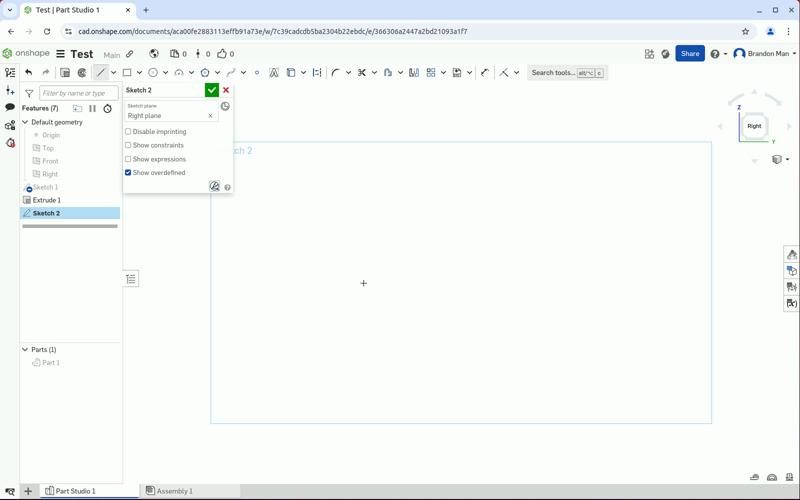
click(363, 282)
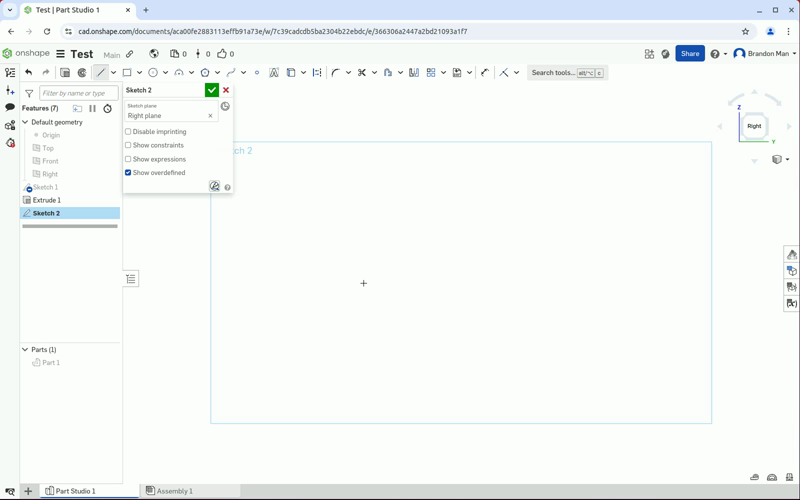
key_up(shift)
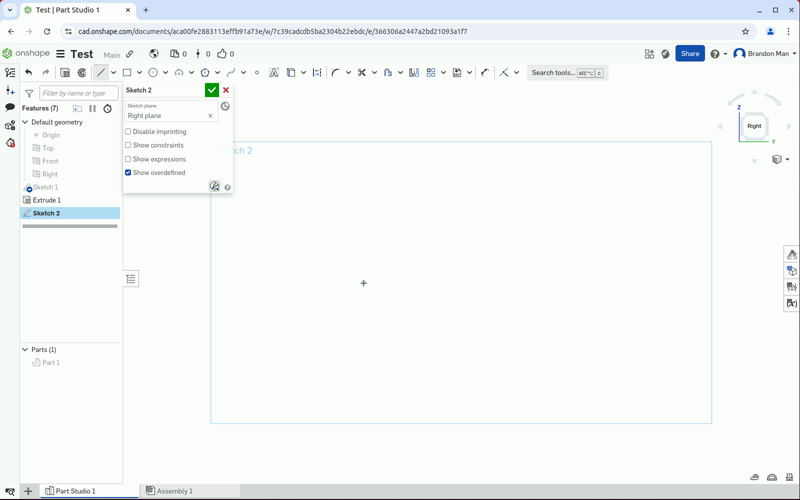
key_down(shift)
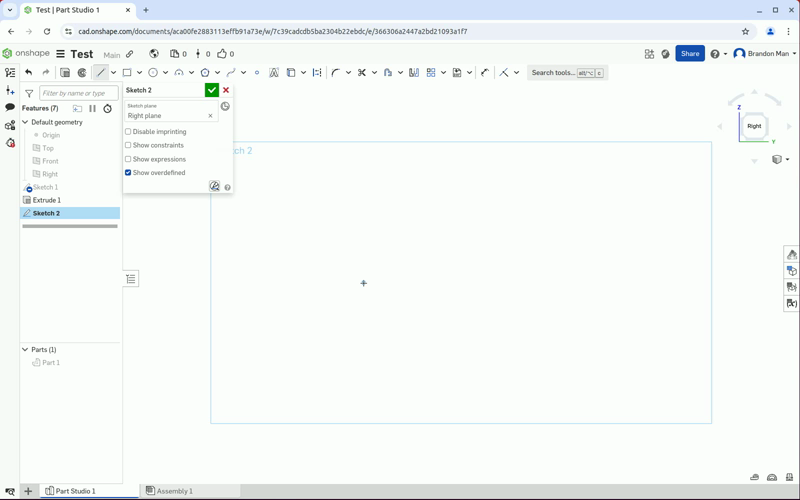
mouse_move(393, 282)
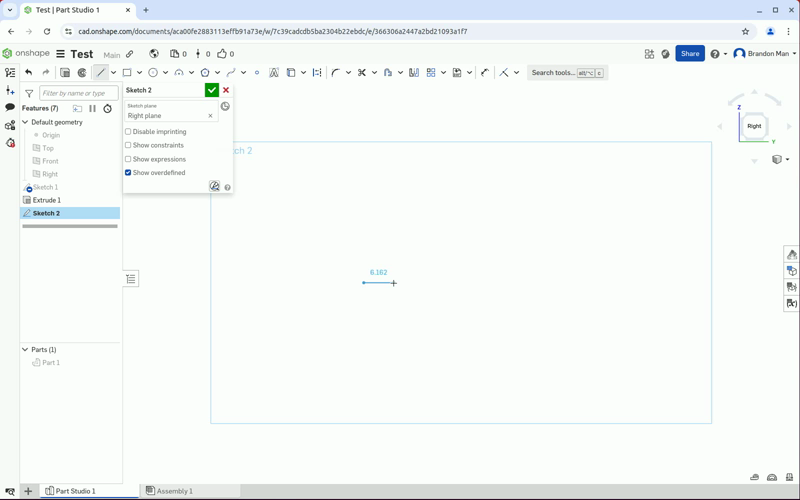
mouse_move(379, 282)
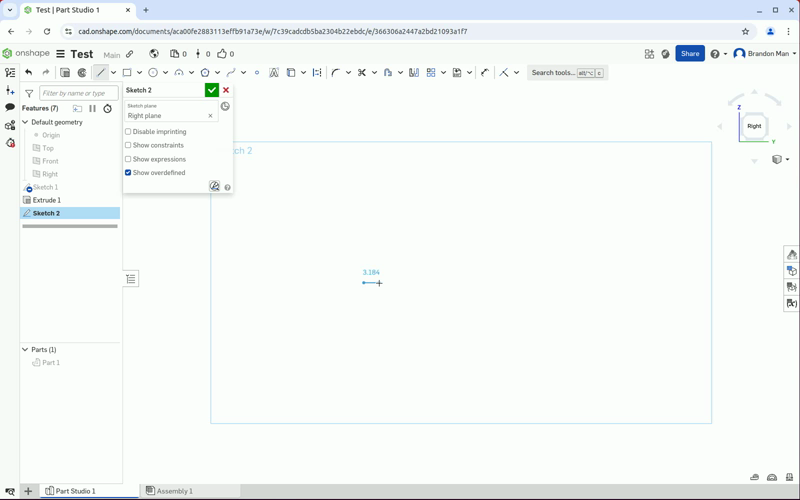
click(379, 282)
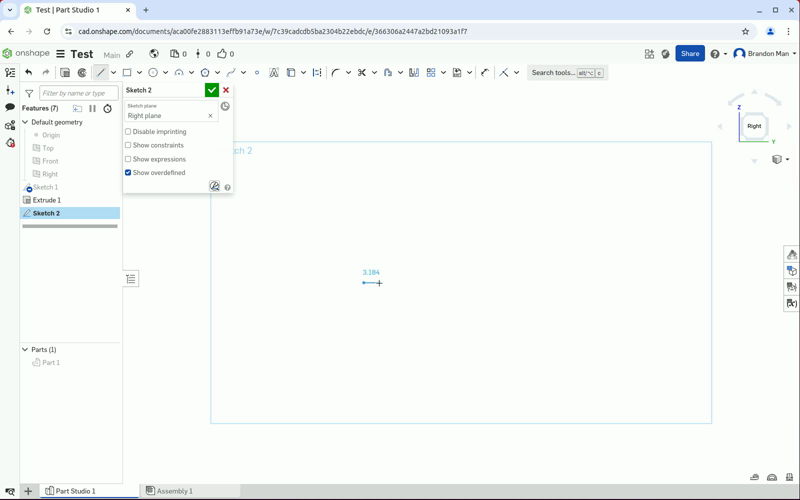
key_up(shift)
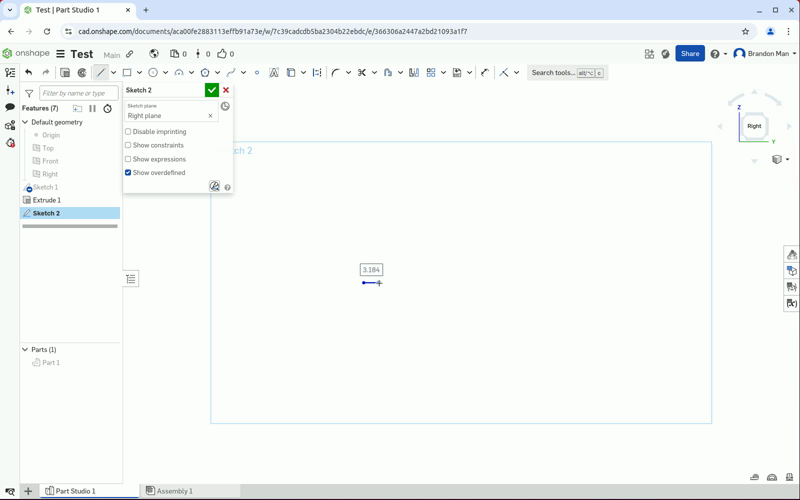
key_down(shift)
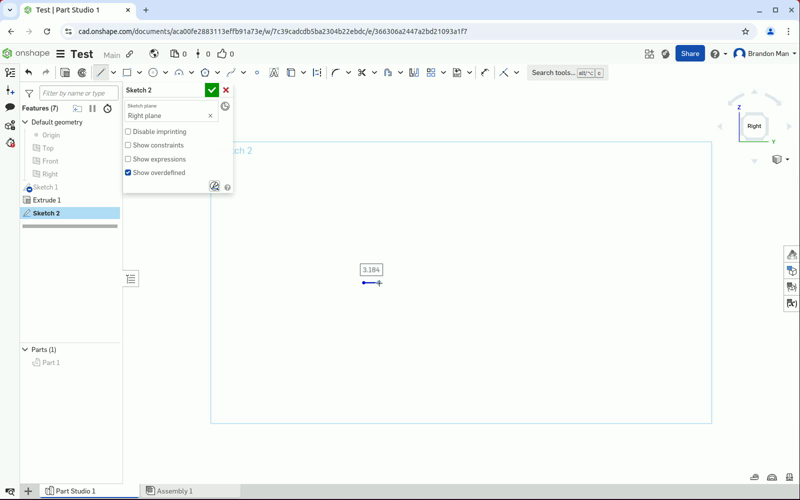
mouse_move(409, 282)
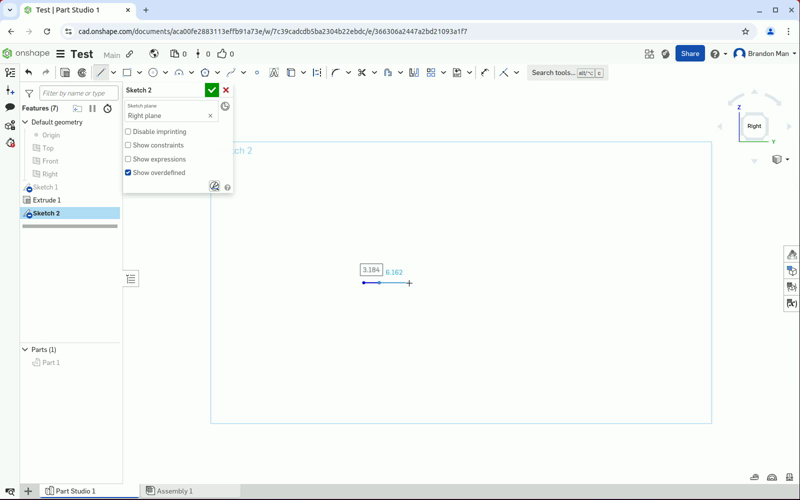
mouse_move(394, 282)
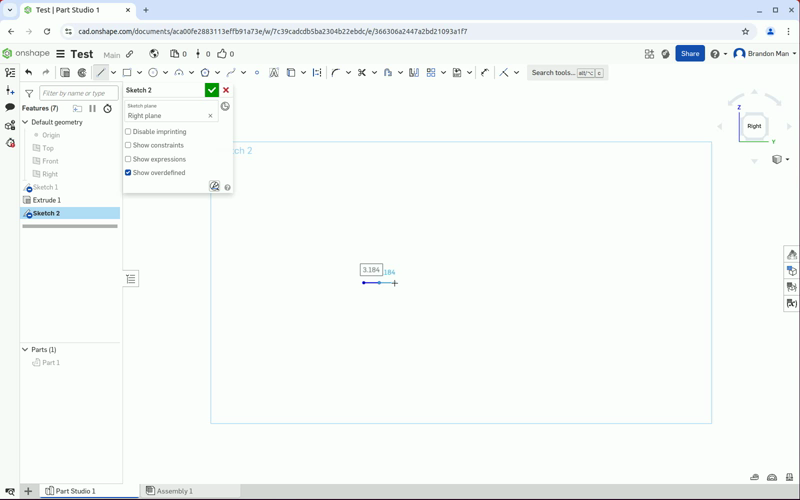
click(394, 282)
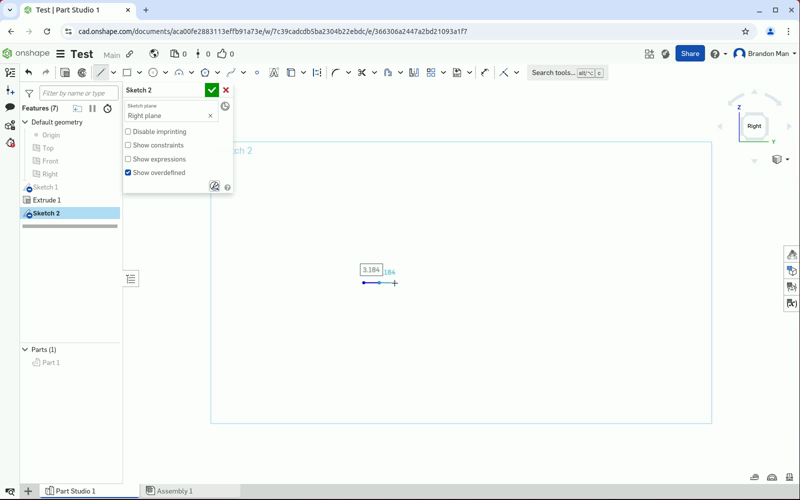
key_up(shift)
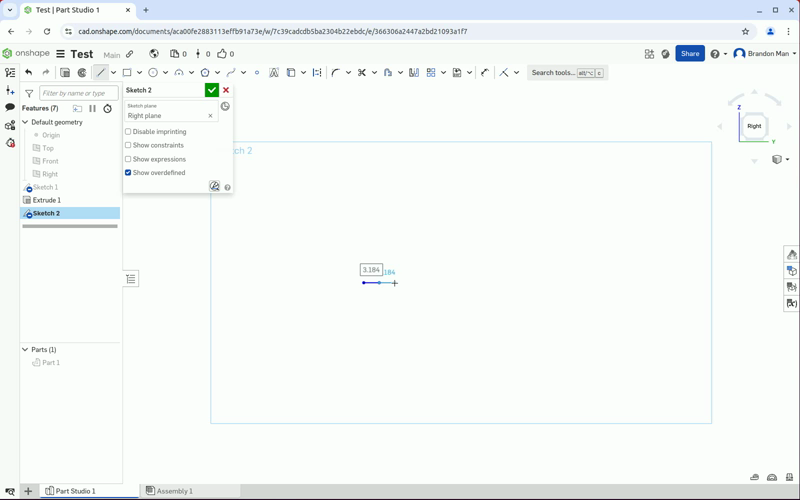
key(esc)
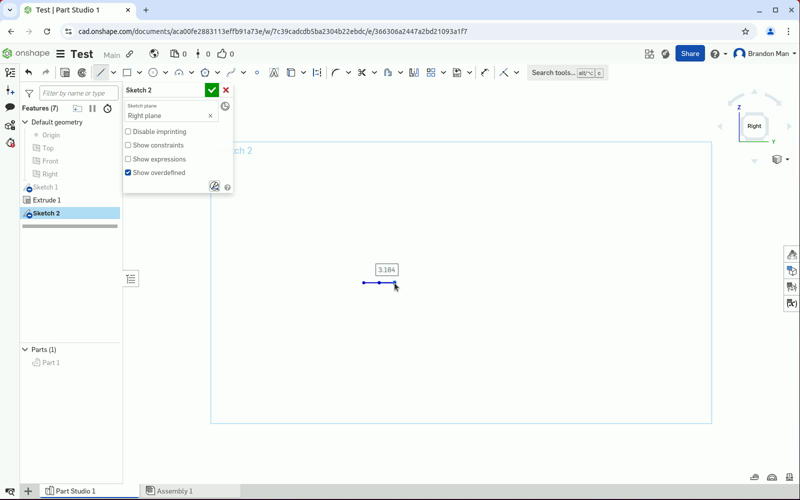
key(a)
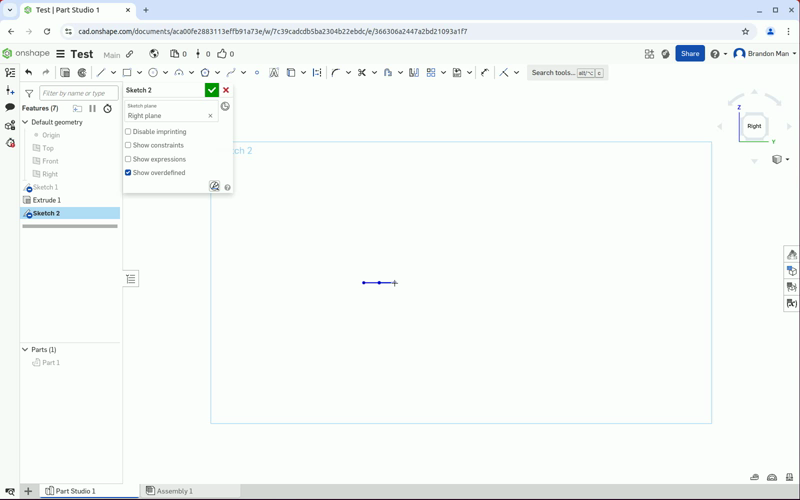
mouse_move(394, 282)
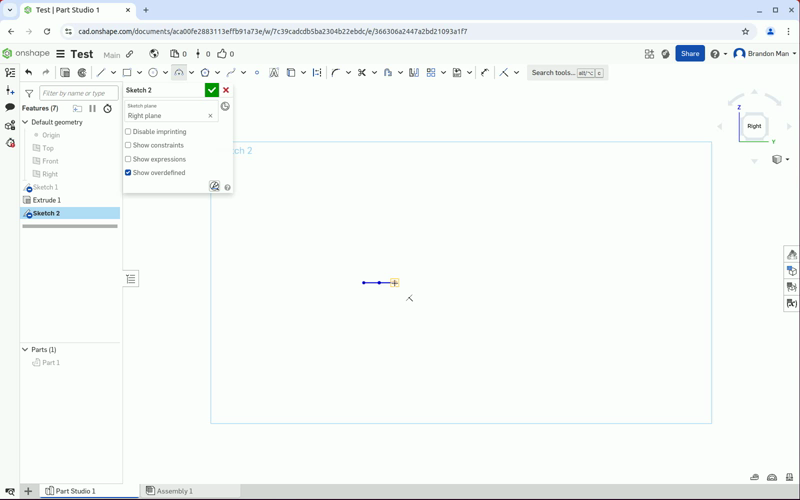
click(394, 282)
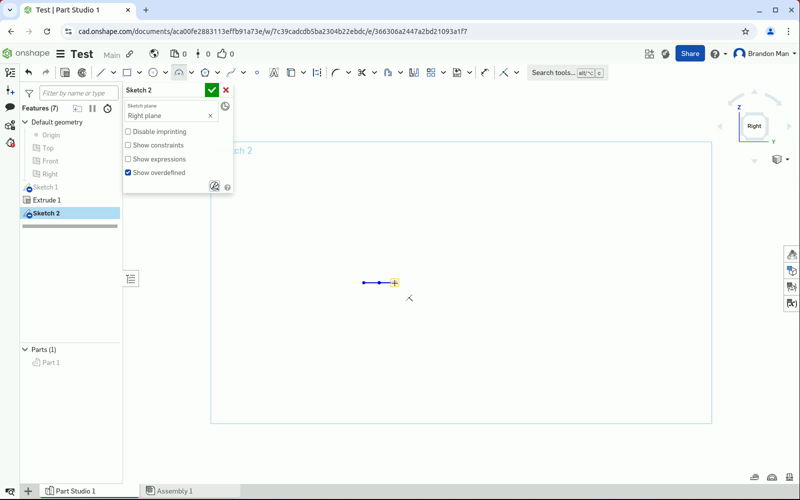
mouse_move(363, 282)
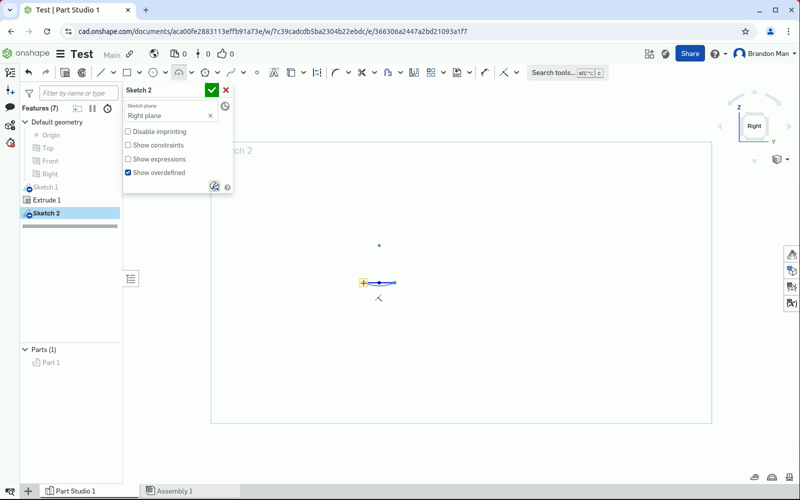
click(363, 282)
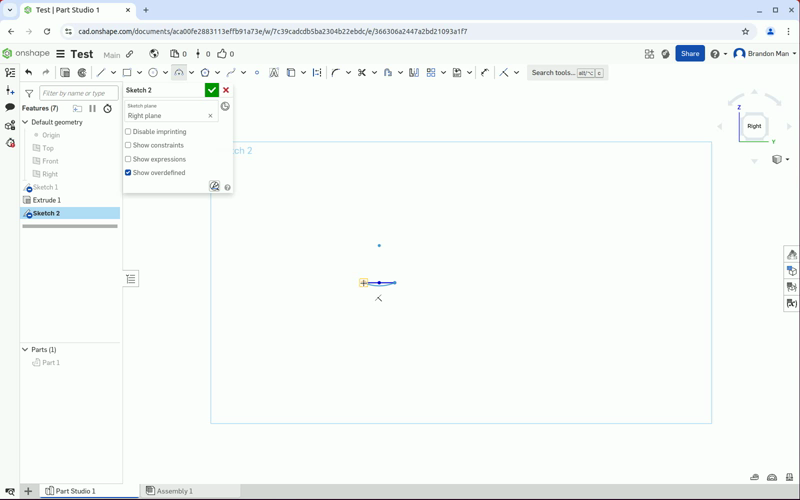
key_down(shift)
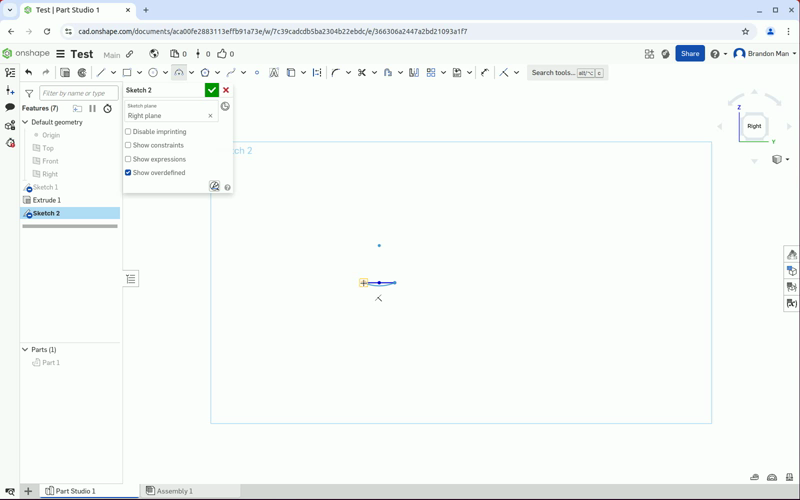
mouse_move(379, 267)
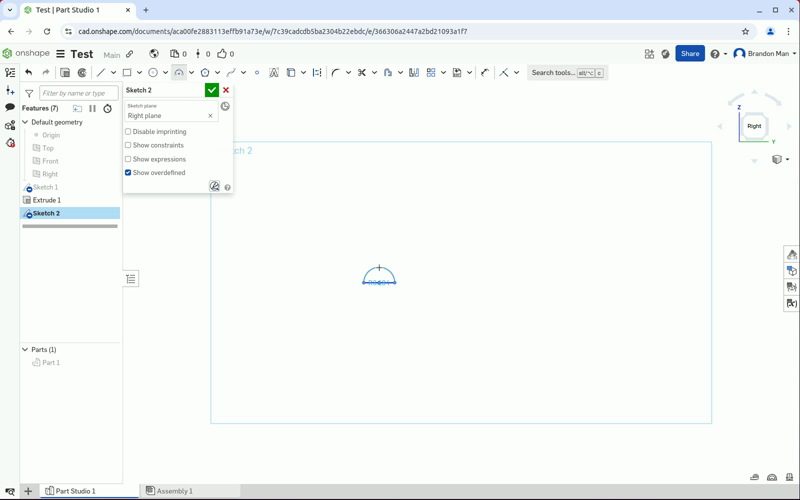
click(379, 267)
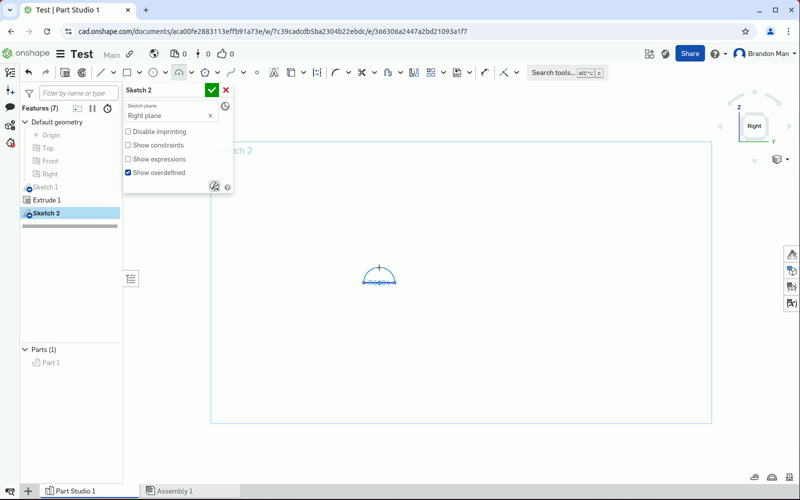
key_up(shift)
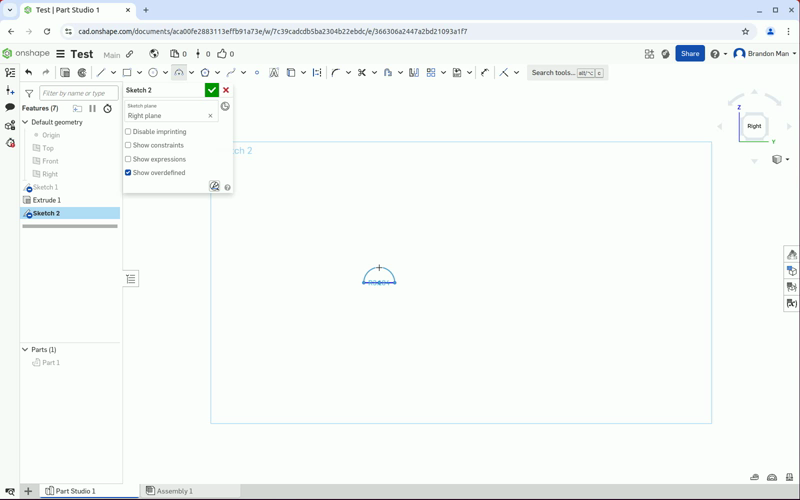
key(esc)
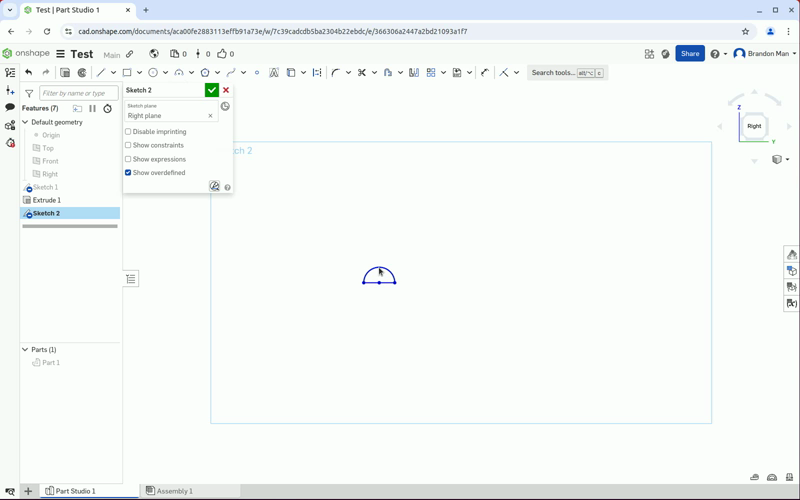
mouse_move(373, 269)
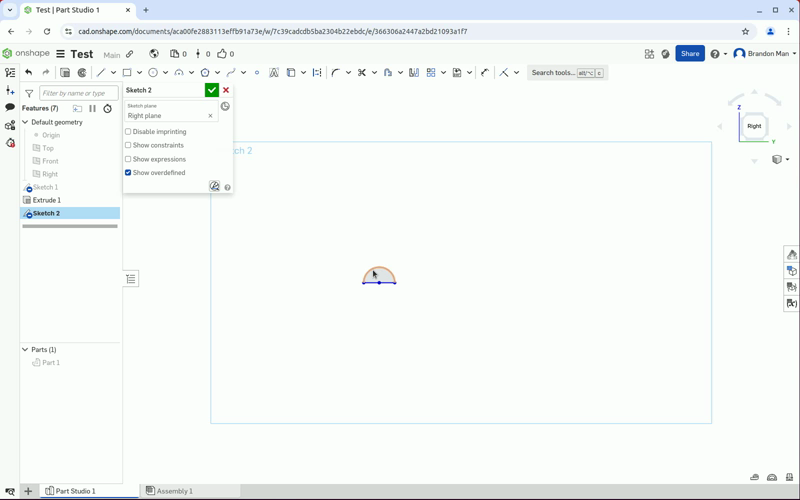
scroll(6)
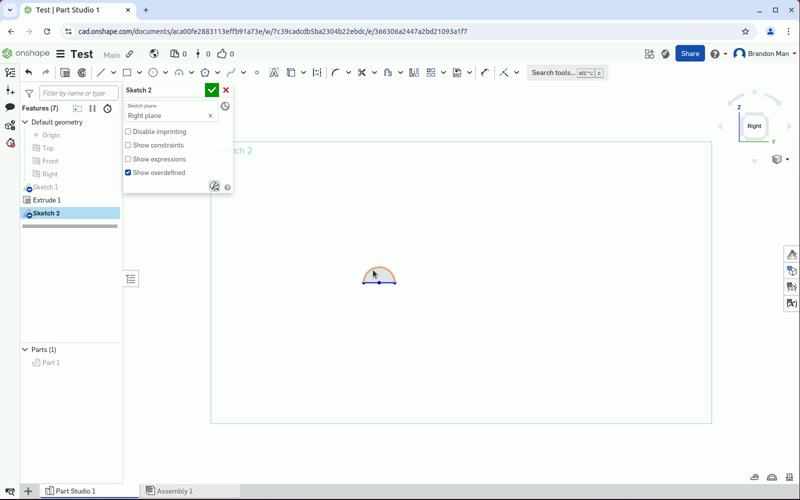
scroll(6)
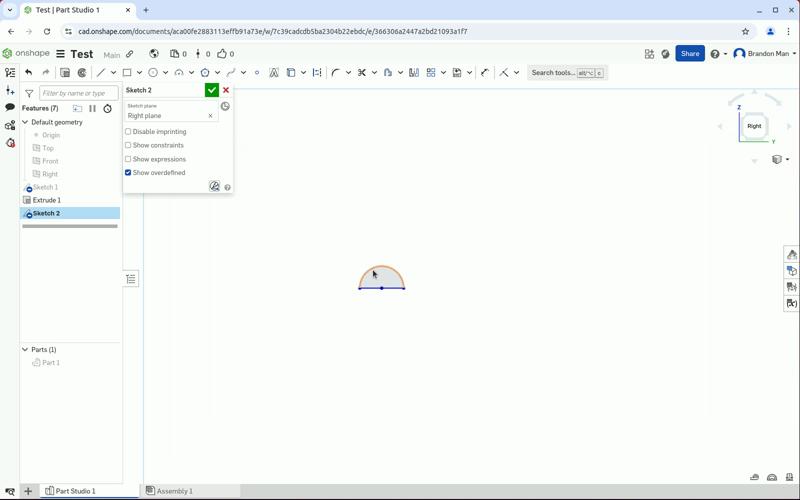
scroll(6)
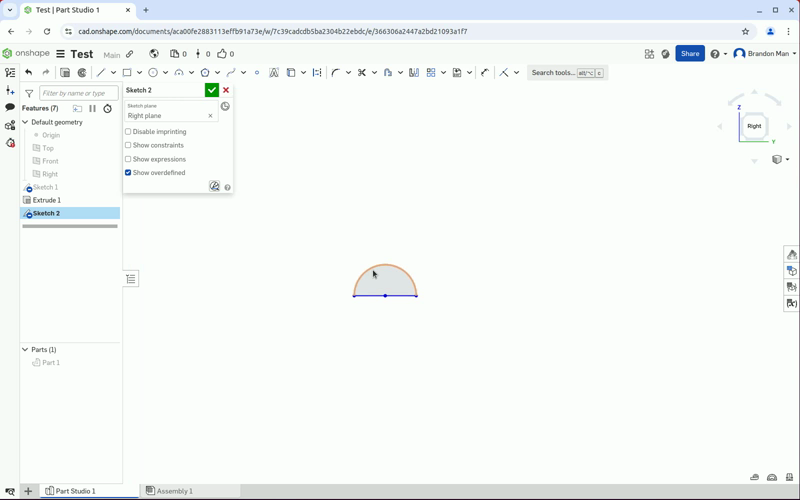
scroll(6)
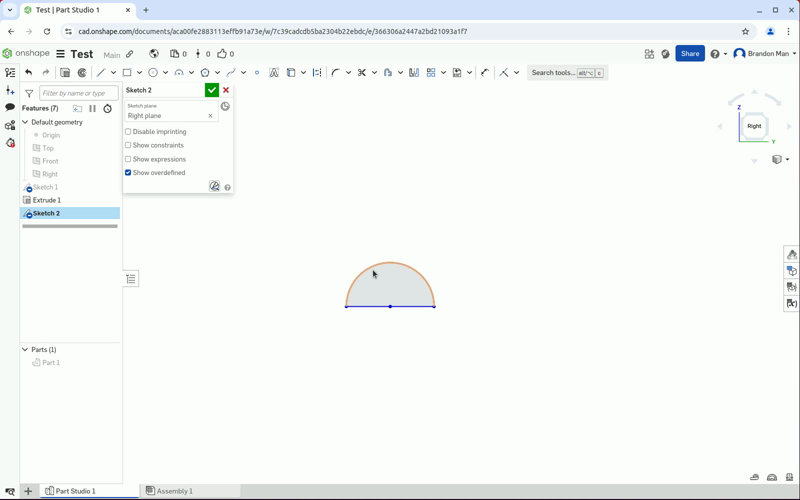
scroll(6)
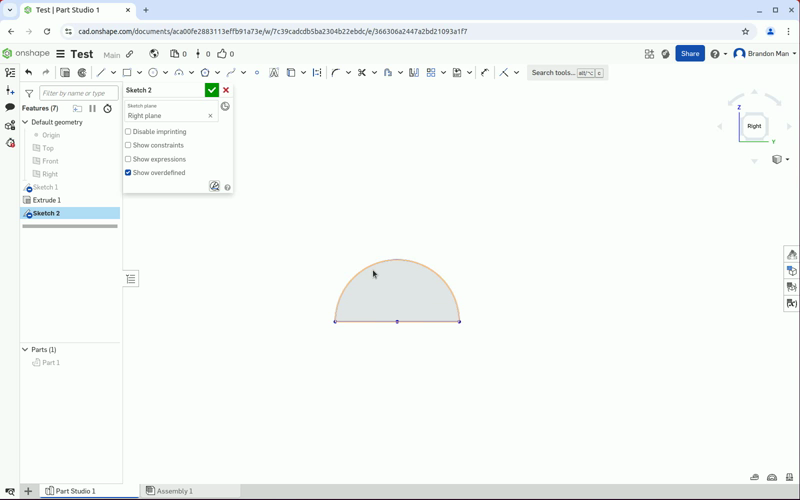
scroll(6)
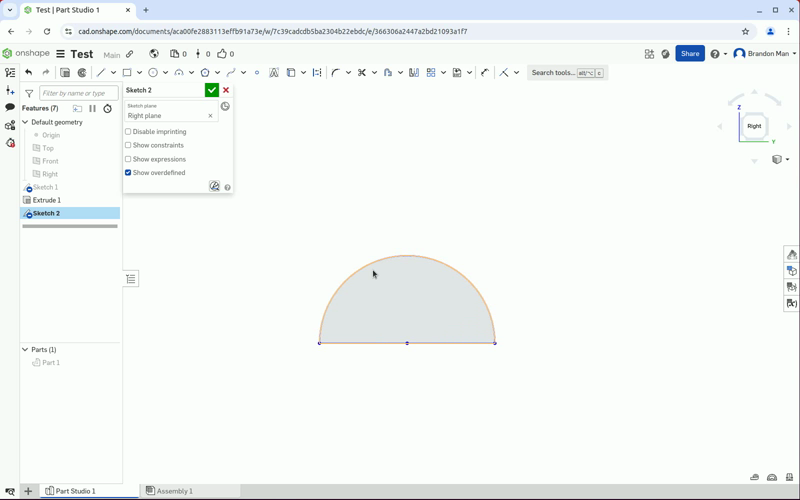
scroll(6)
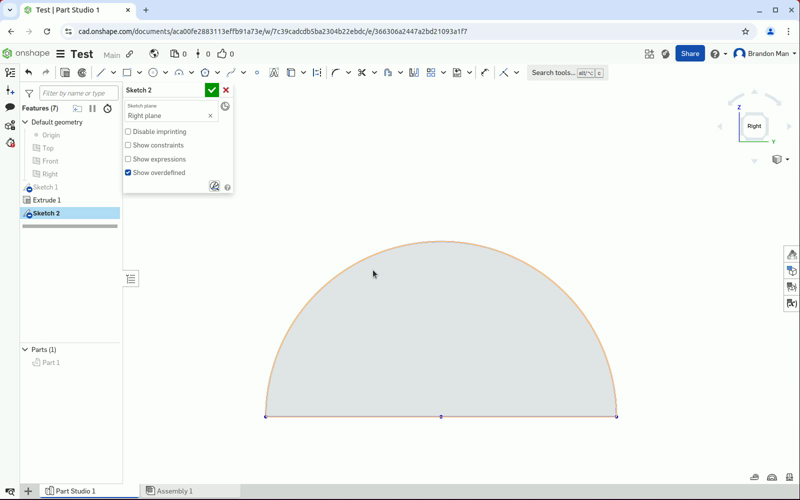
click(373, 269)
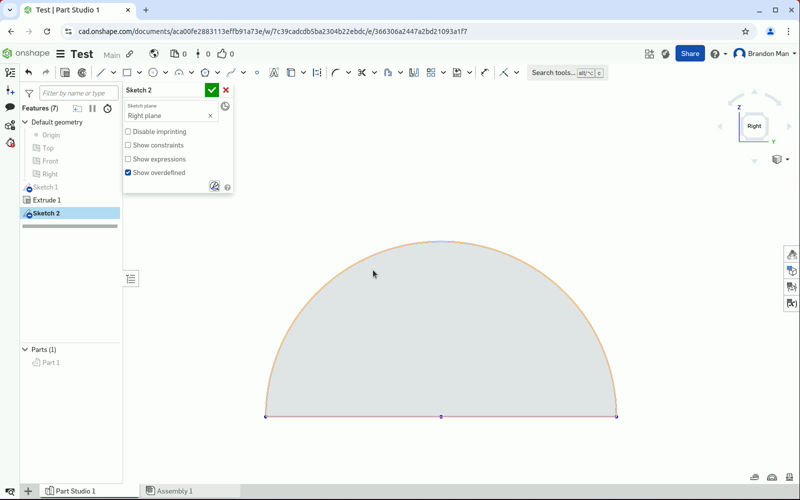
scroll(-6)
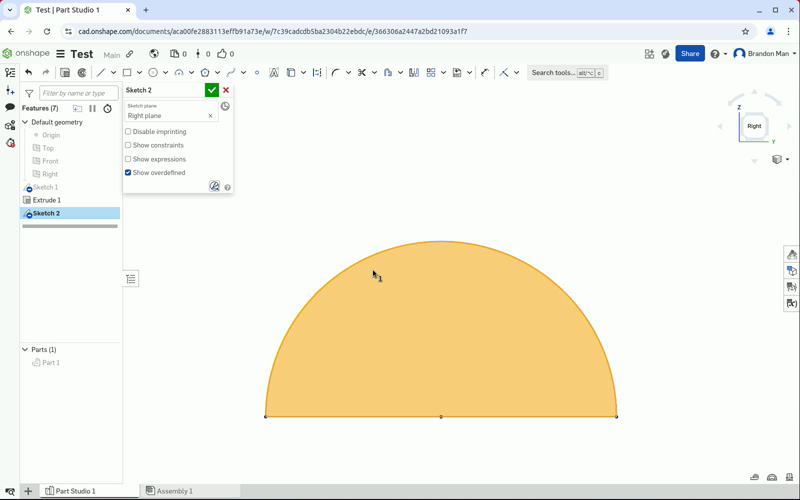
scroll(-6)
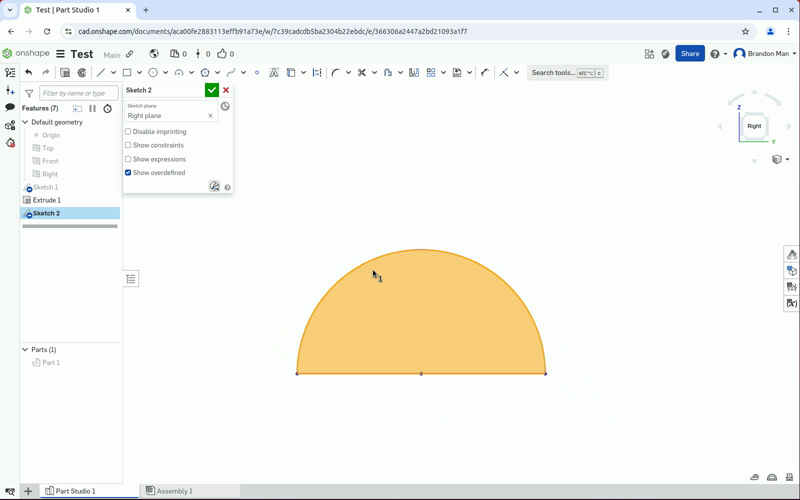
scroll(-6)
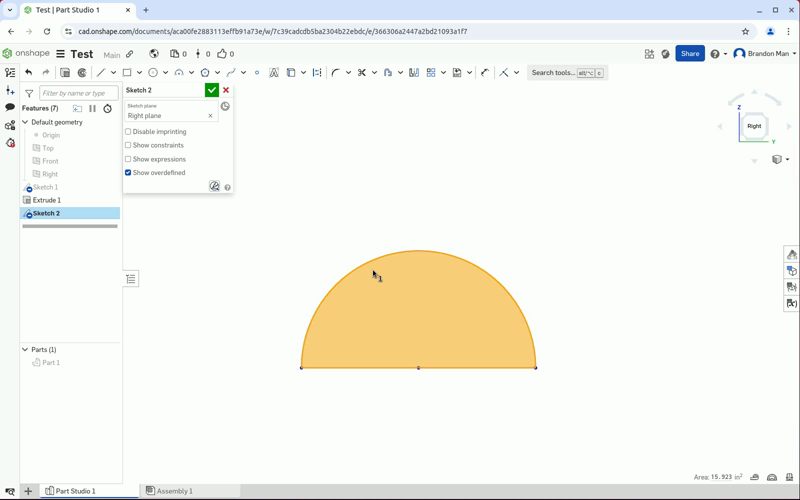
scroll(-6)
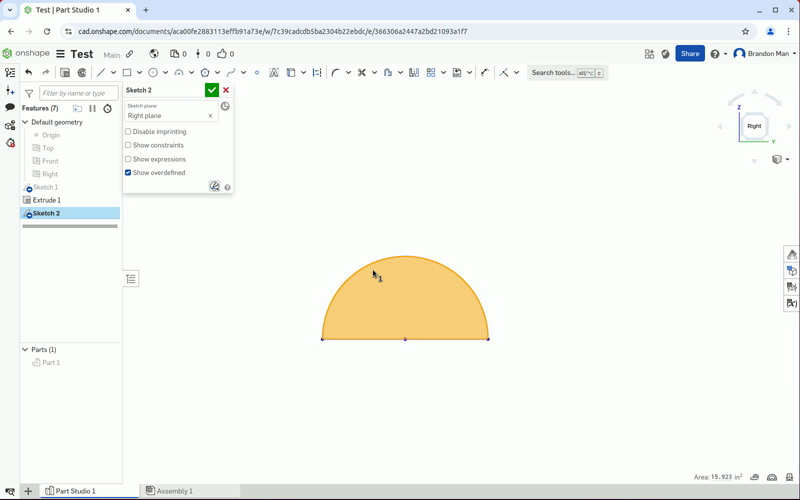
scroll(-6)
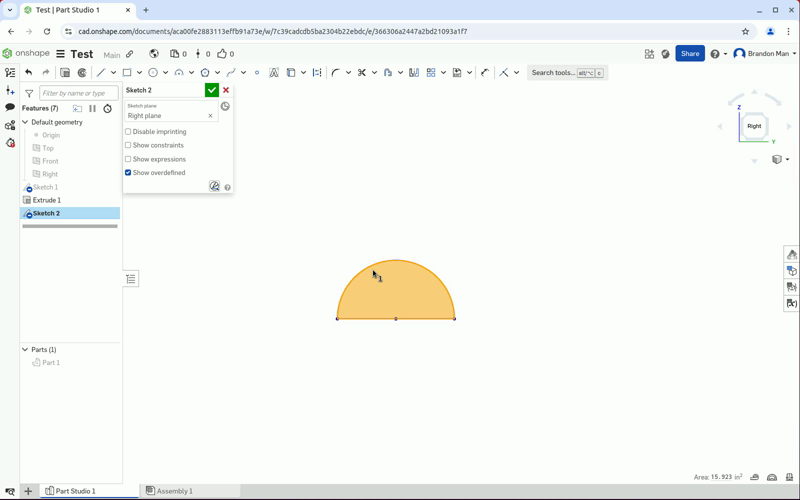
scroll(-6)
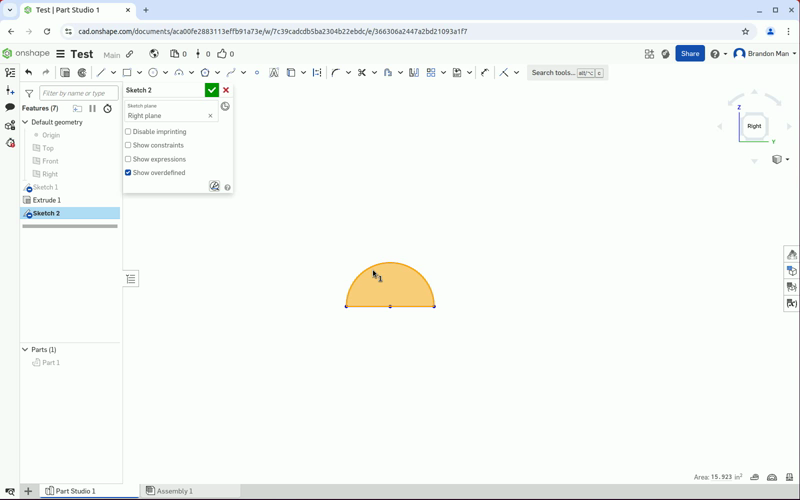
scroll(-6)
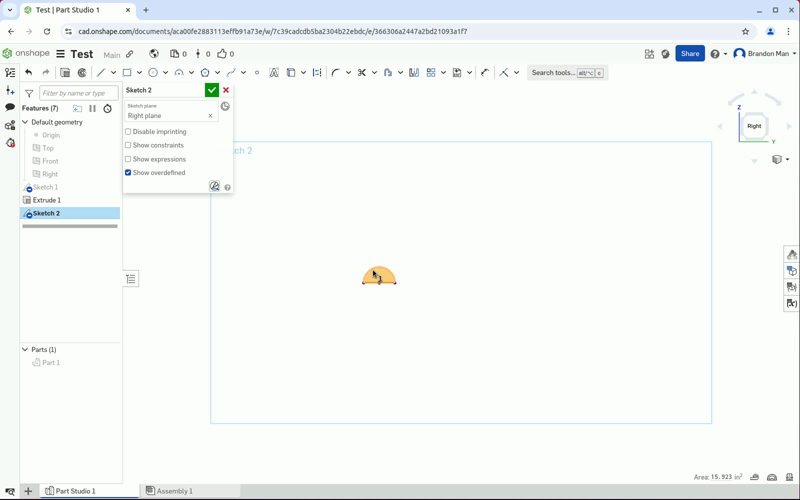
mouse_move(73, 352)
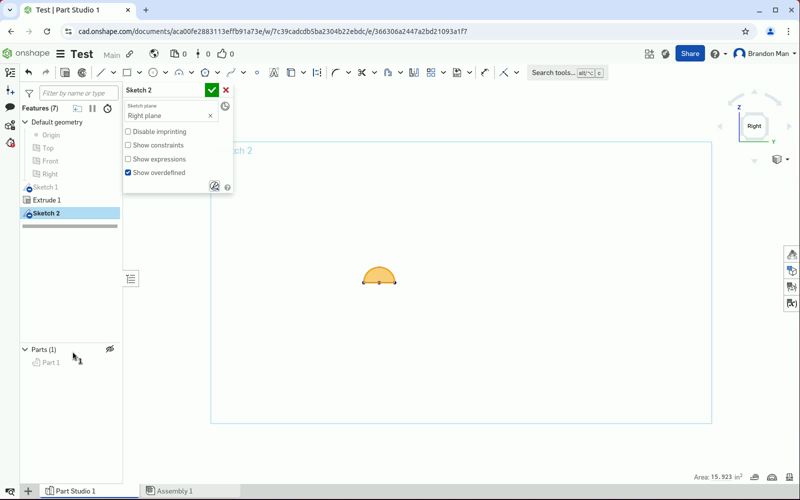
key(shift+y)
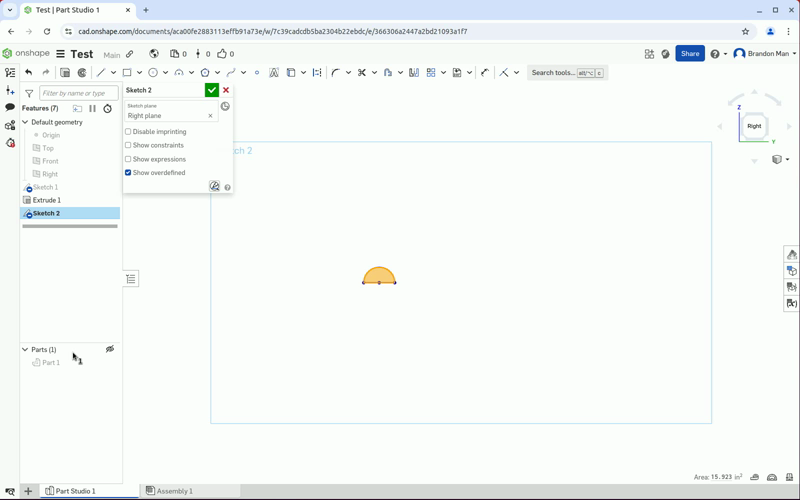
key(shift+e)
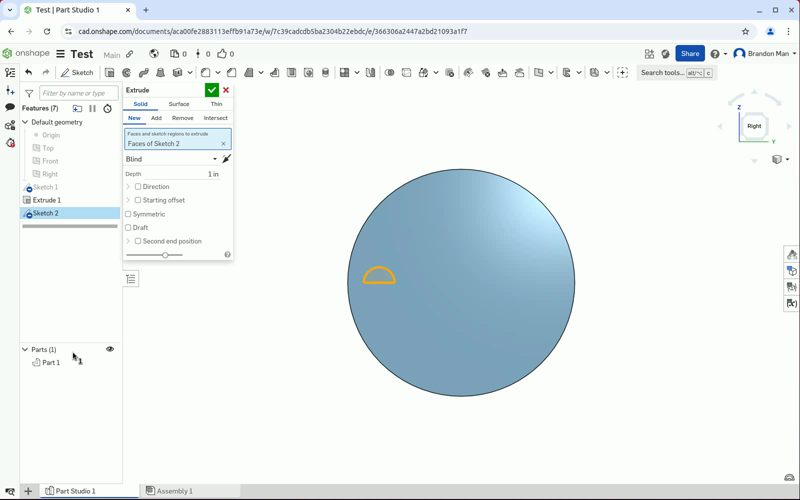
mouse_move(143, 106)
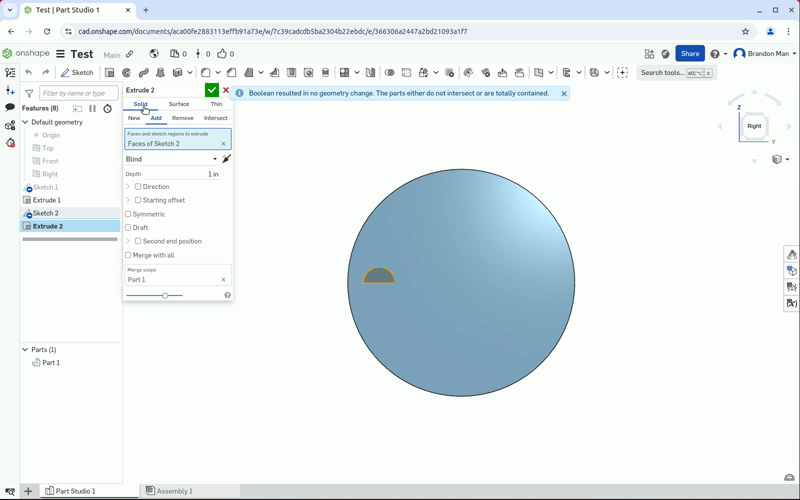
click(143, 106)
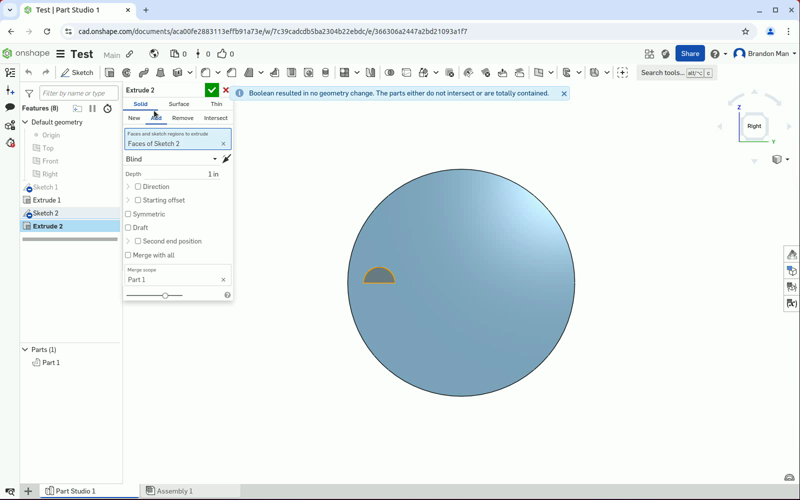
mouse_move(186, 120)
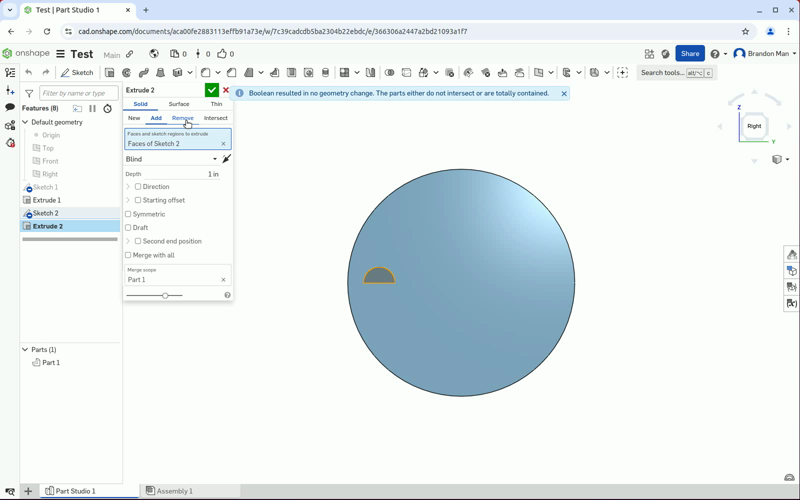
click(186, 120)
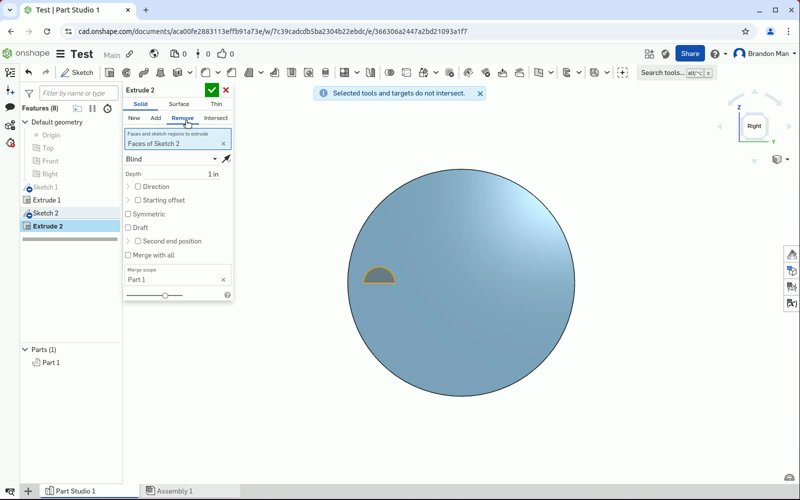
key(tab, 4)
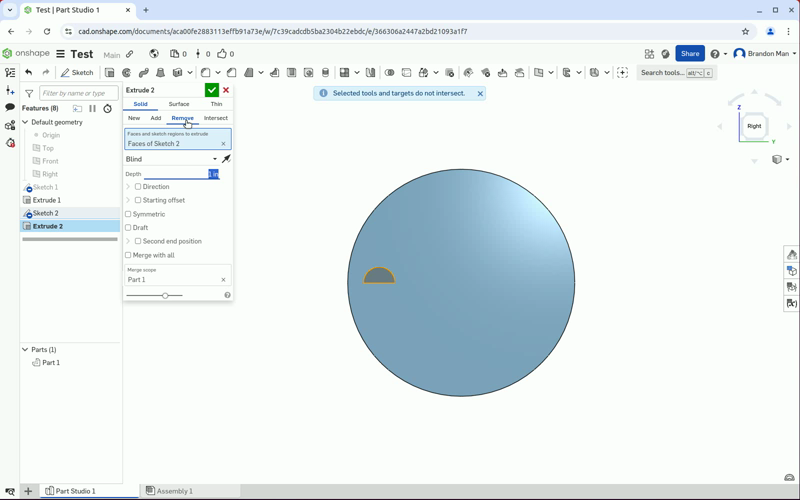
text(2.166)
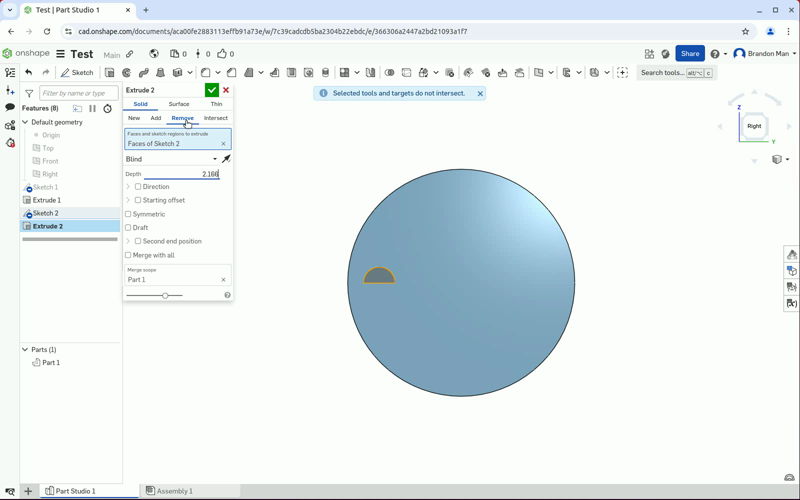
key(tab, 6)
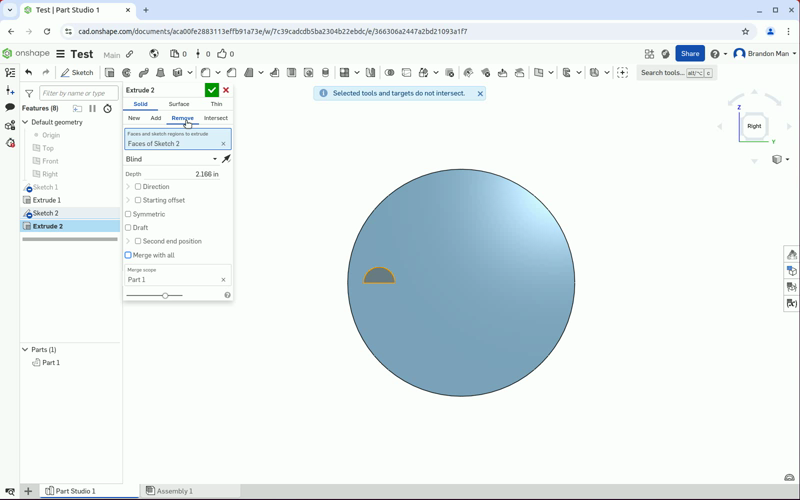
key(space)
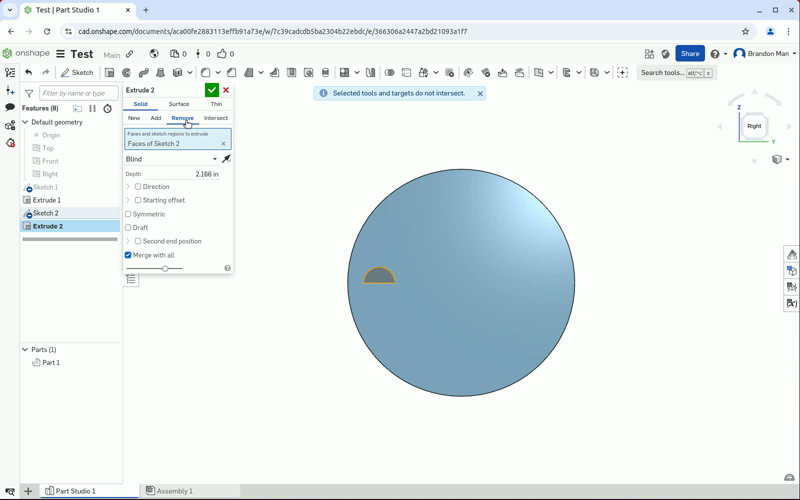
key(enter)
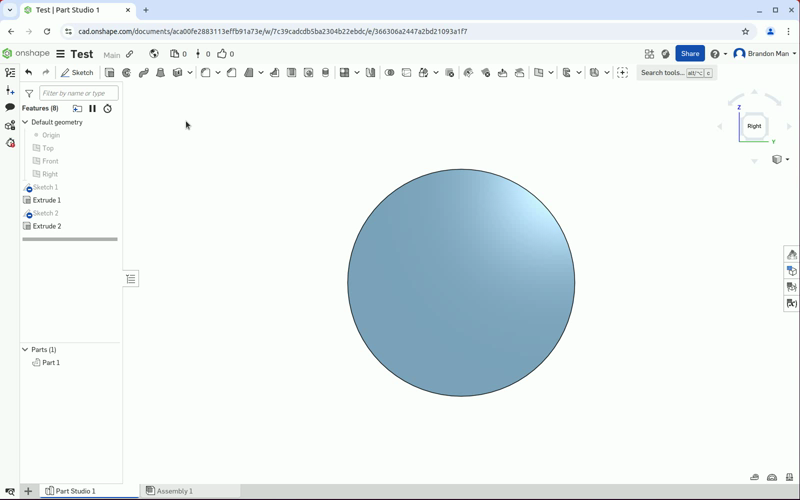
key(shift+h)
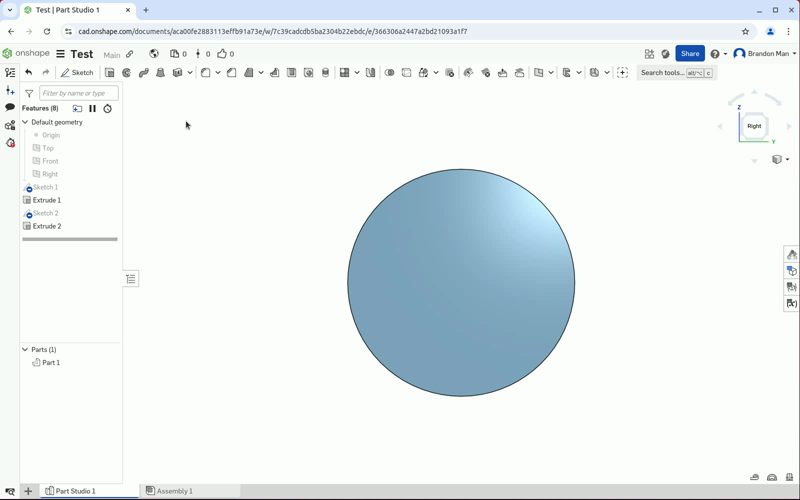
key(shift+h)
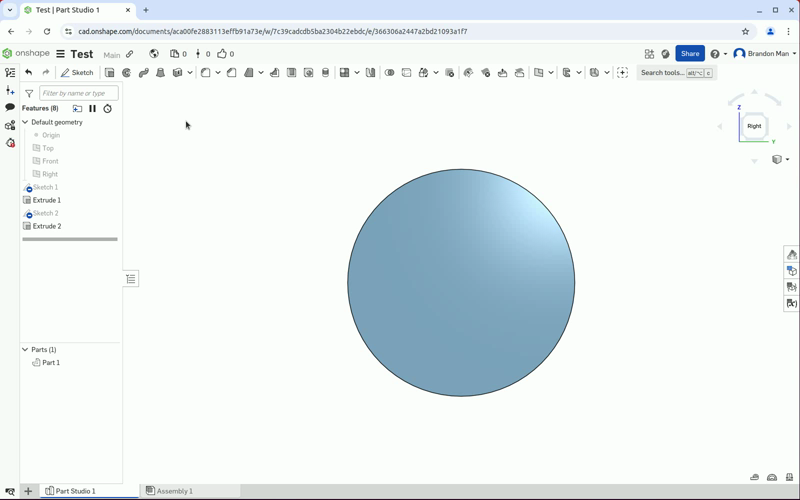
mouse_move(73, 189)
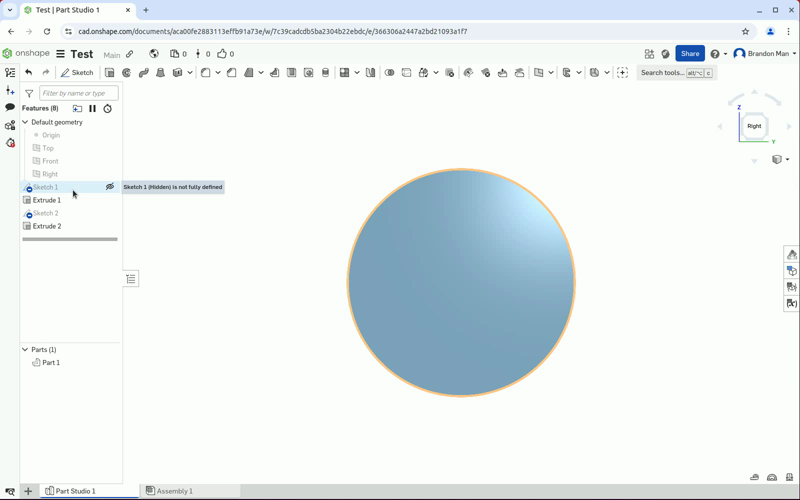
click(73, 189)
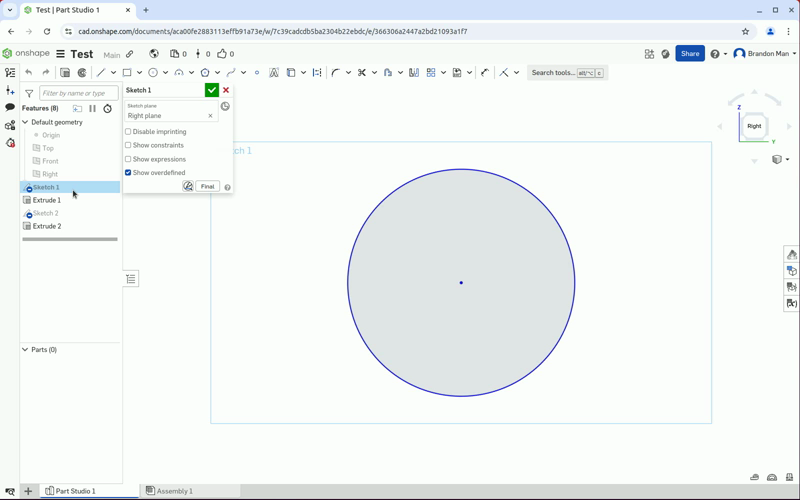
mouse_move(229, 92)
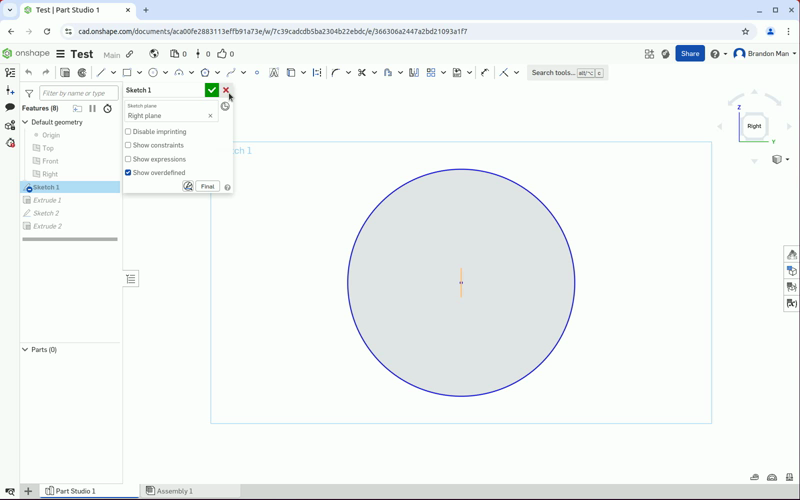
click(229, 92)
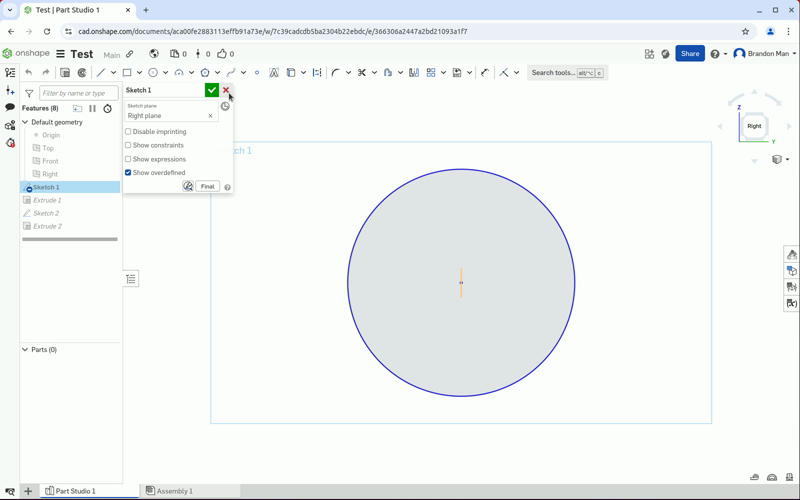
key(shift+s)
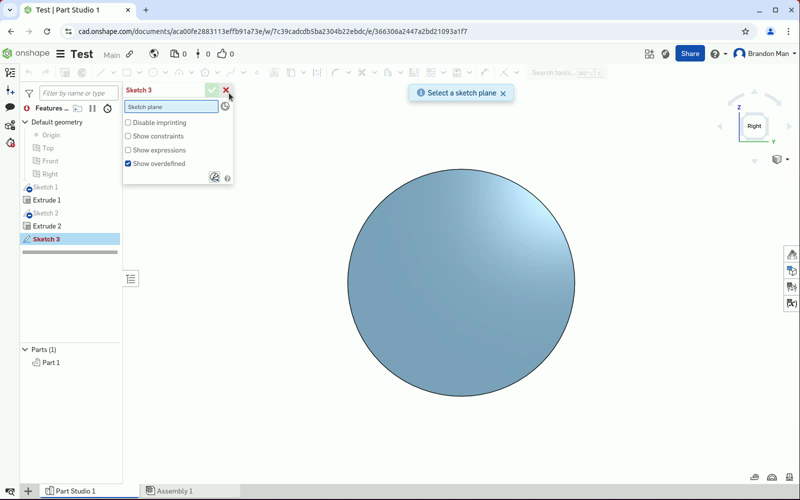
mouse_move(73, 176)
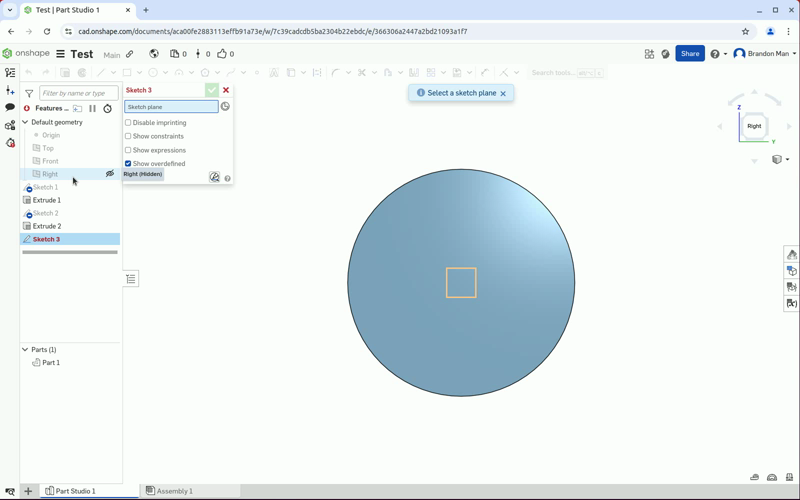
click(73, 176)
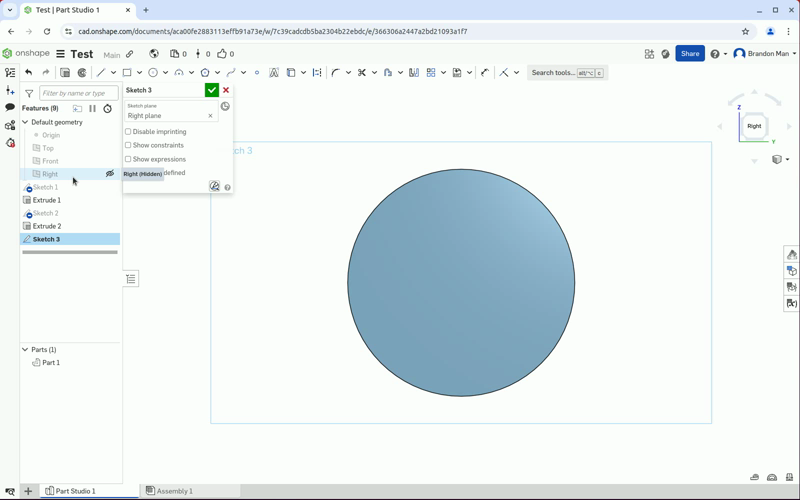
mouse_move(73, 352)
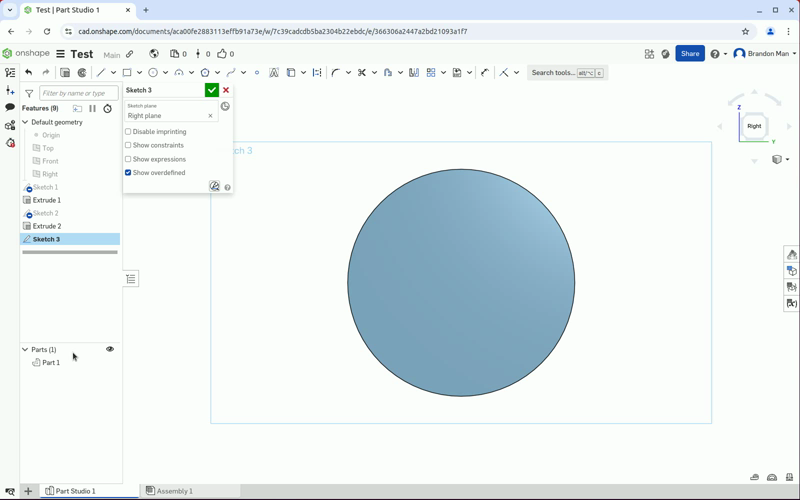
key(y)
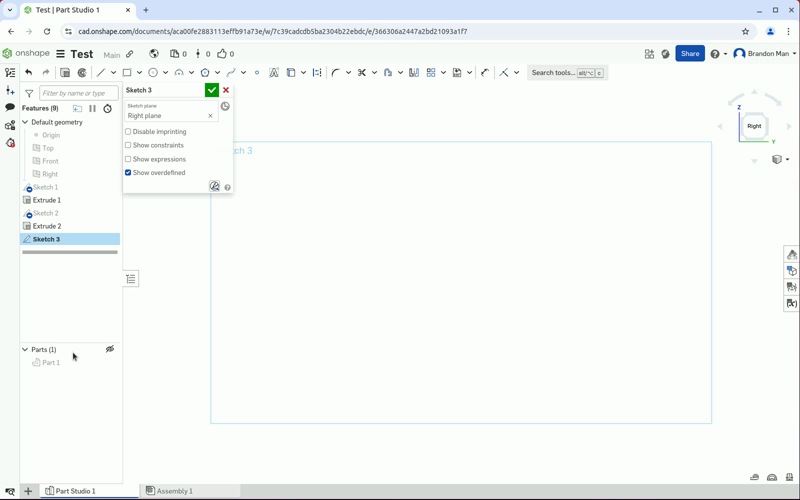
key(a)
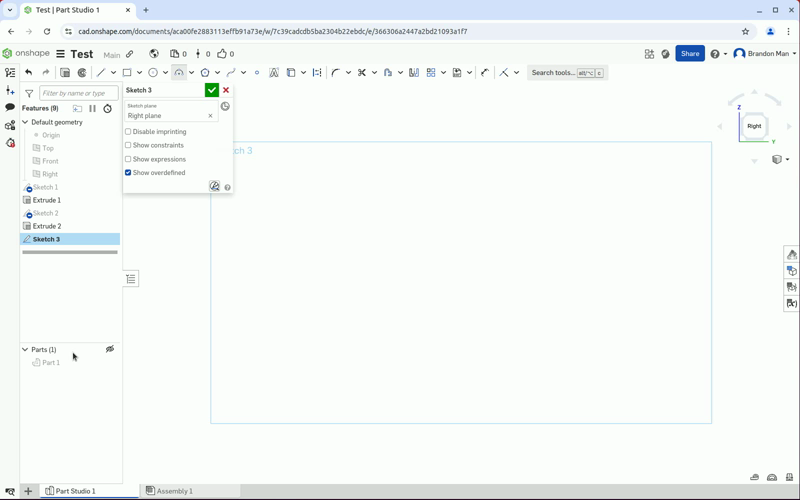
key_down(shift)
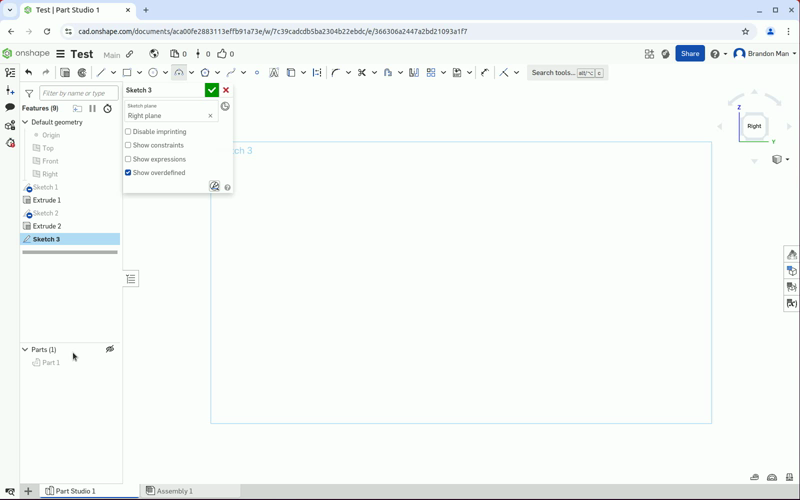
mouse_move(363, 282)
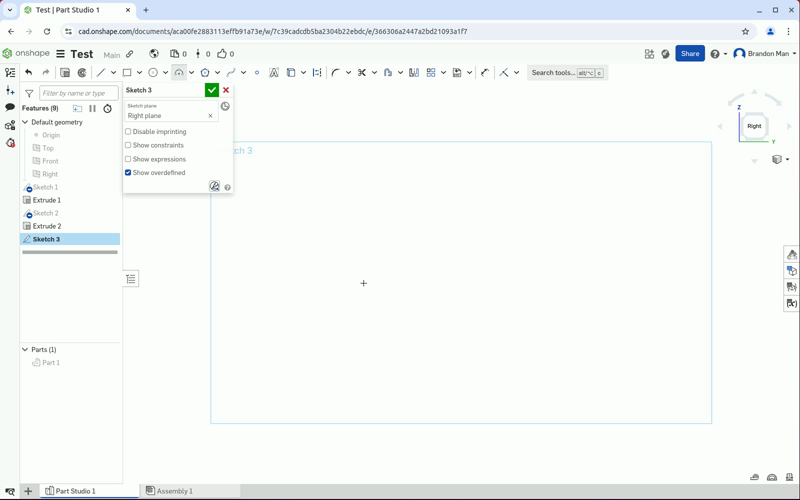
click(363, 282)
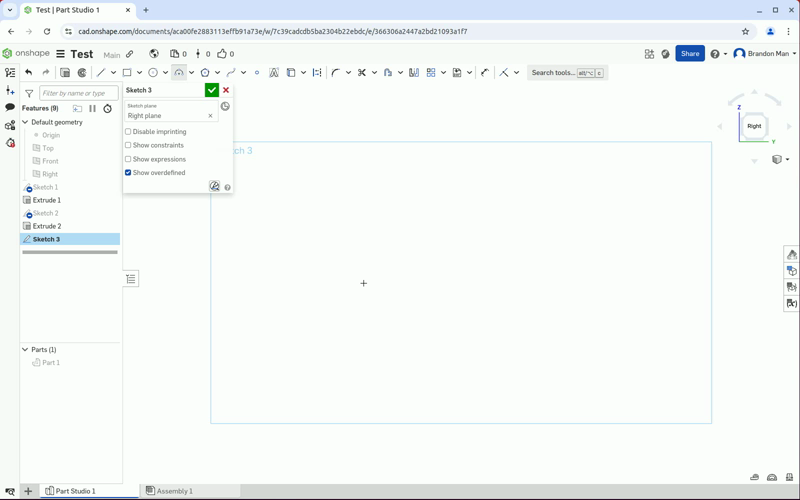
key_up(shift)
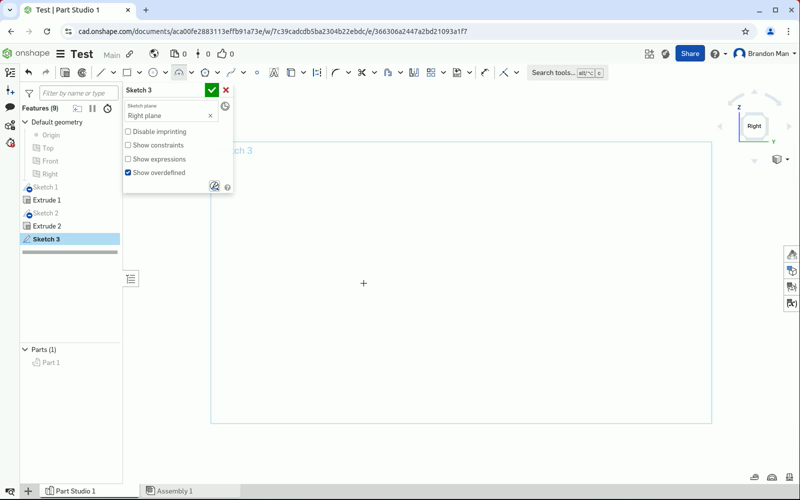
key_down(shift)
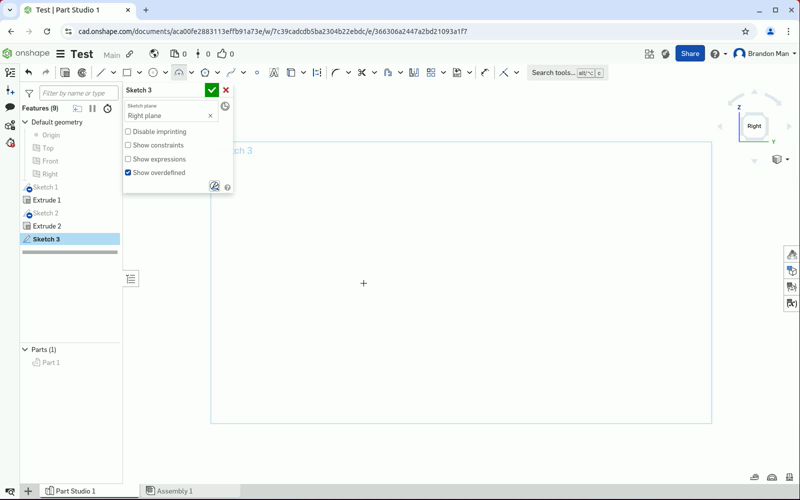
mouse_move(394, 282)
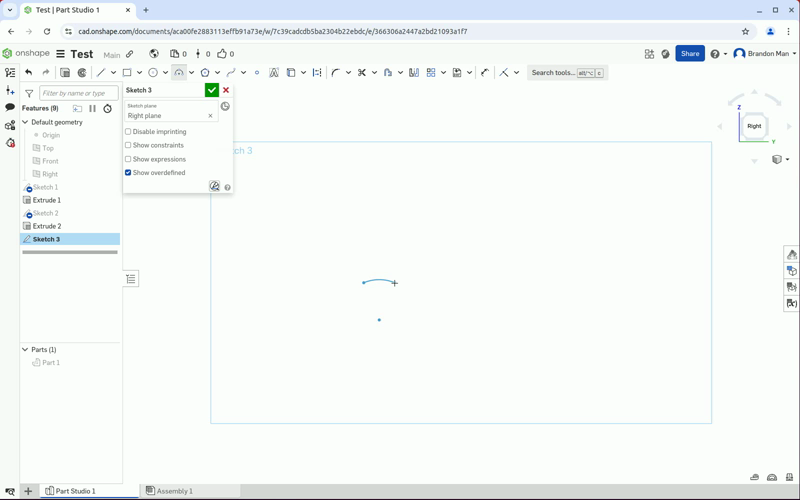
click(394, 282)
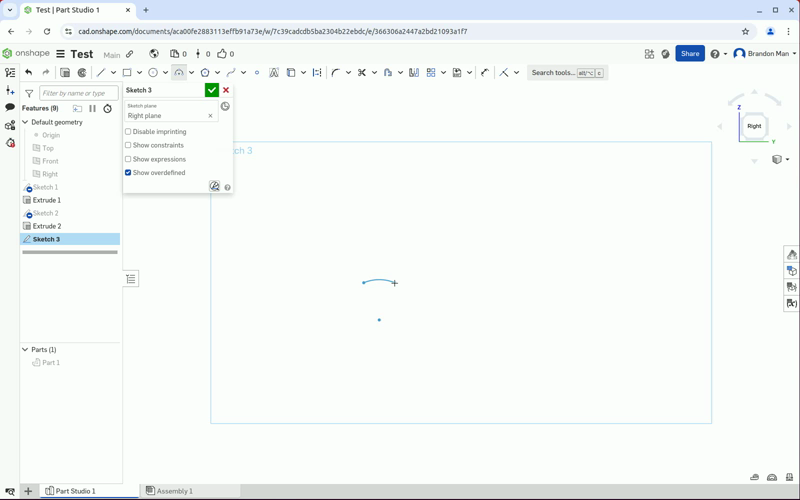
mouse_move(379, 298)
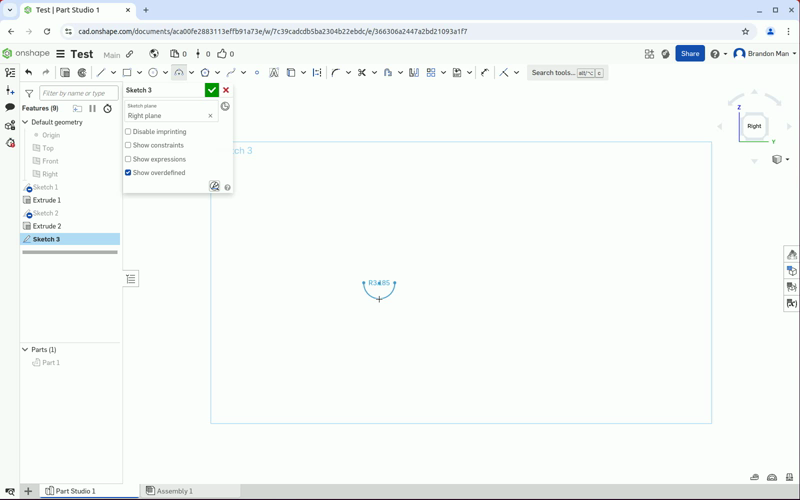
click(379, 298)
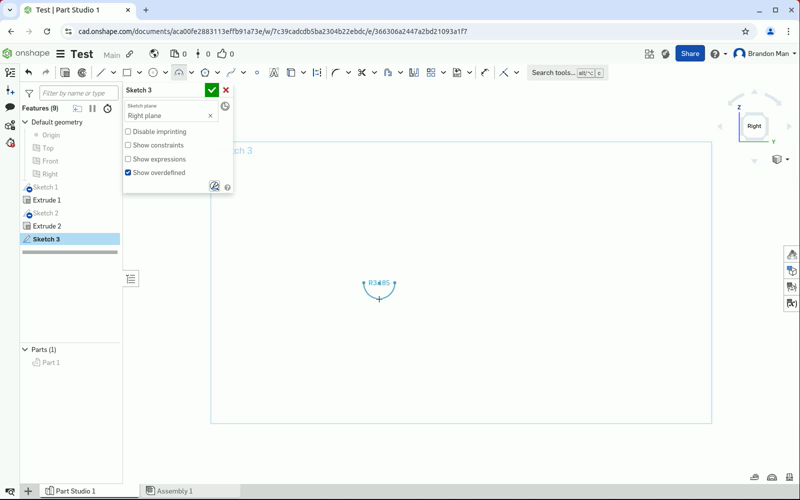
key_up(shift)
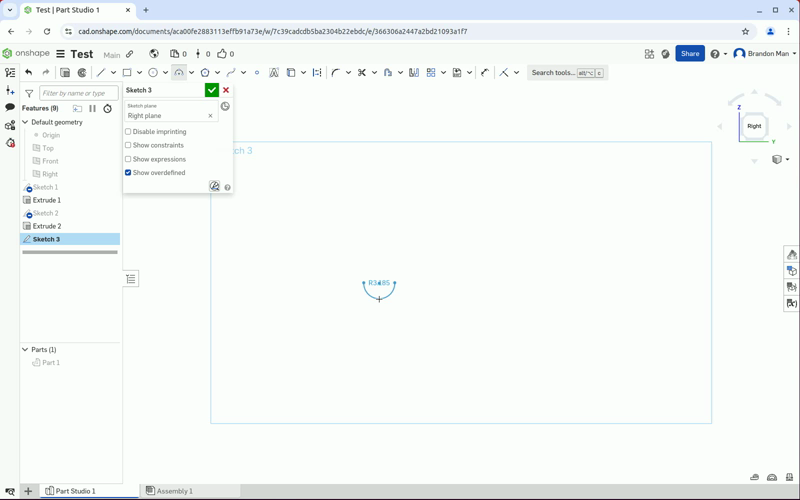
key(esc)
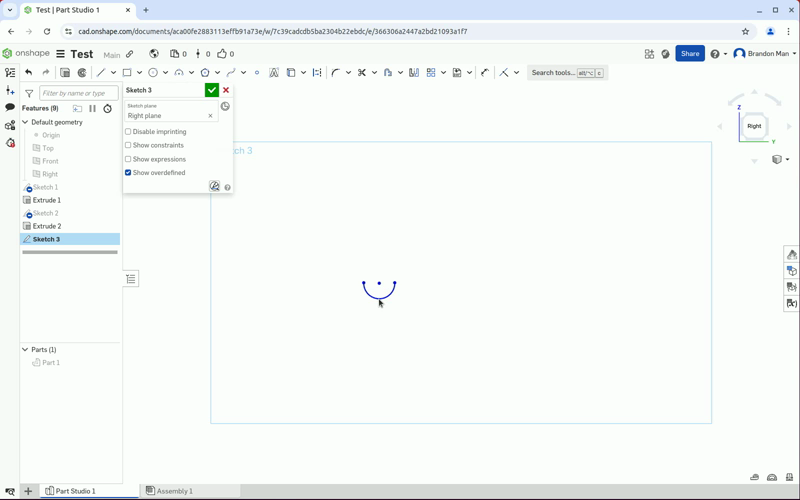
key(l)
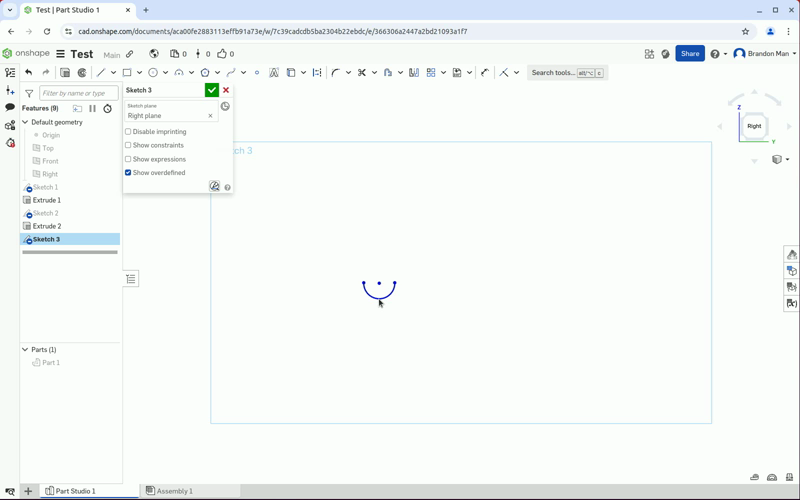
mouse_move(394, 282)
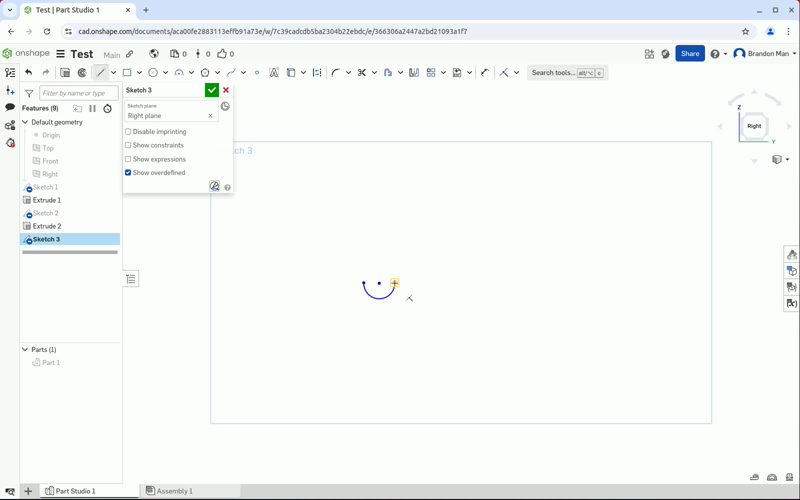
click(394, 282)
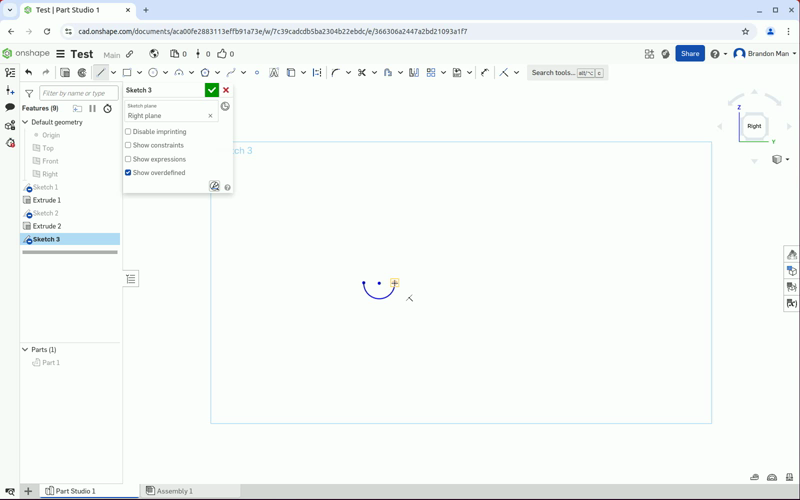
key_down(shift)
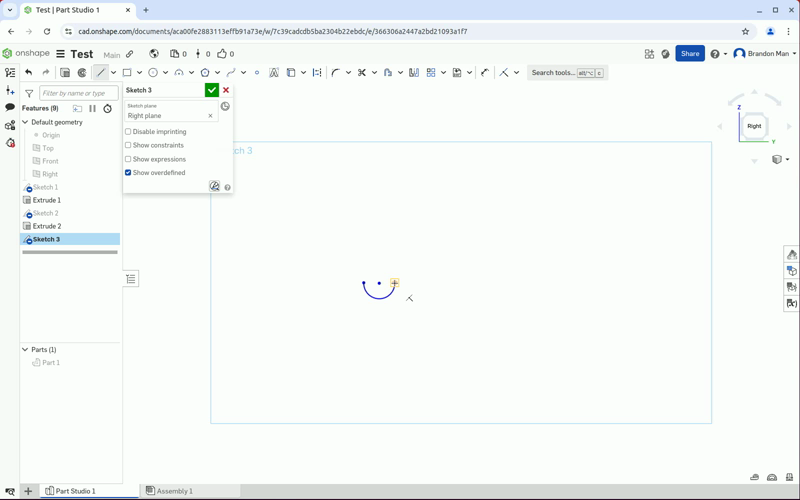
mouse_move(424, 282)
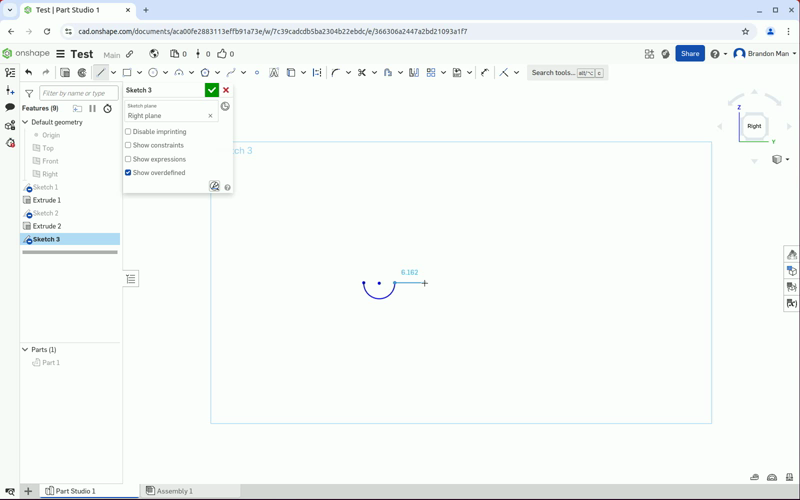
mouse_move(379, 282)
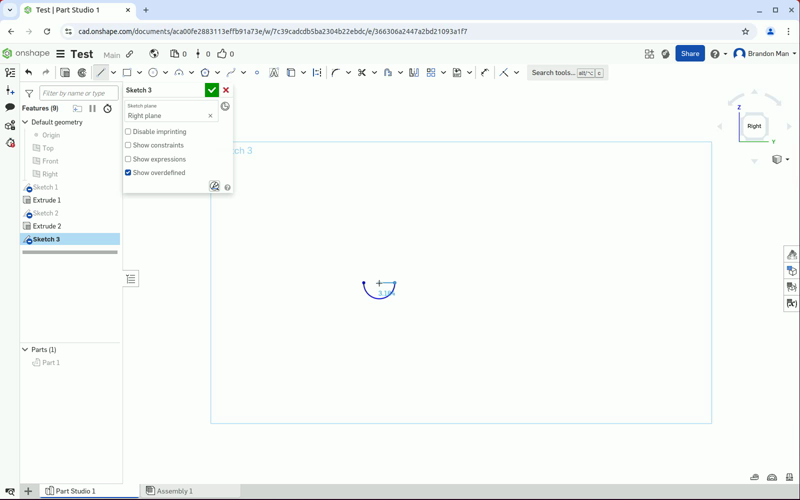
click(379, 282)
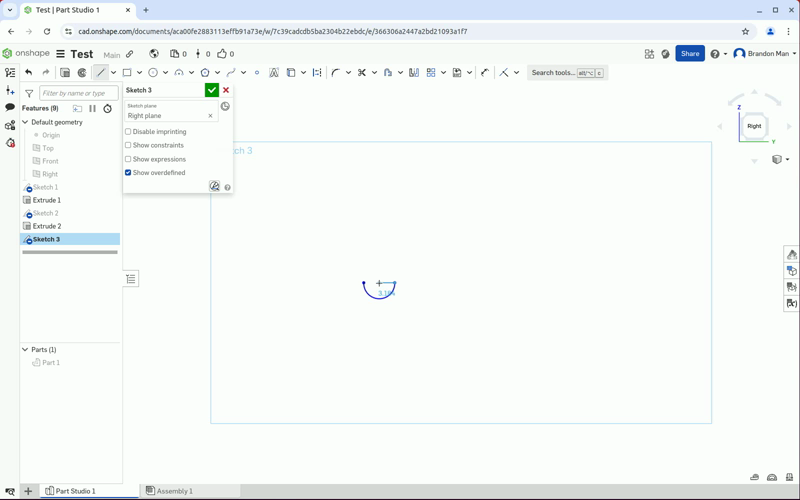
key_up(shift)
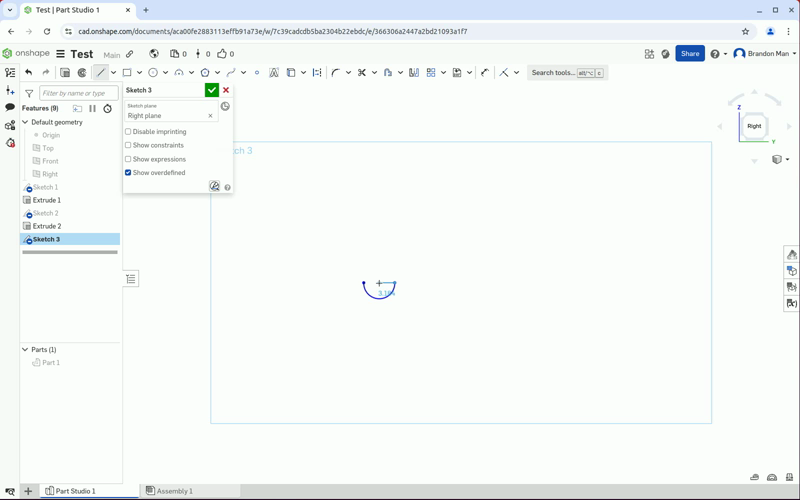
mouse_move(409, 282)
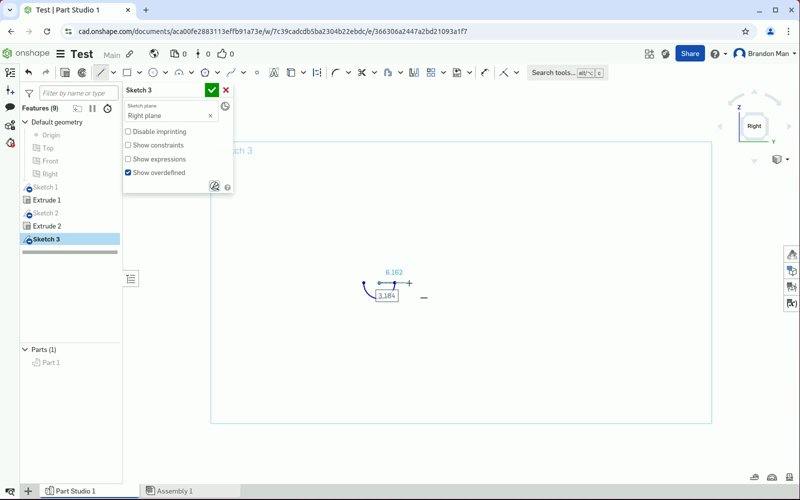
key_down(shift)
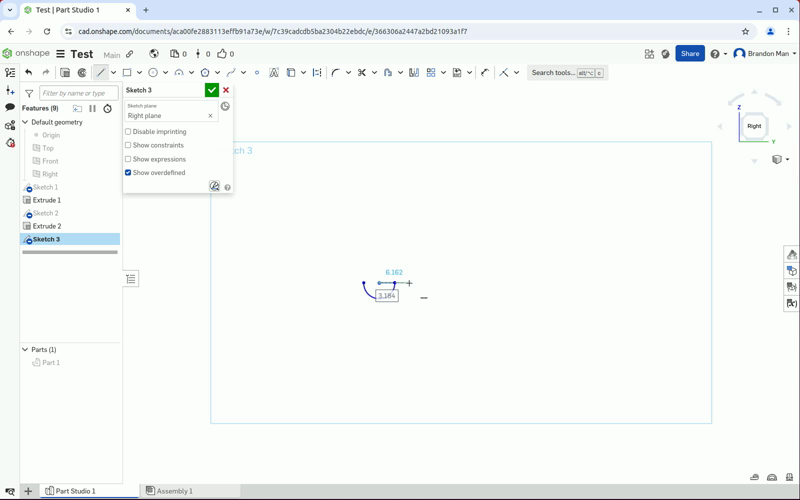
mouse_move(363, 282)
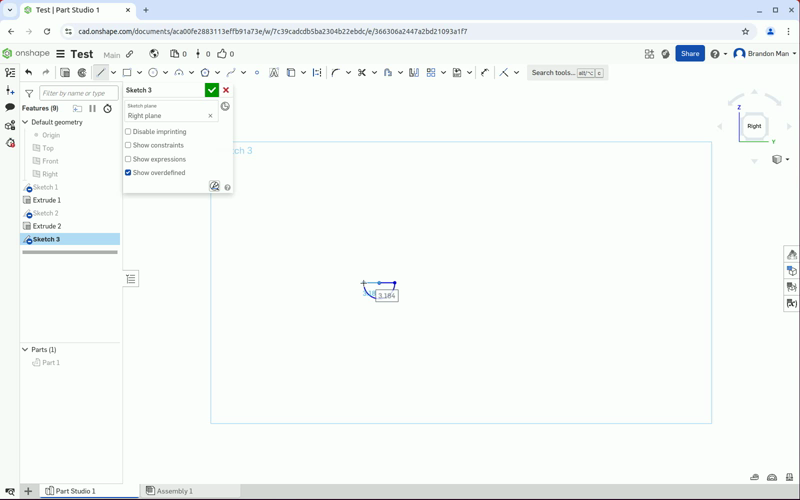
key_up(shift)
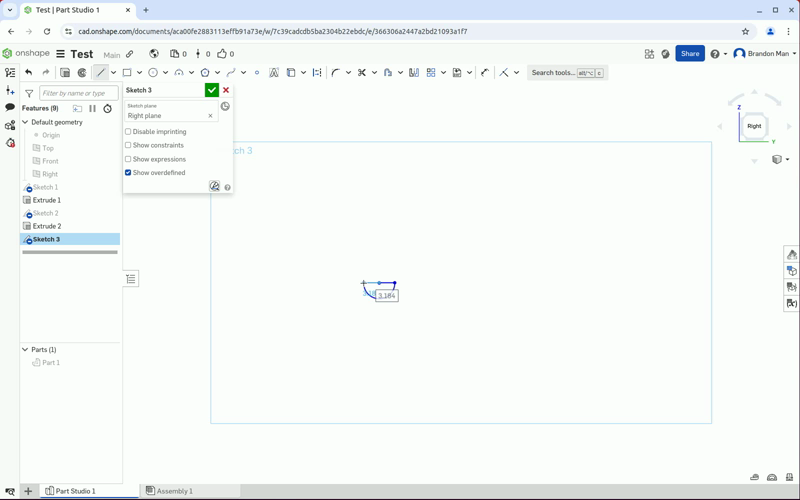
click(363, 282)
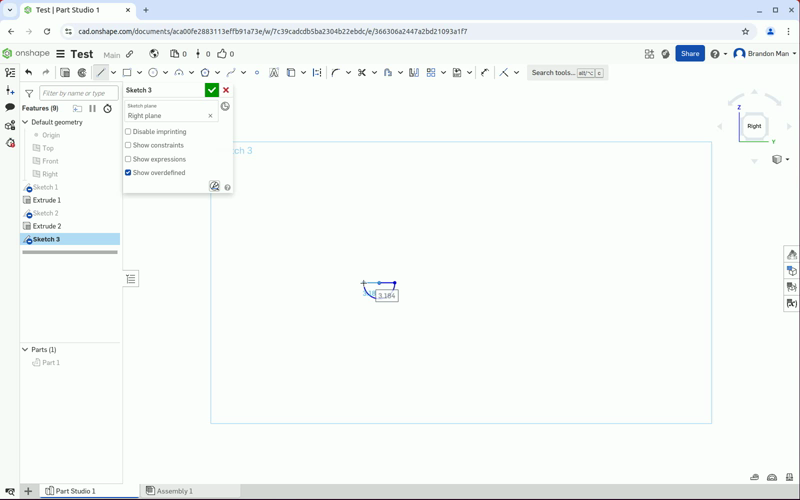
key(esc)
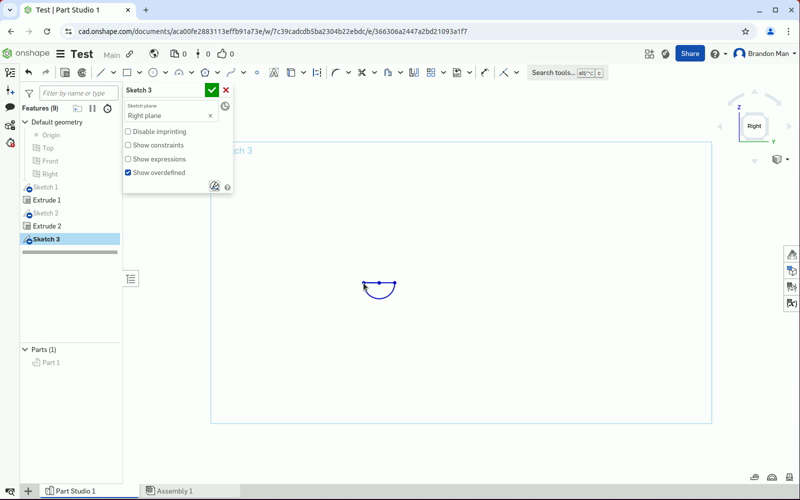
mouse_move(372, 283)
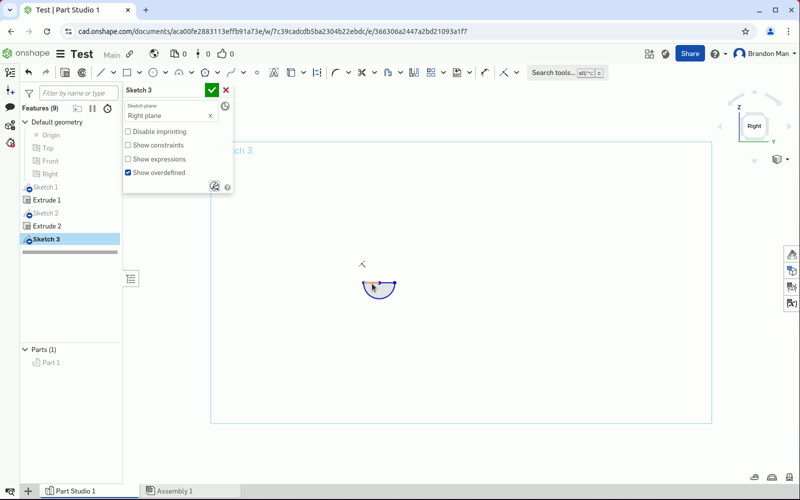
scroll(6)
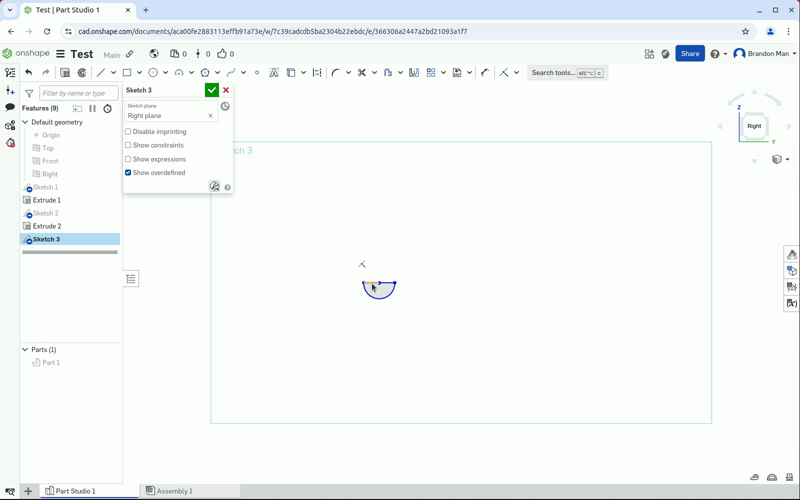
scroll(6)
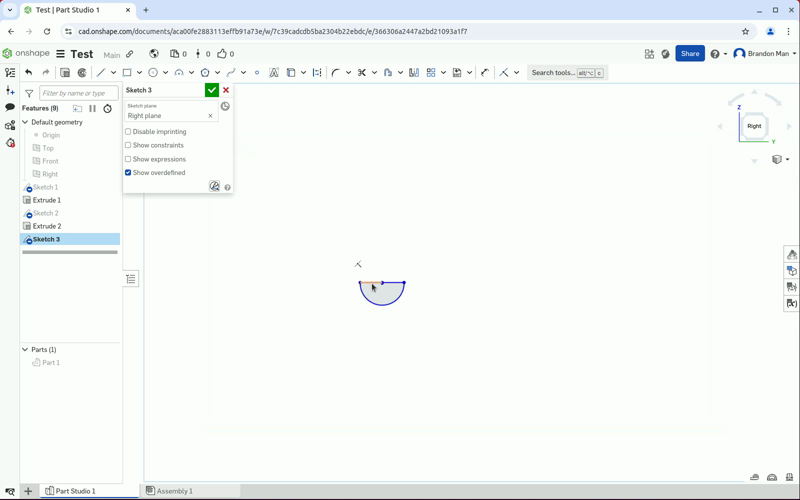
scroll(6)
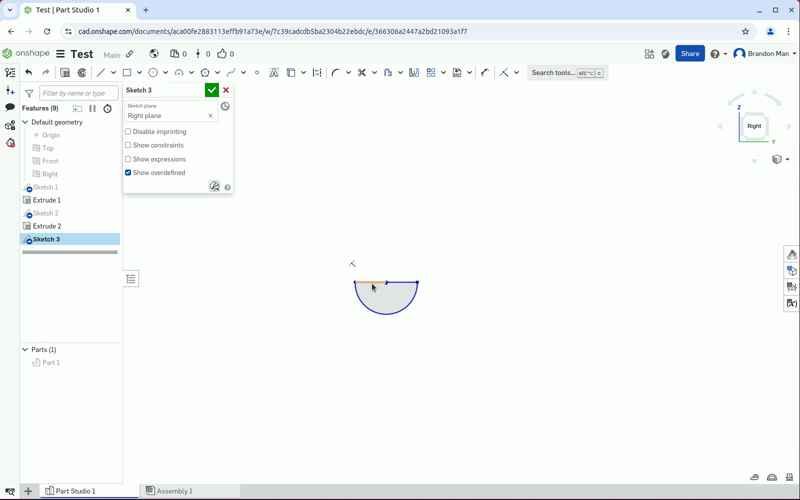
scroll(6)
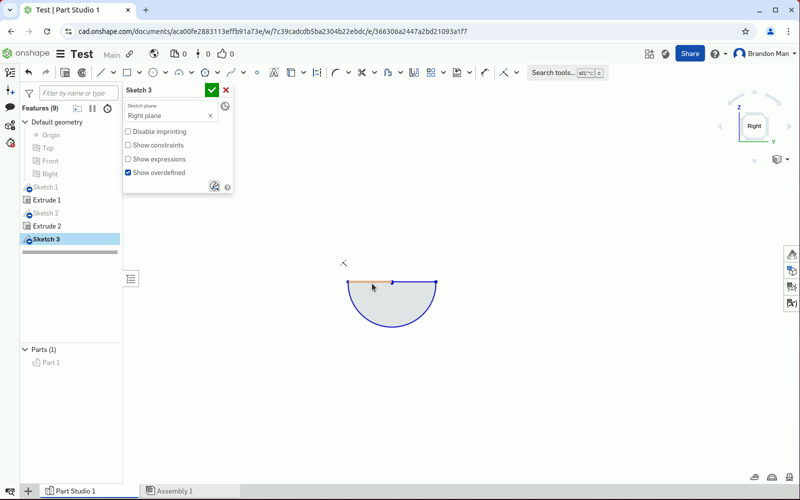
scroll(6)
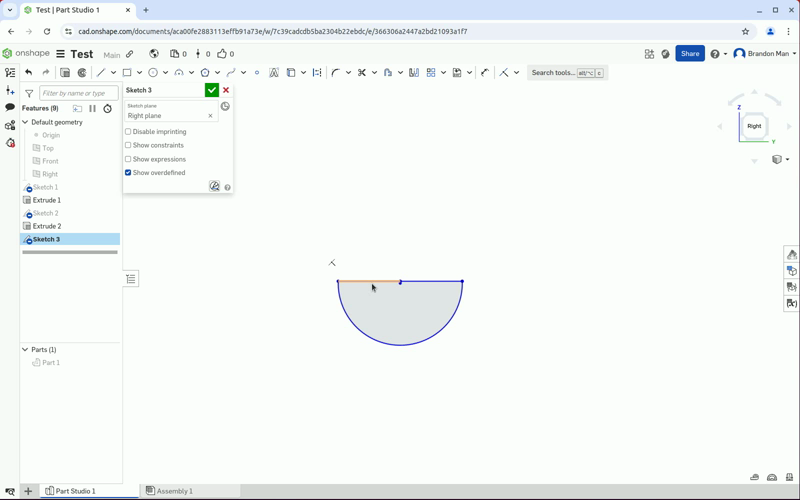
scroll(6)
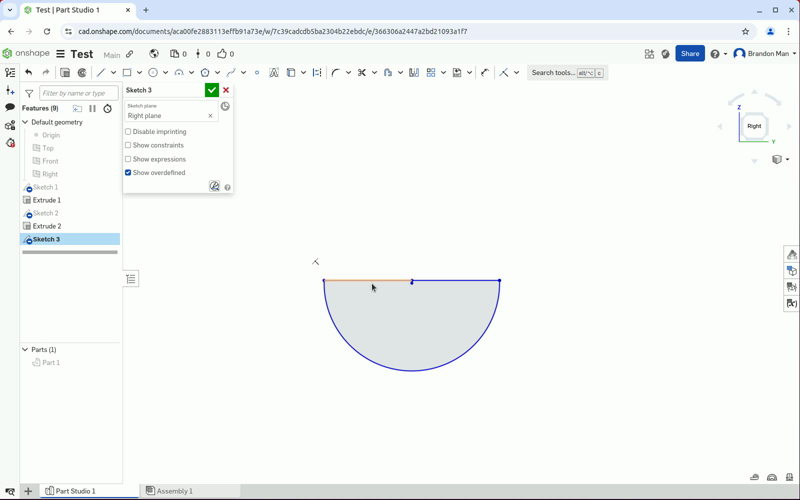
scroll(6)
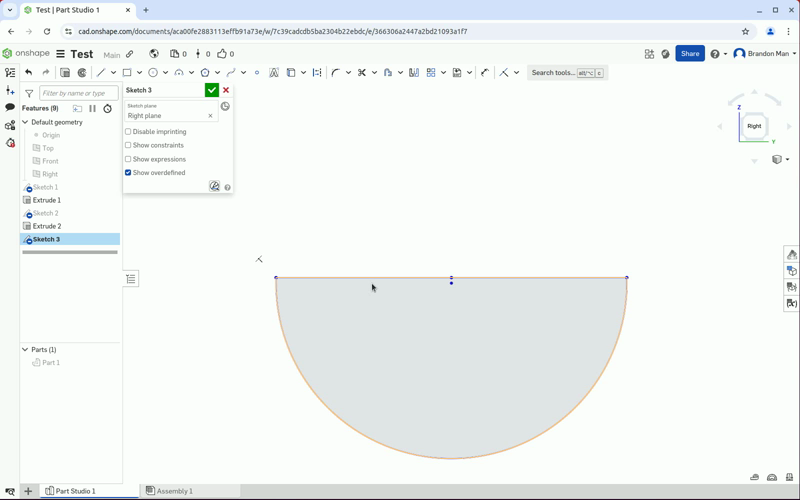
click(372, 283)
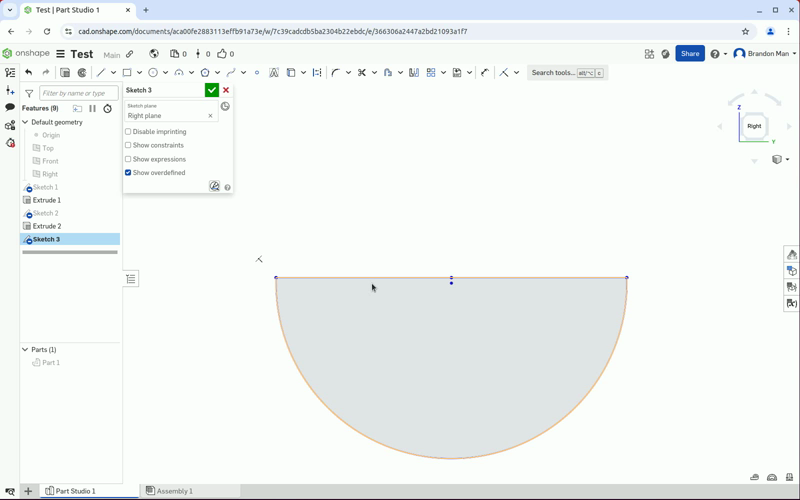
scroll(-6)
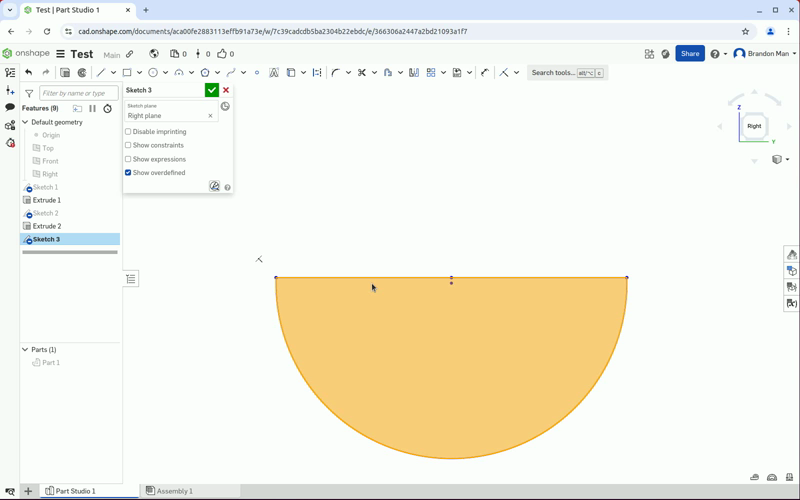
scroll(-6)
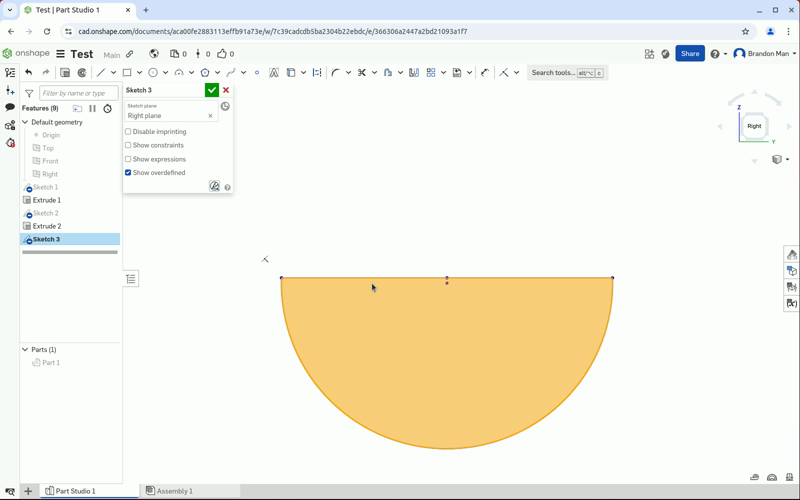
scroll(-6)
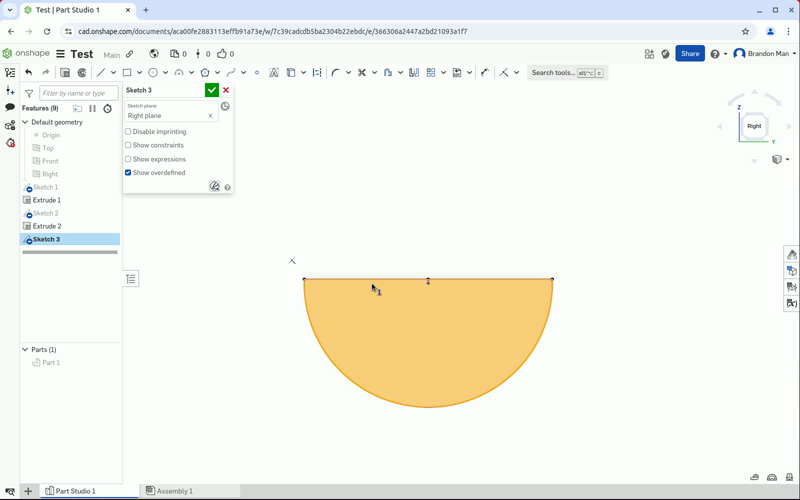
scroll(-6)
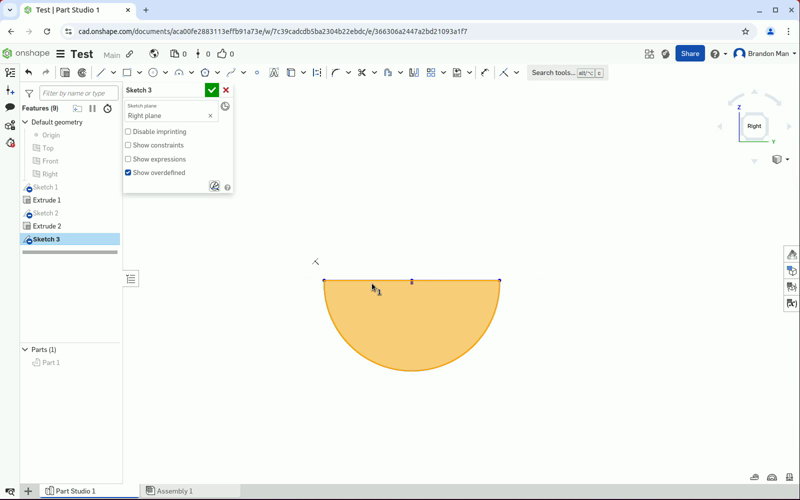
scroll(-6)
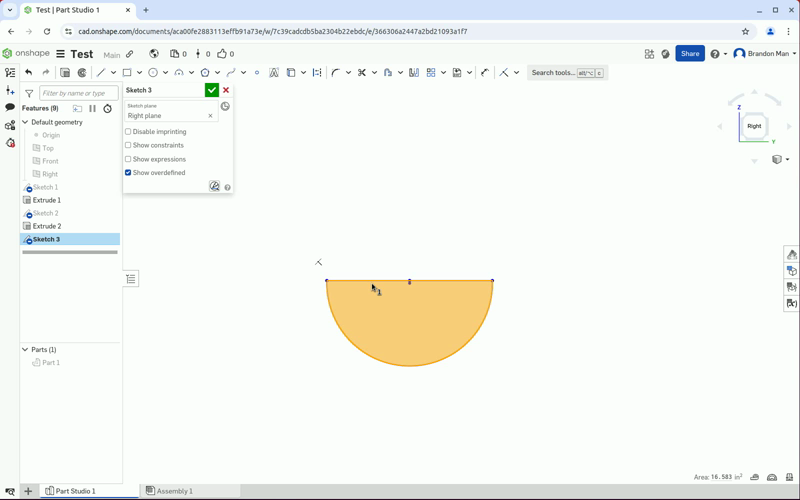
scroll(-6)
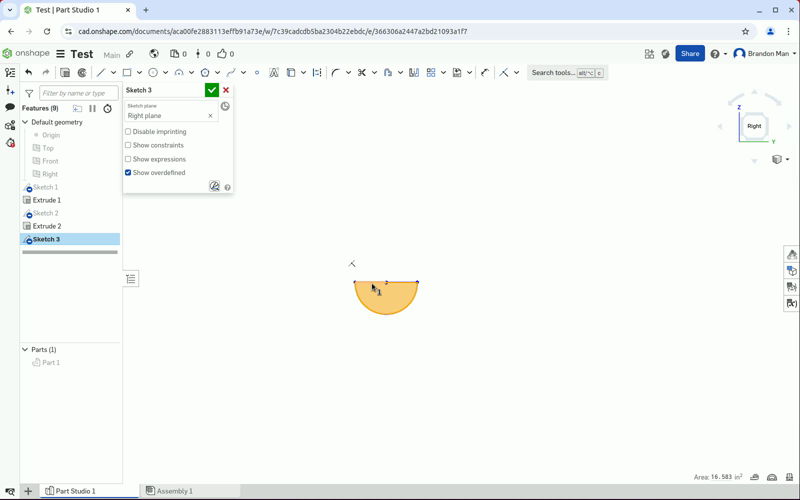
scroll(-6)
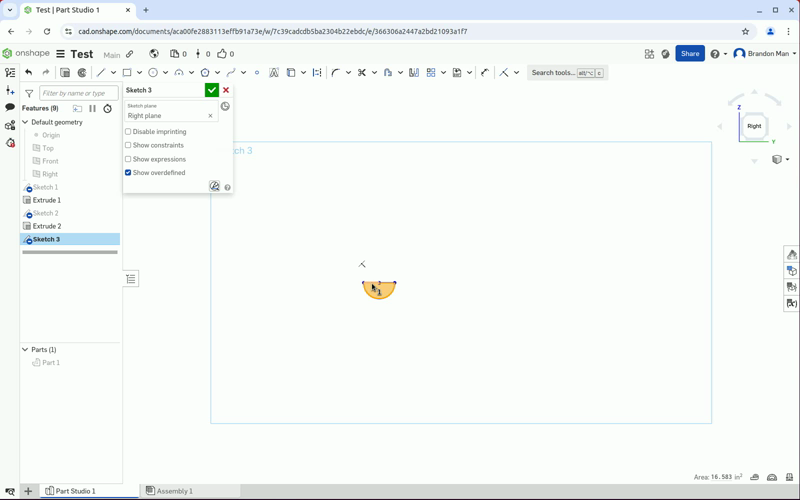
mouse_move(73, 352)
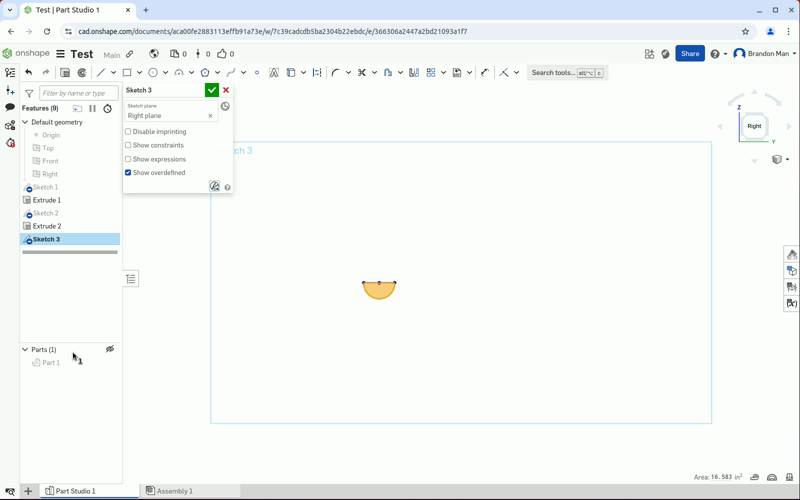
key(shift+y)
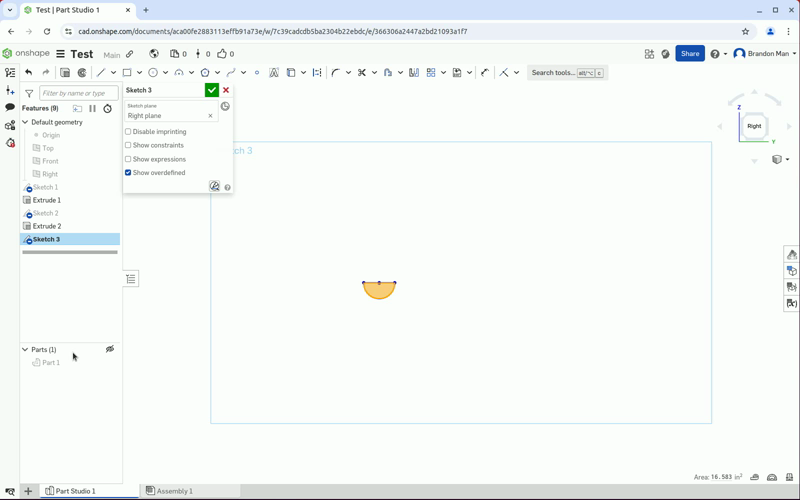
key(shift+e)
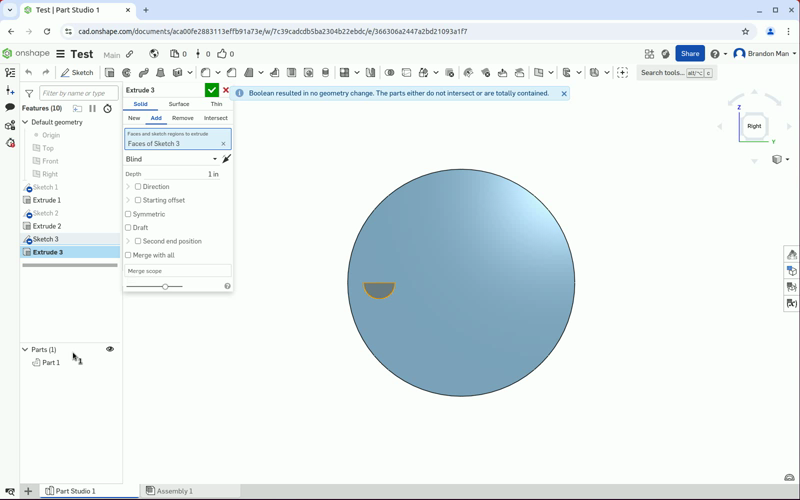
mouse_move(143, 106)
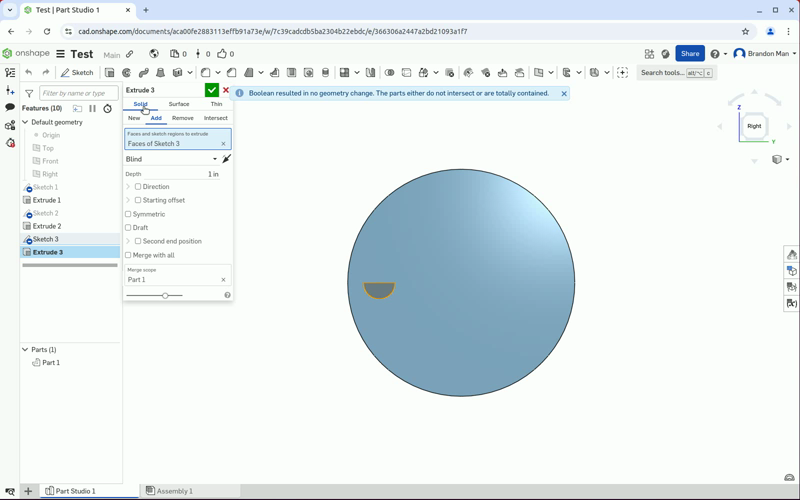
click(143, 106)
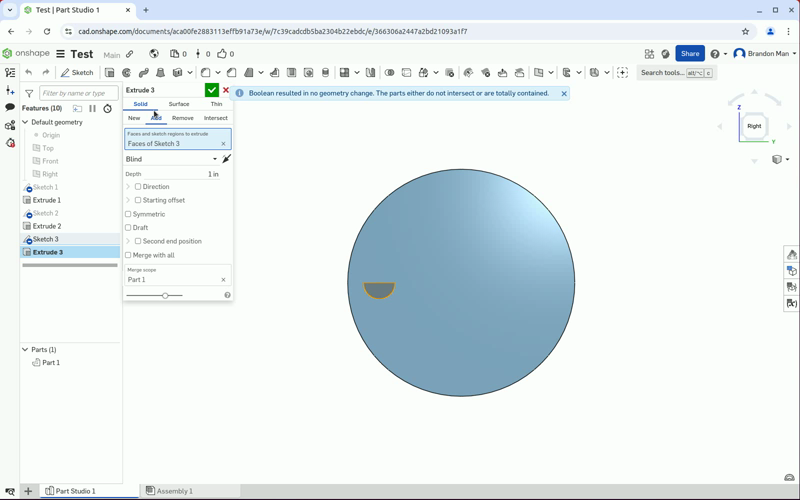
mouse_move(186, 120)
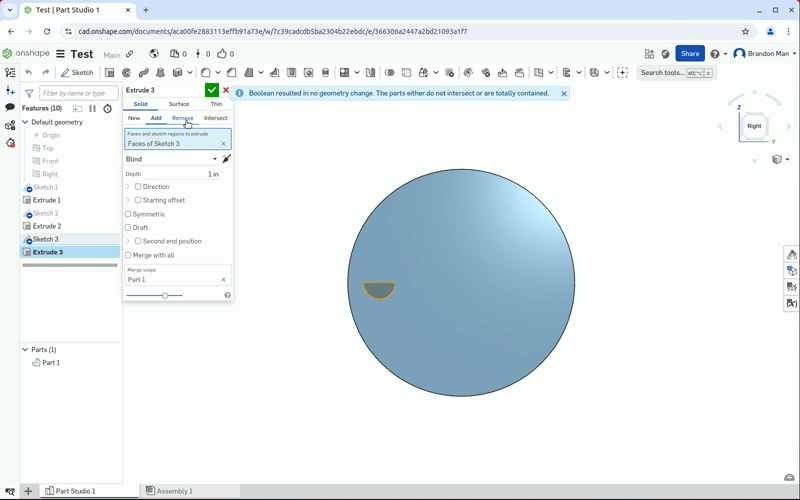
click(186, 120)
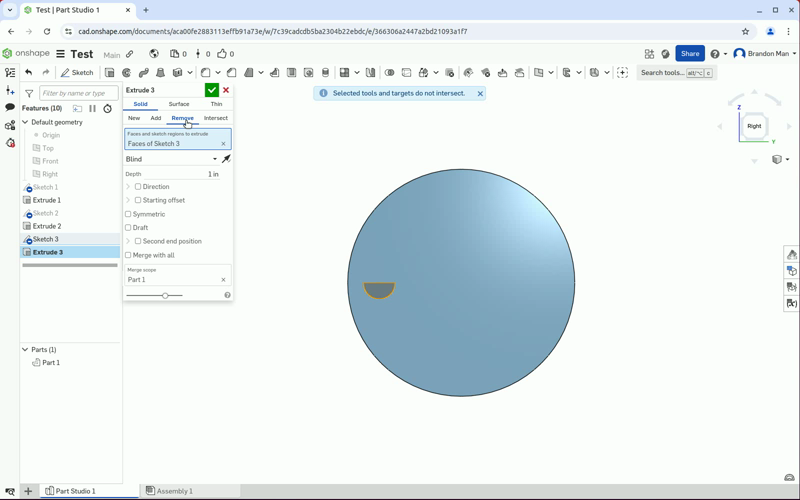
key(tab, 4)
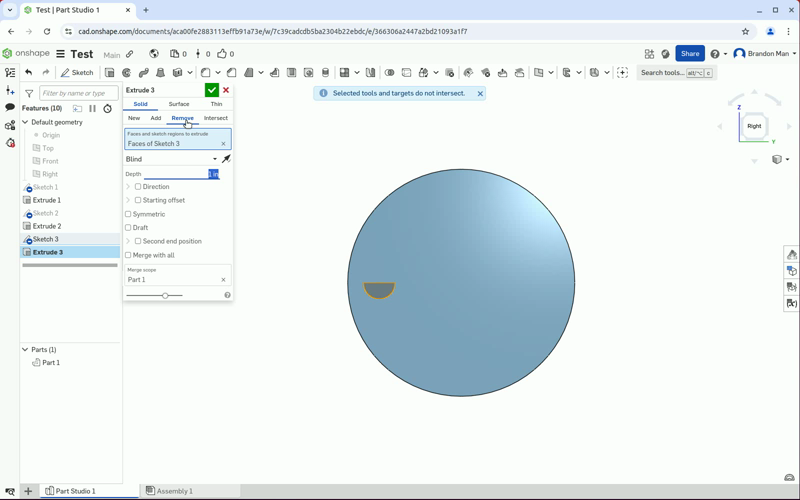
text(2.166)
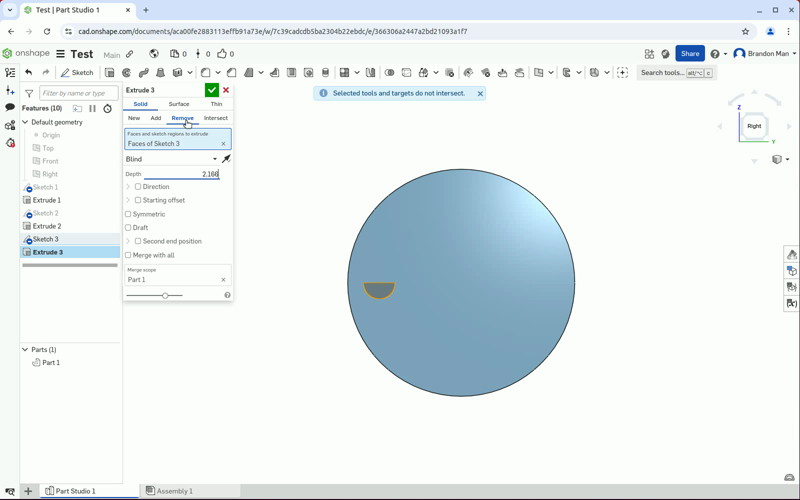
key(tab, 6)
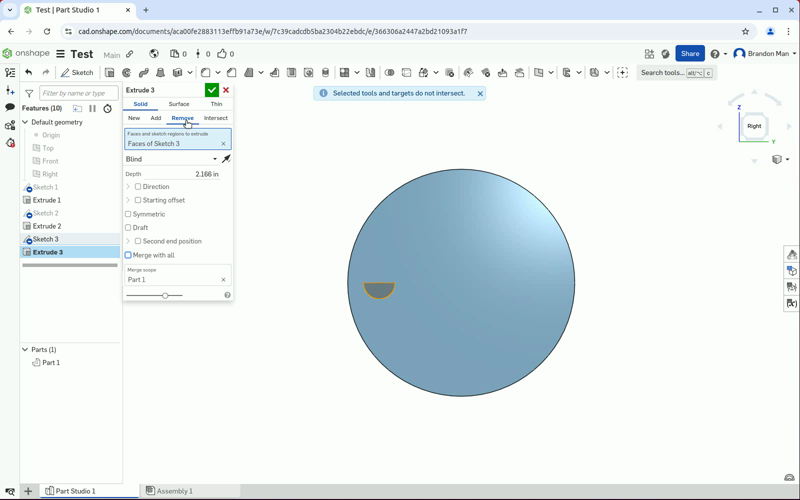
key(space)
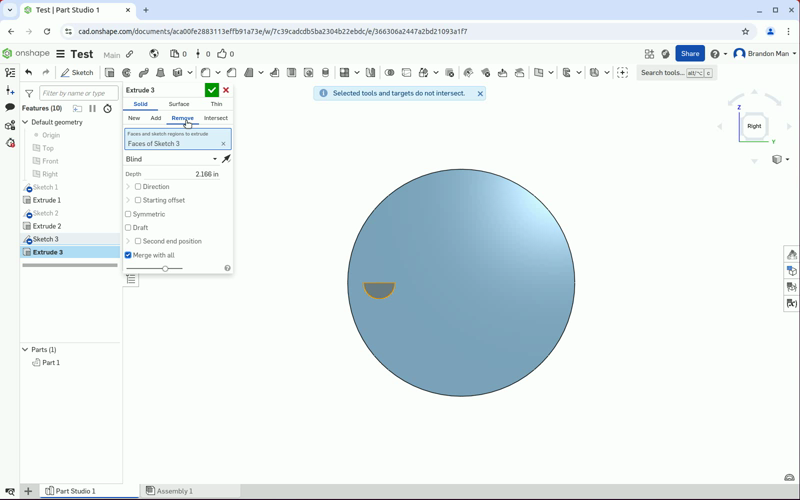
key(enter)
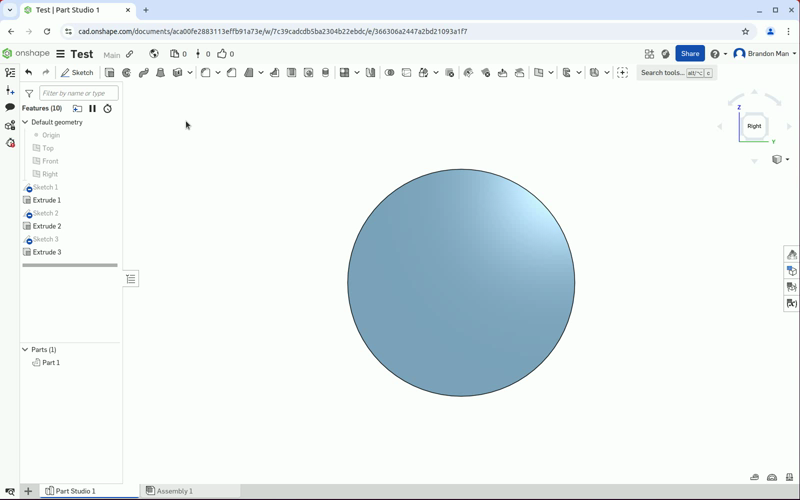
key(shift+h)
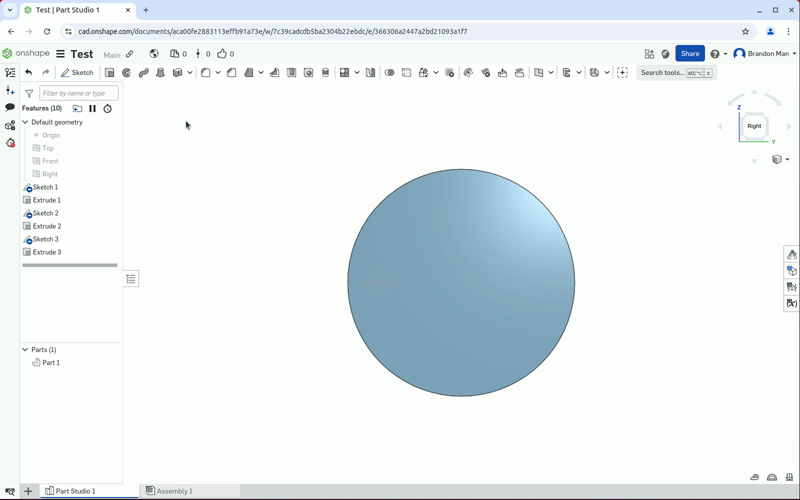
key(shift+h)
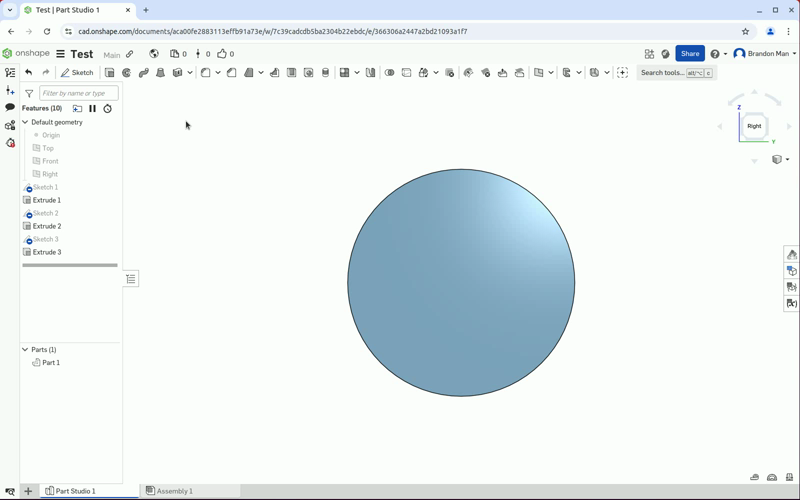
mouse_move(73, 189)
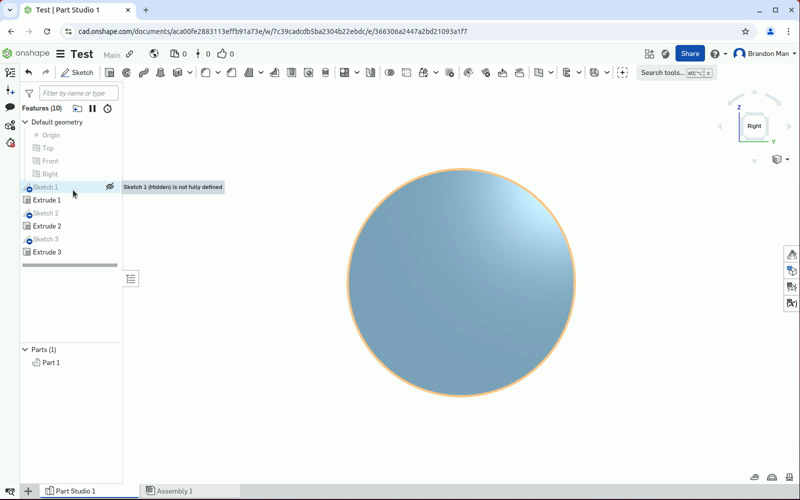
click(73, 189)
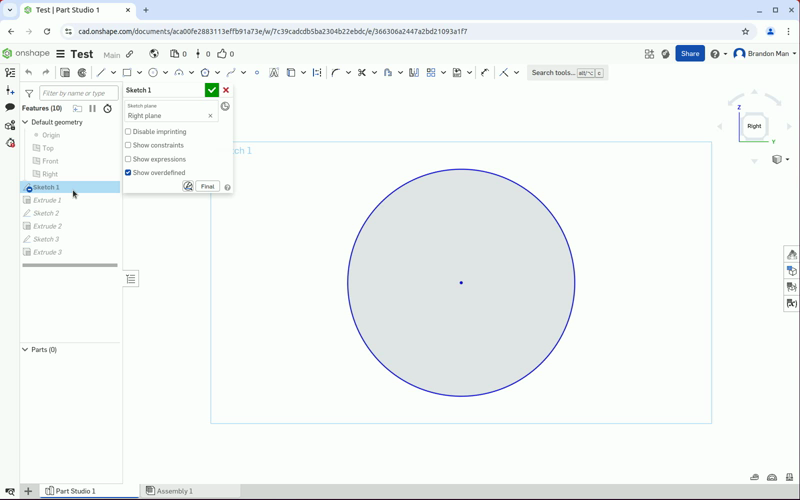
mouse_move(229, 92)
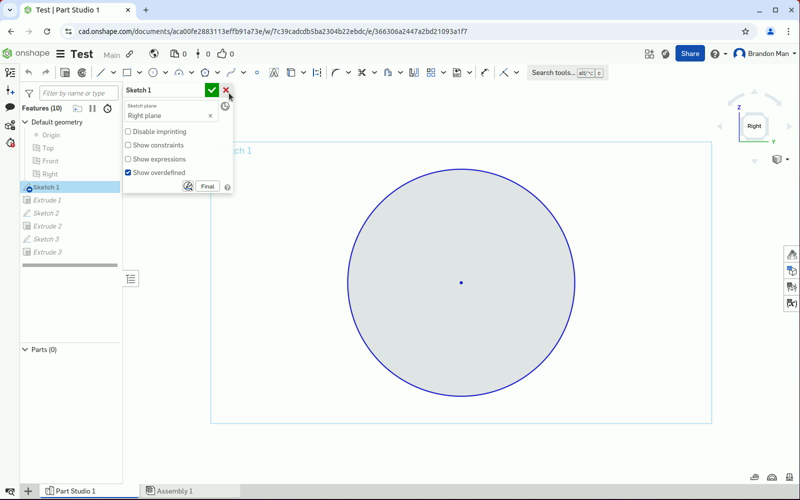
click(229, 92)
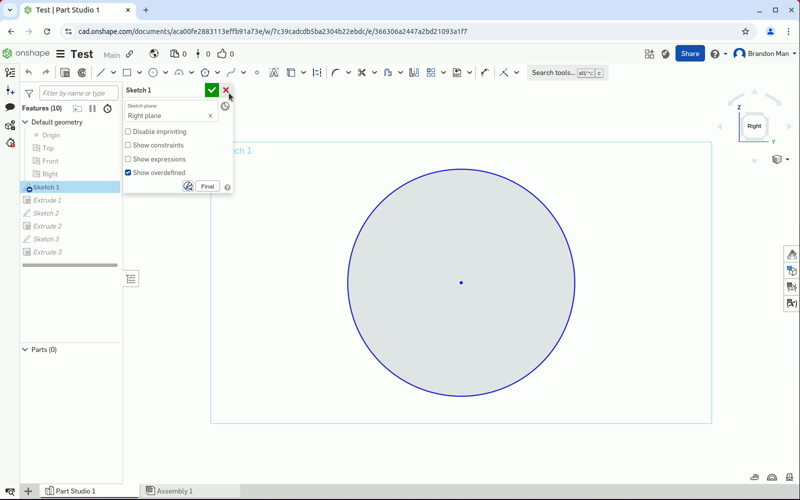
key(shift+s)
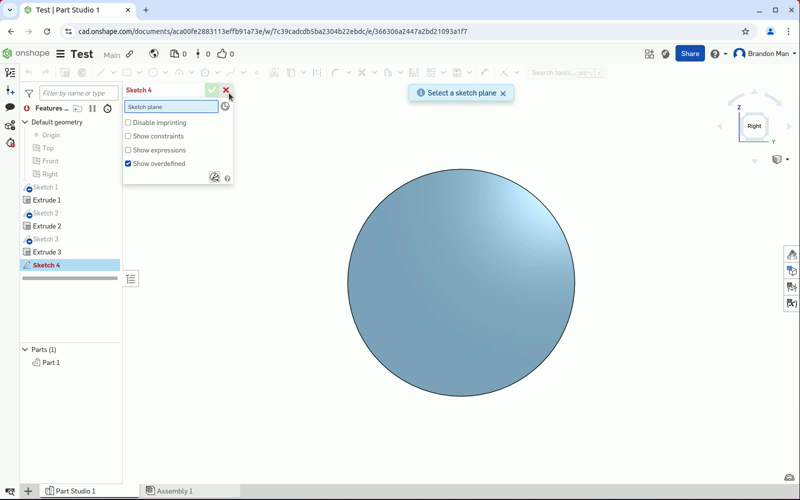
mouse_move(73, 176)
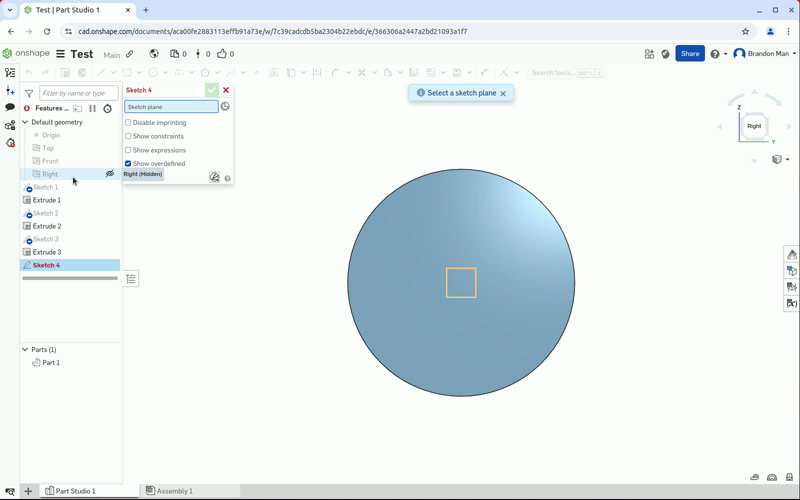
click(73, 176)
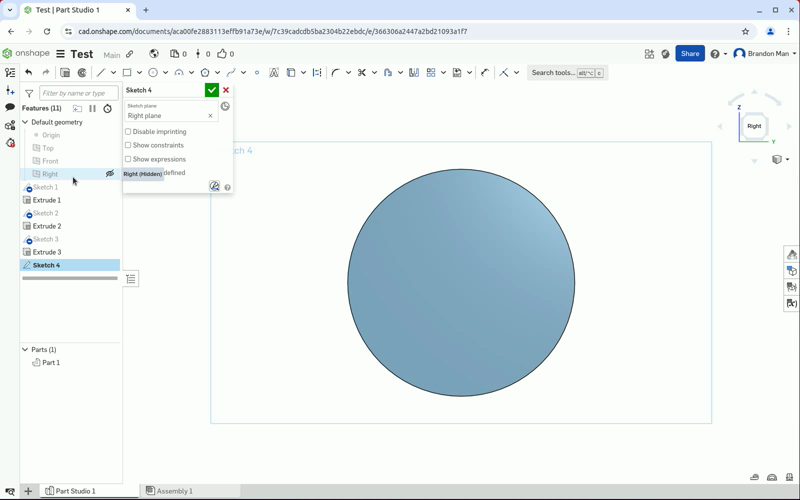
mouse_move(73, 352)
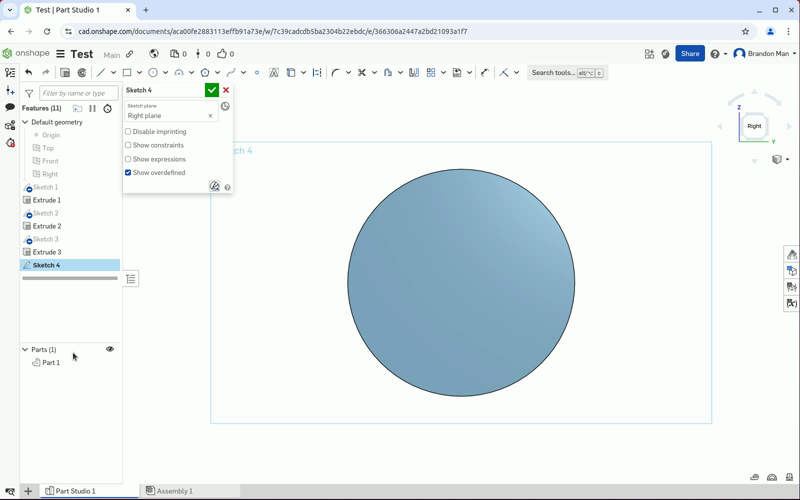
key(y)
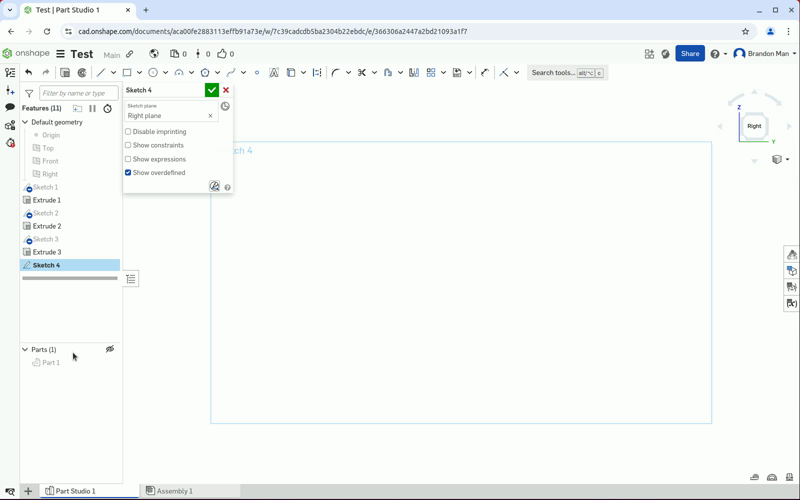
key(l)
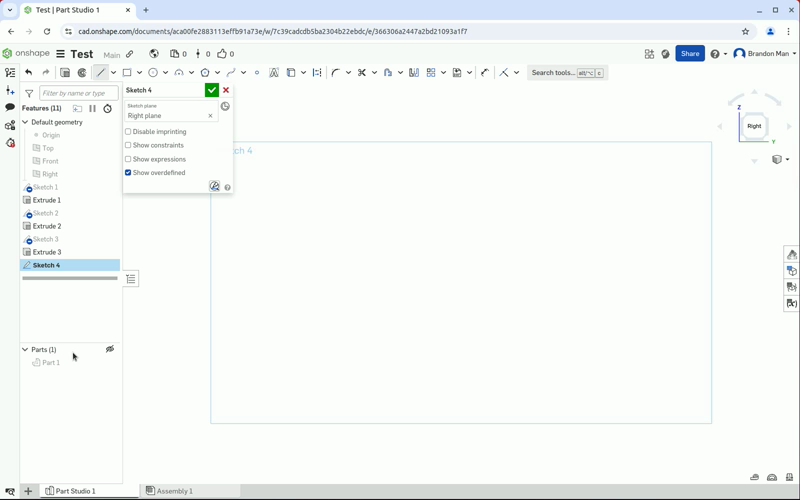
key_down(shift)
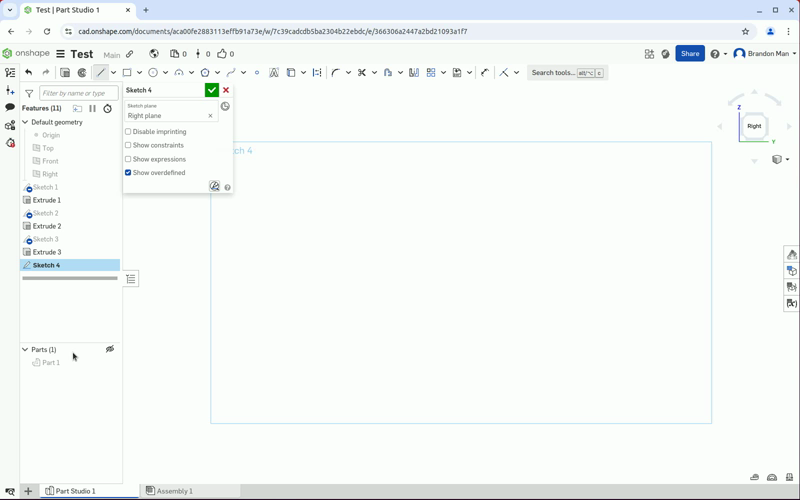
mouse_move(528, 282)
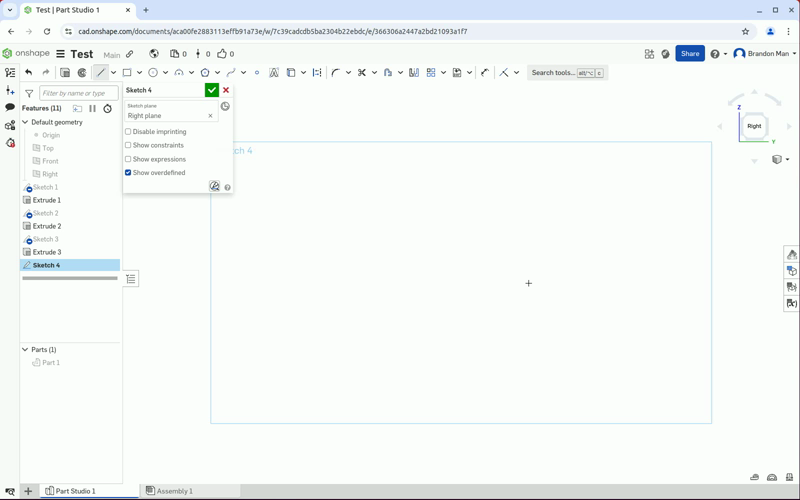
click(528, 282)
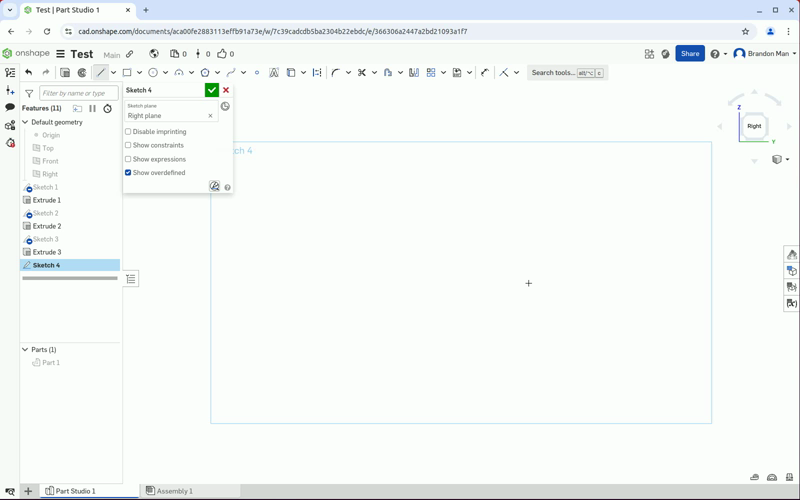
key_up(shift)
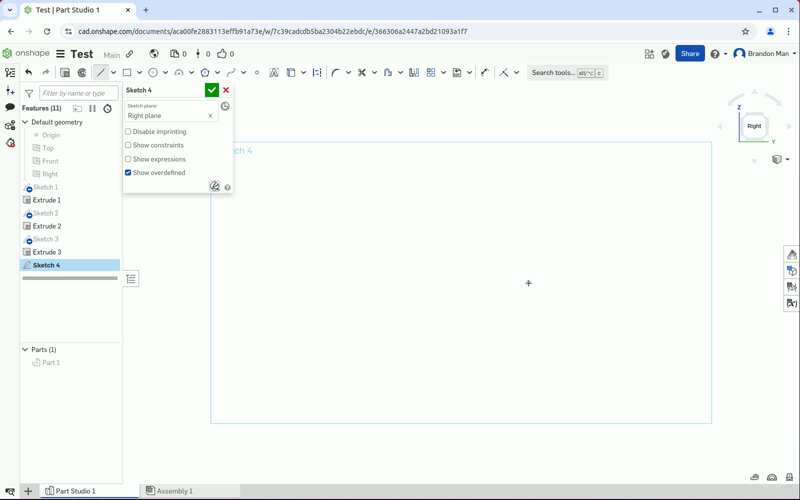
key_down(shift)
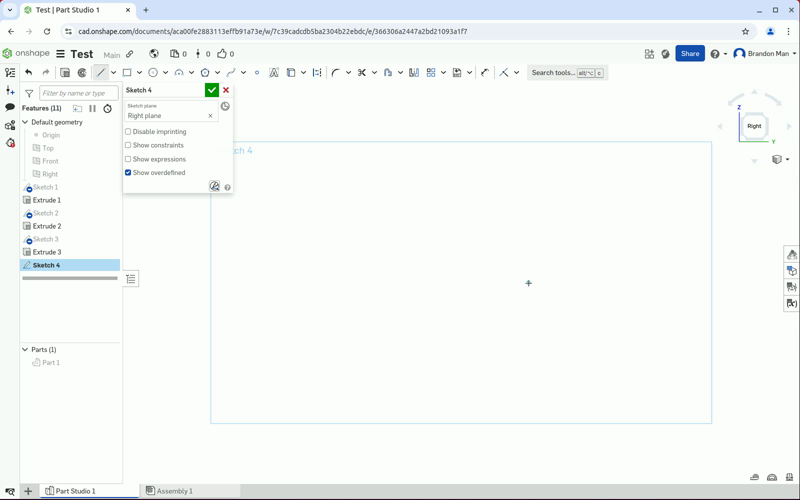
mouse_move(558, 282)
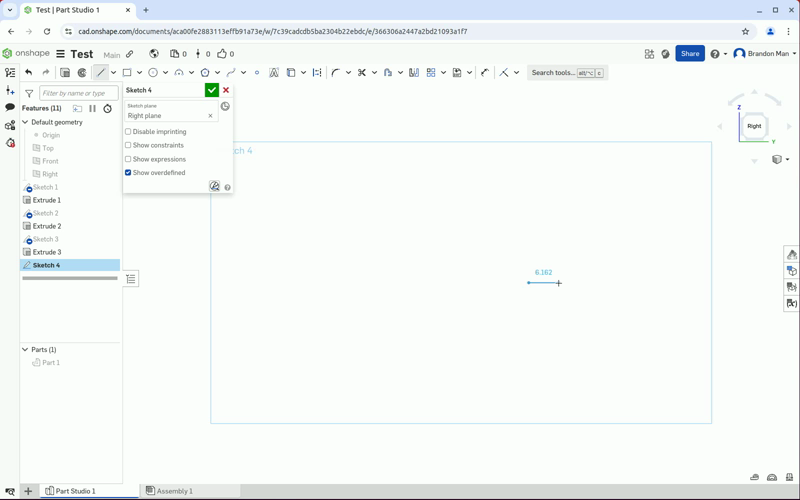
mouse_move(544, 282)
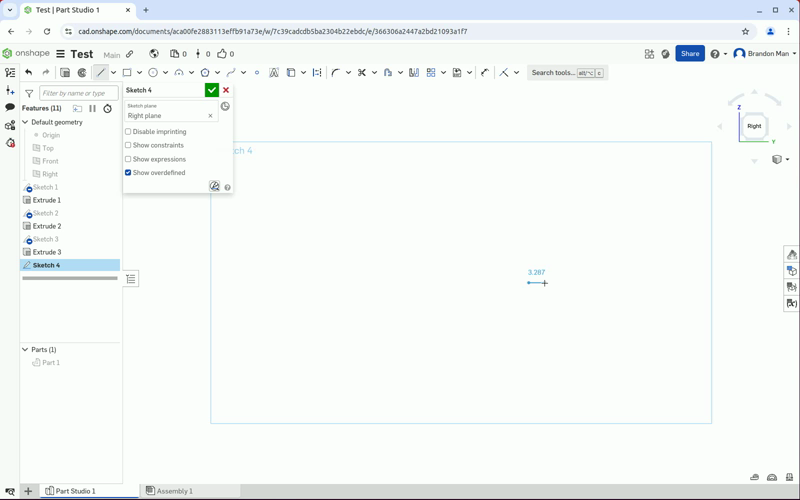
click(544, 282)
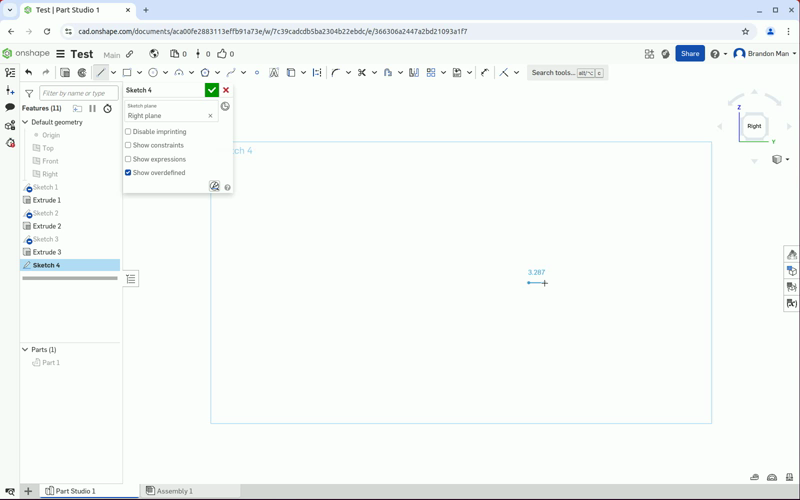
key_up(shift)
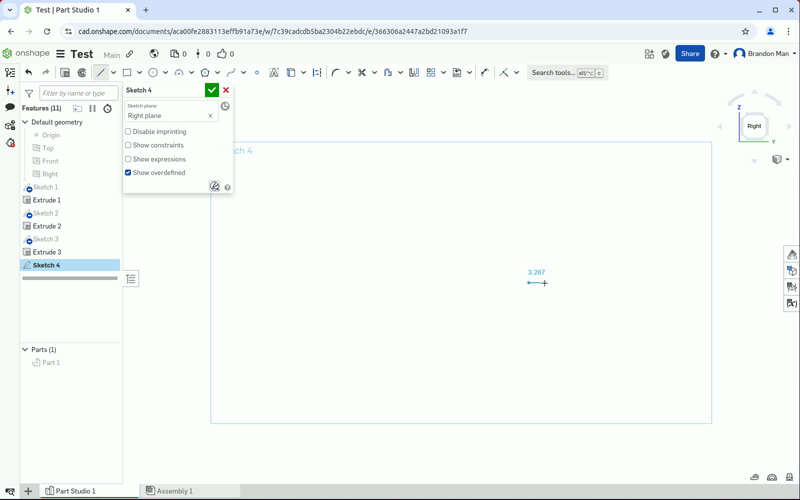
key_down(shift)
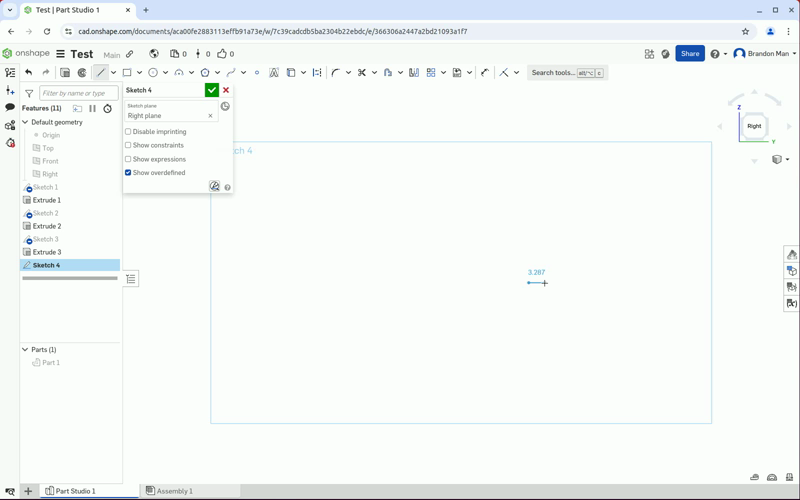
mouse_move(574, 282)
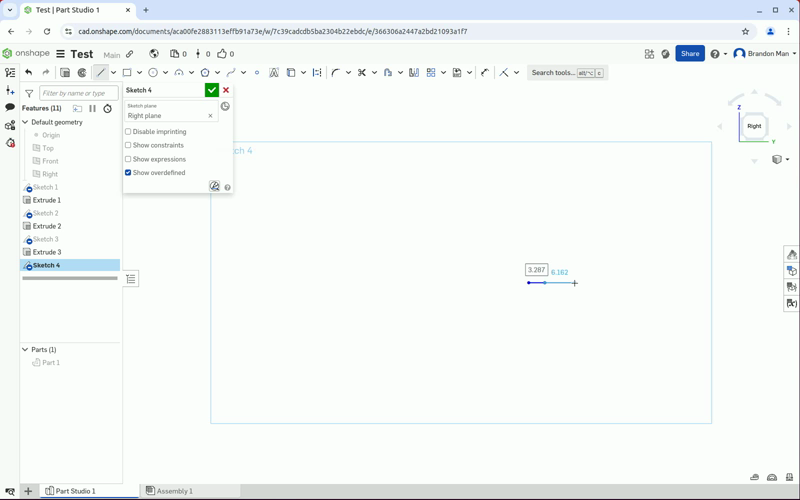
mouse_move(560, 282)
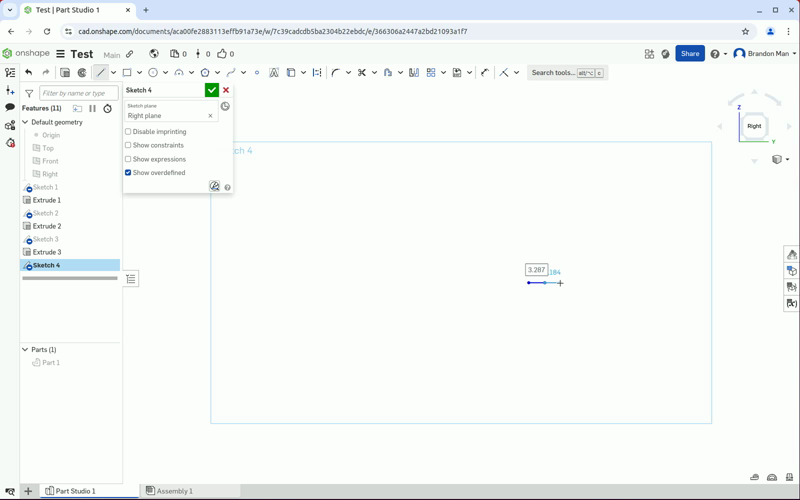
click(560, 282)
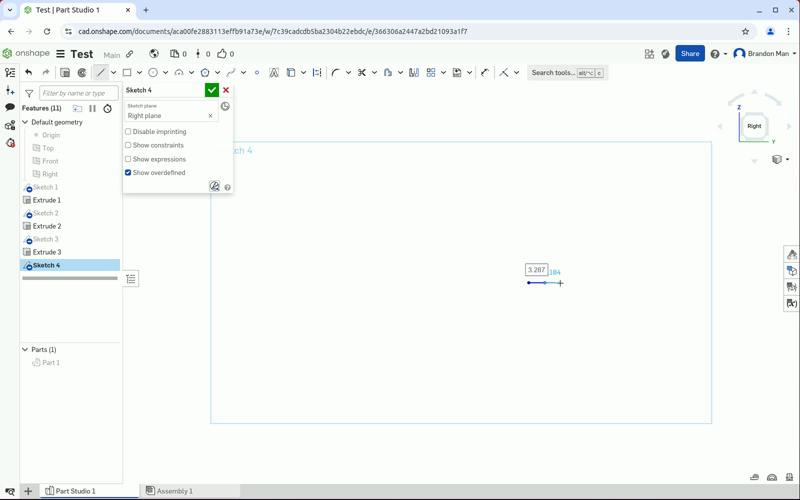
key_up(shift)
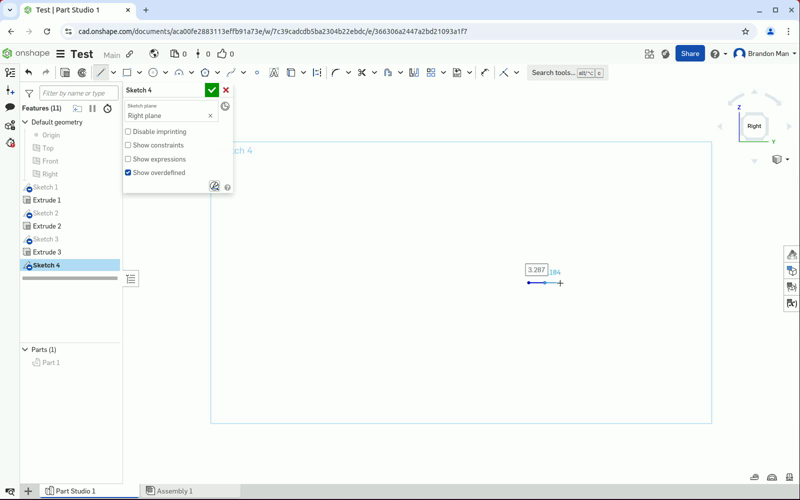
key(esc)
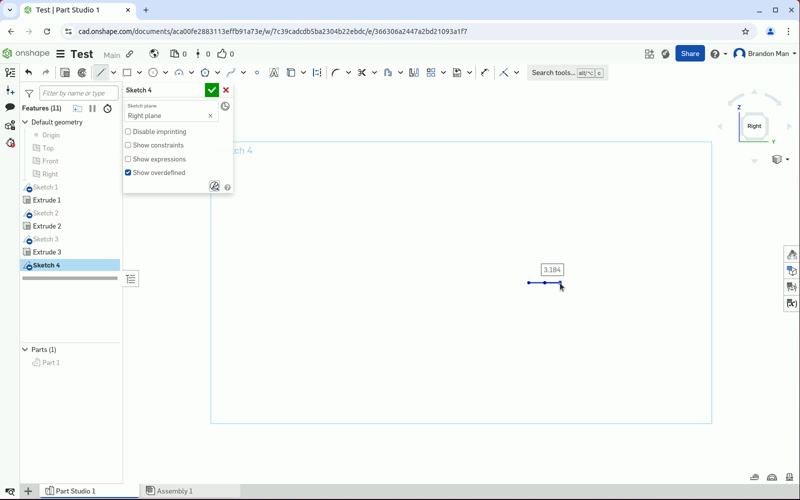
key(a)
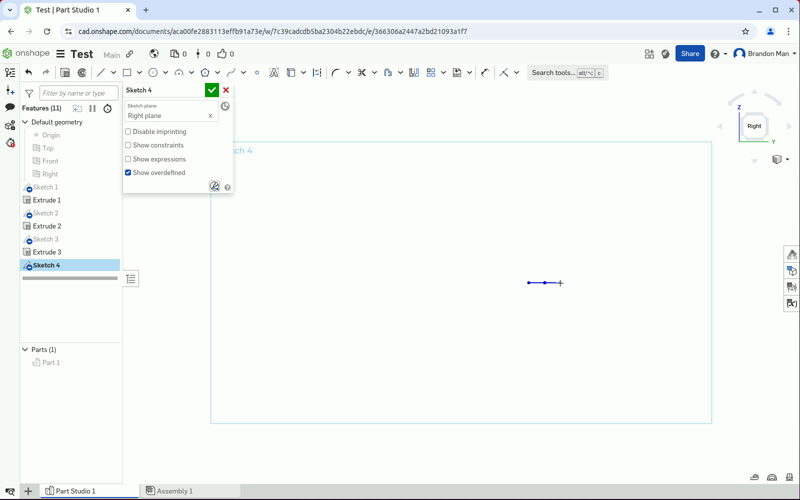
mouse_move(560, 282)
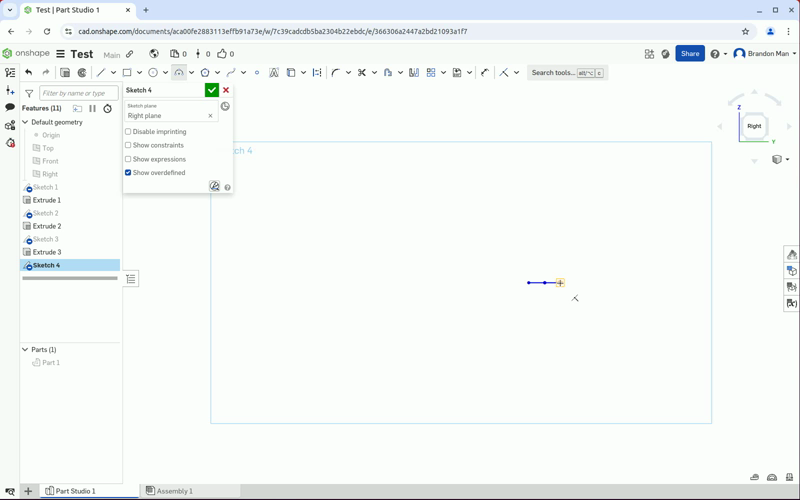
click(560, 282)
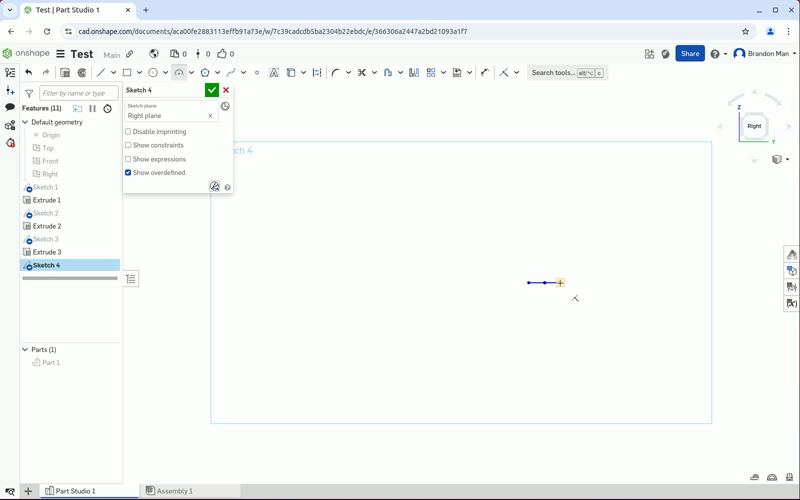
mouse_move(528, 282)
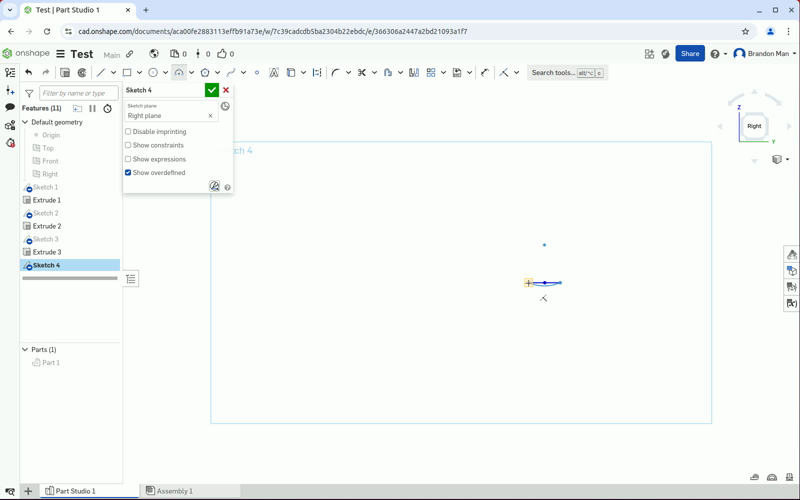
click(528, 282)
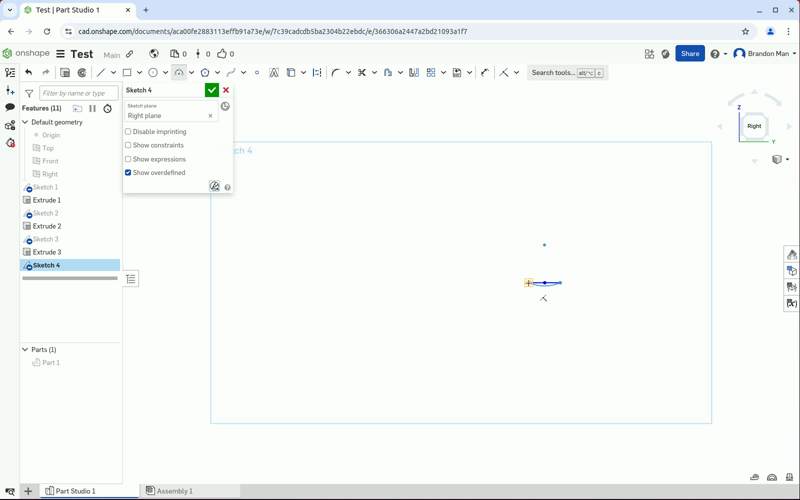
key_down(shift)
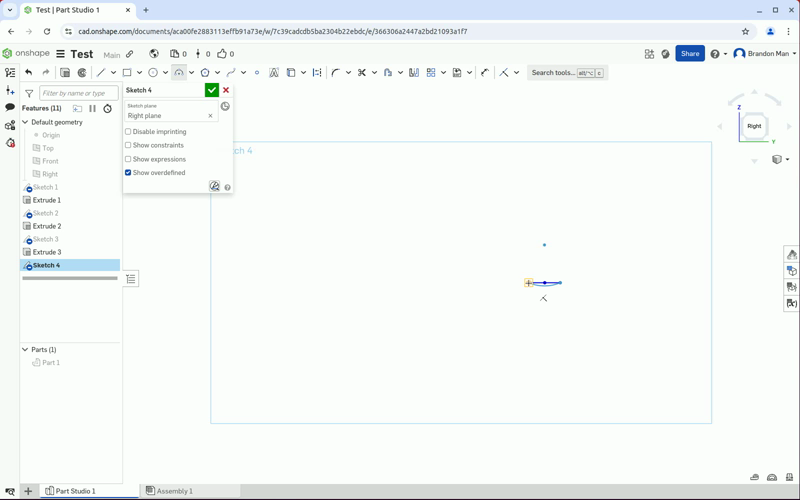
mouse_move(544, 267)
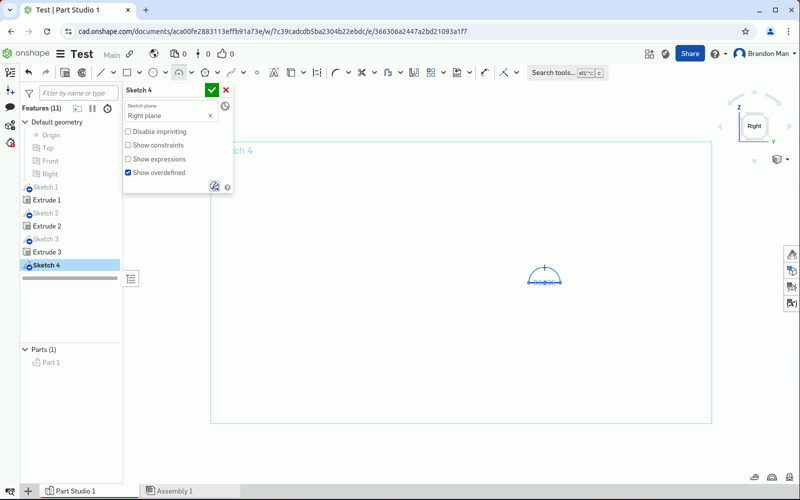
click(544, 267)
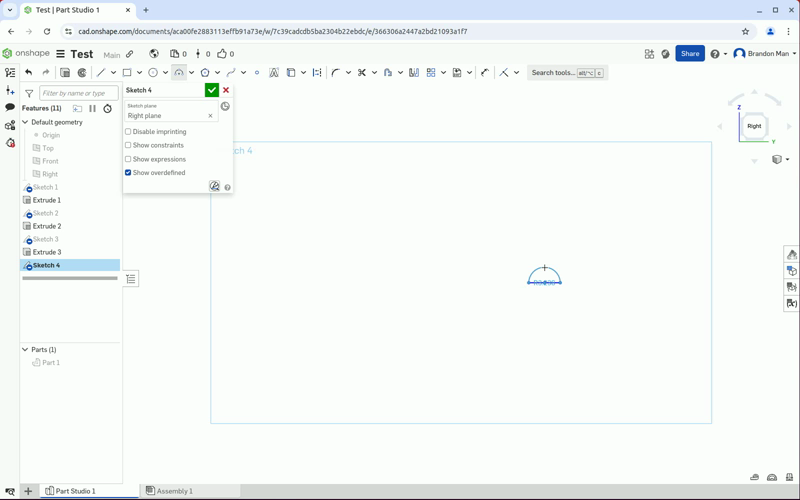
key_up(shift)
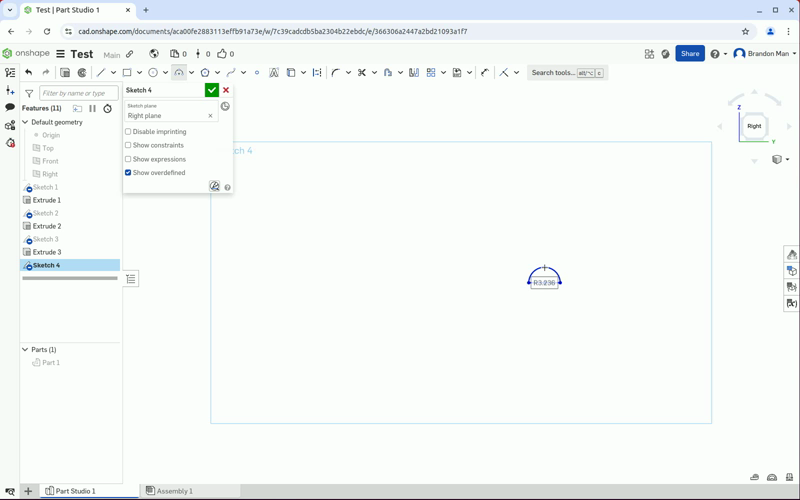
key(esc)
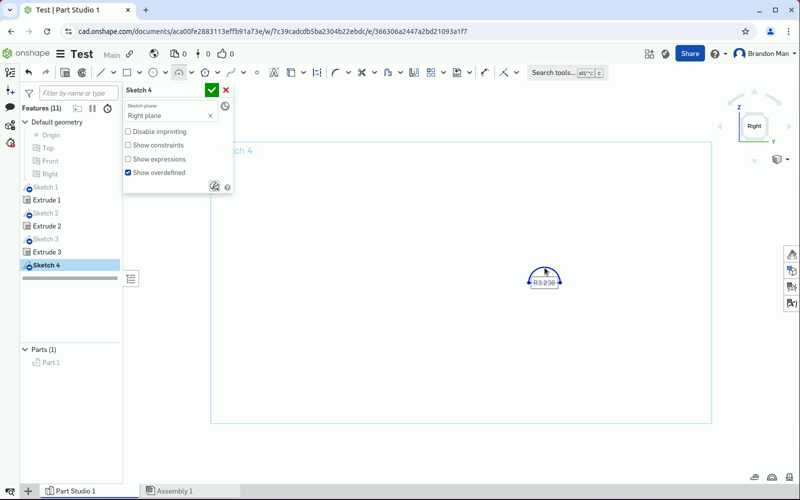
mouse_move(558, 279)
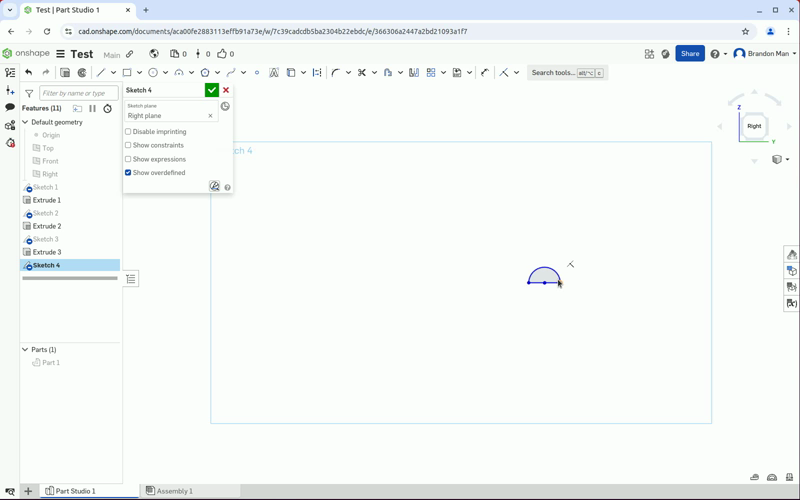
scroll(6)
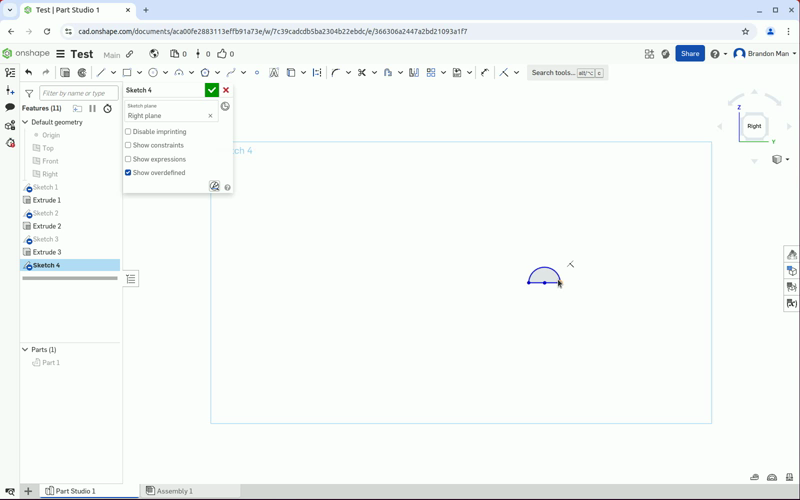
scroll(6)
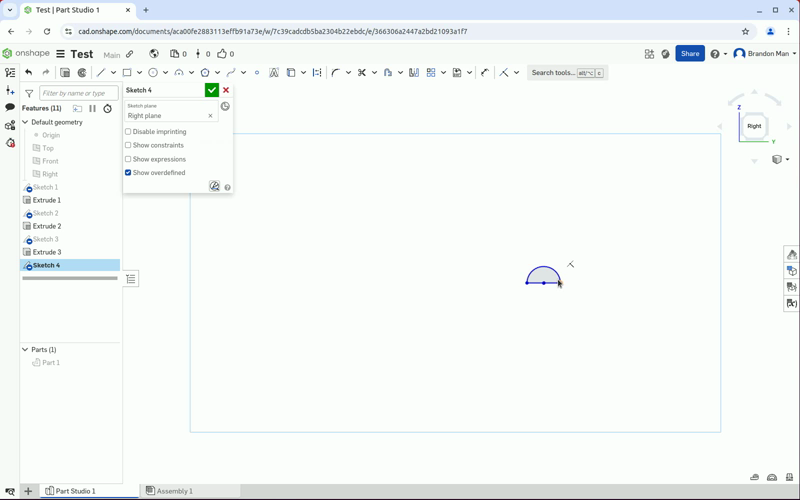
scroll(6)
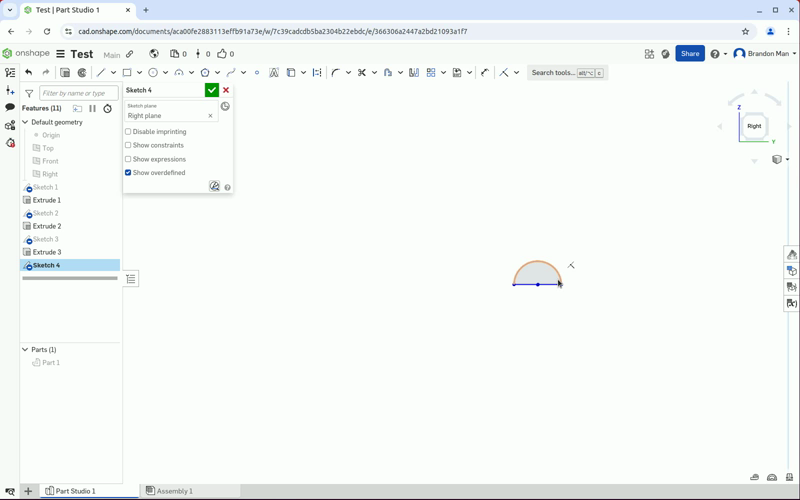
scroll(6)
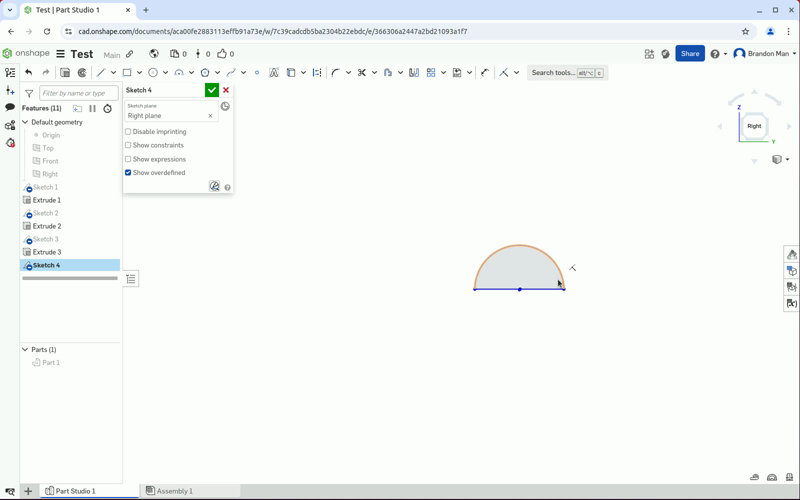
scroll(6)
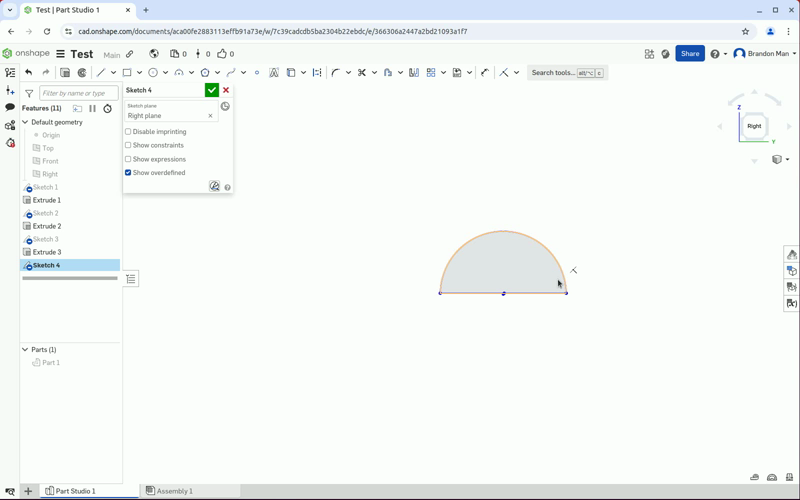
scroll(6)
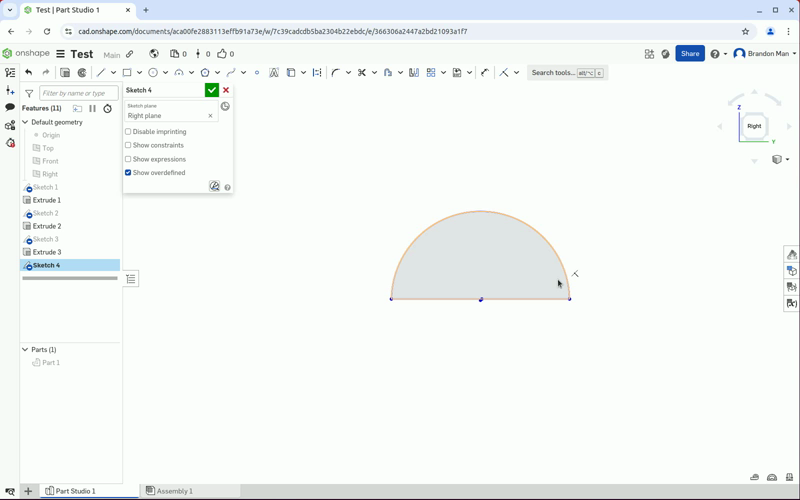
scroll(6)
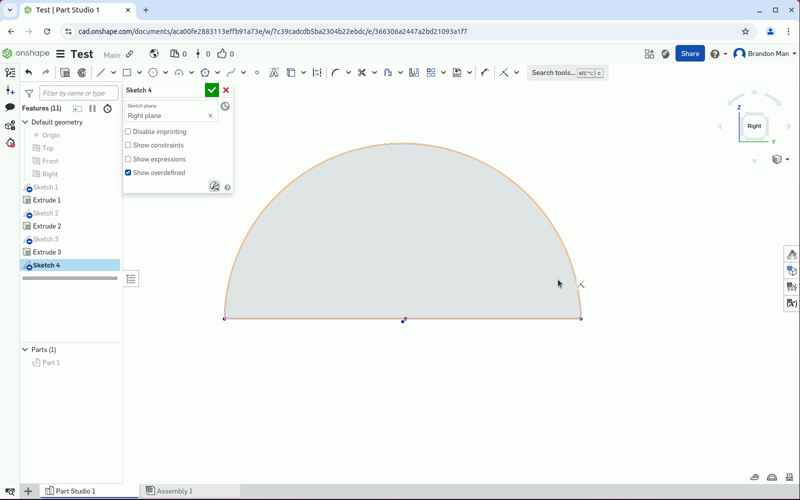
click(558, 279)
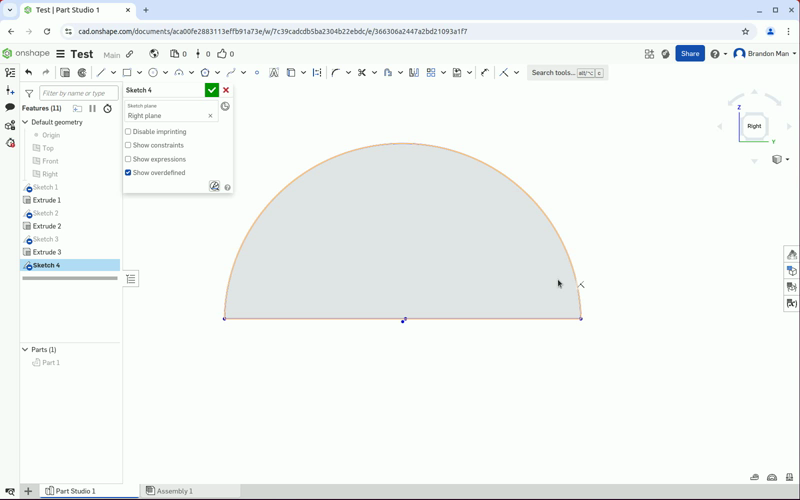
scroll(-6)
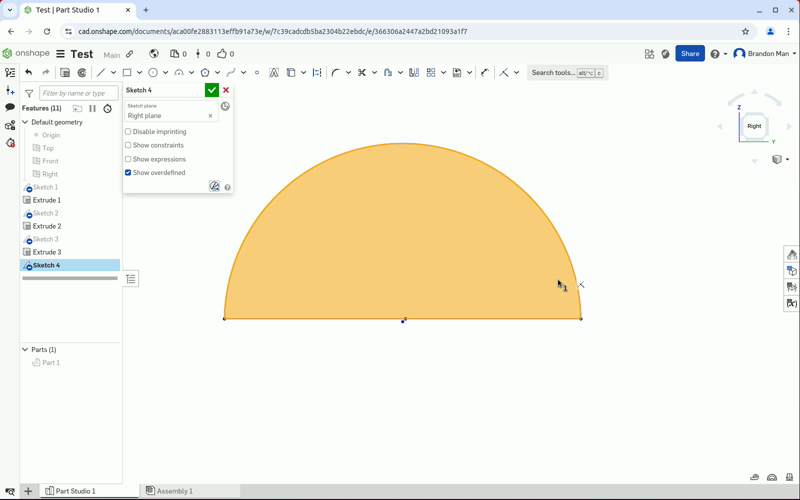
scroll(-6)
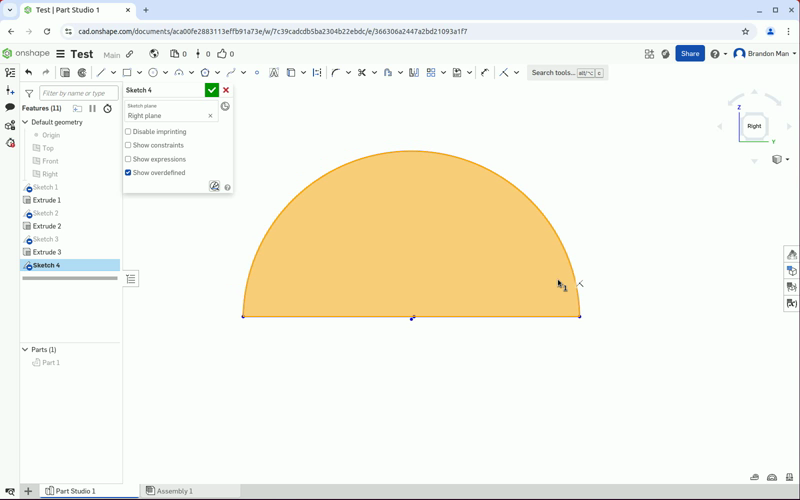
scroll(-6)
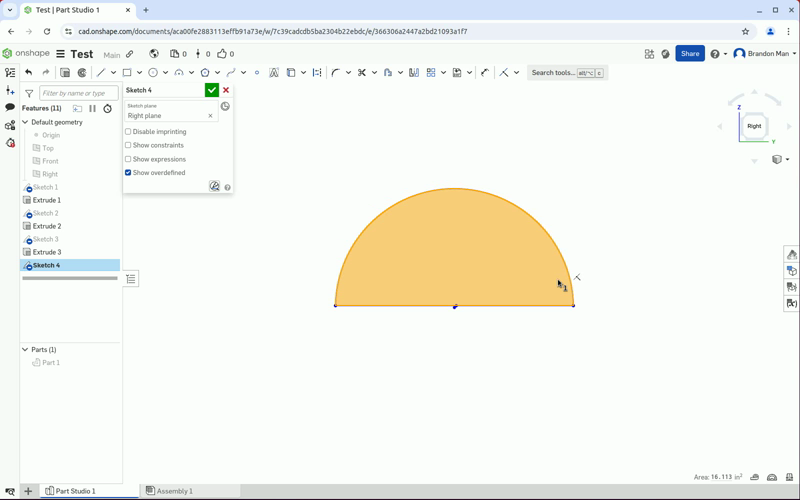
scroll(-6)
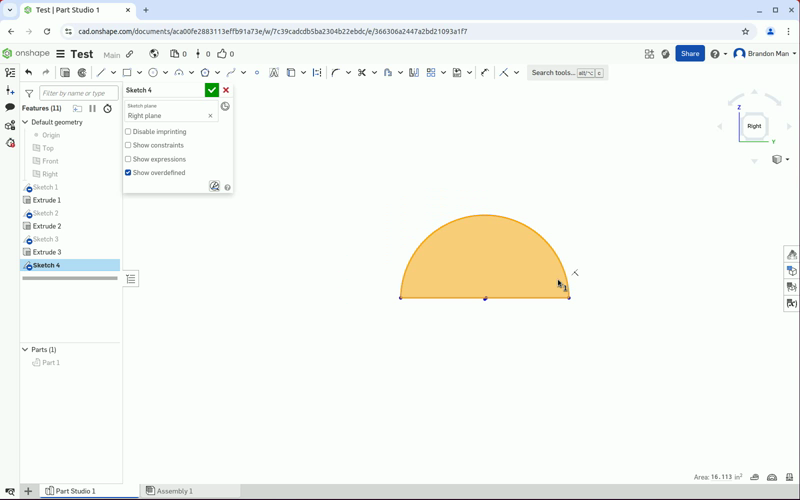
scroll(-6)
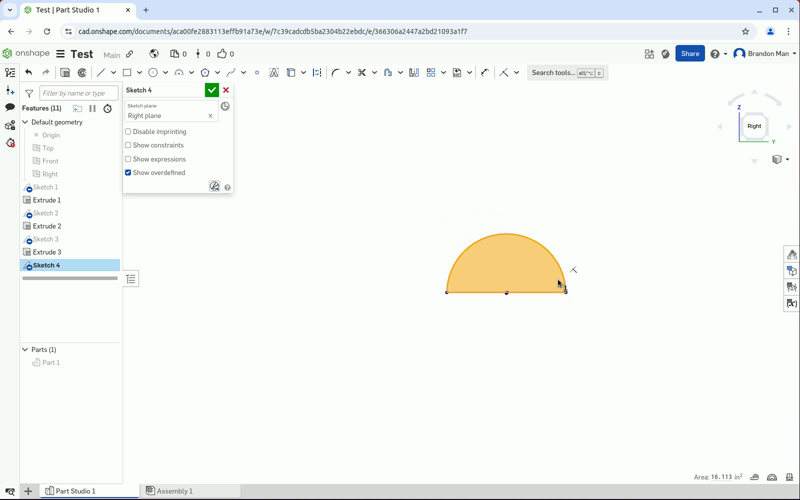
scroll(-6)
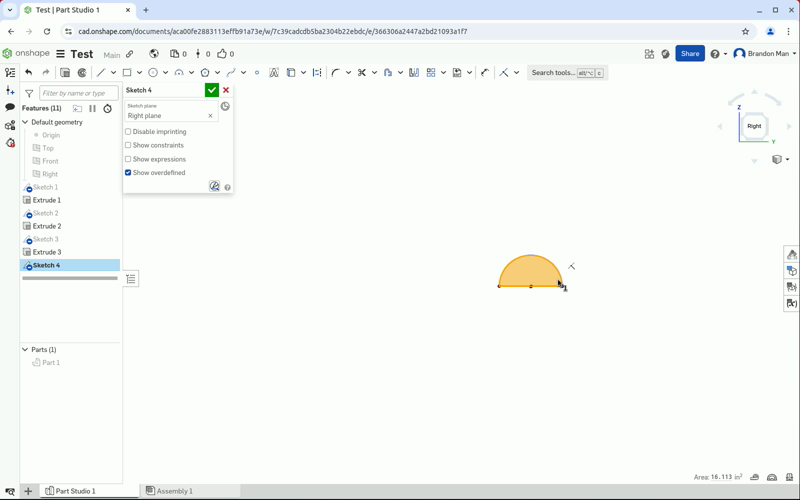
scroll(-6)
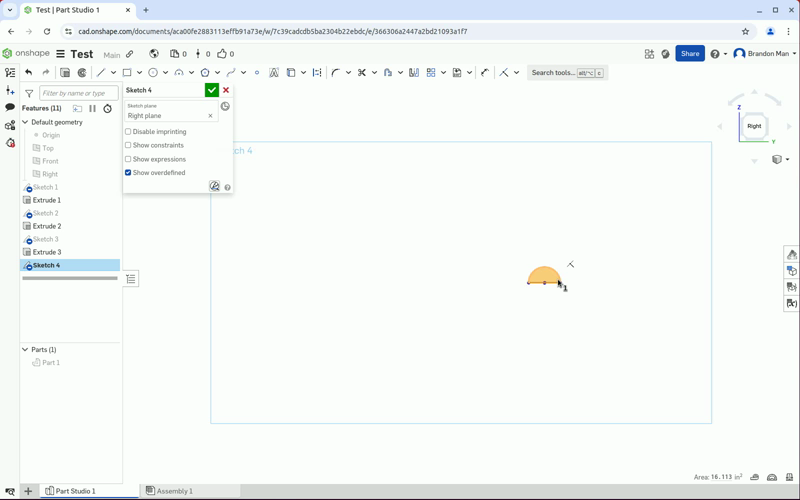
mouse_move(73, 352)
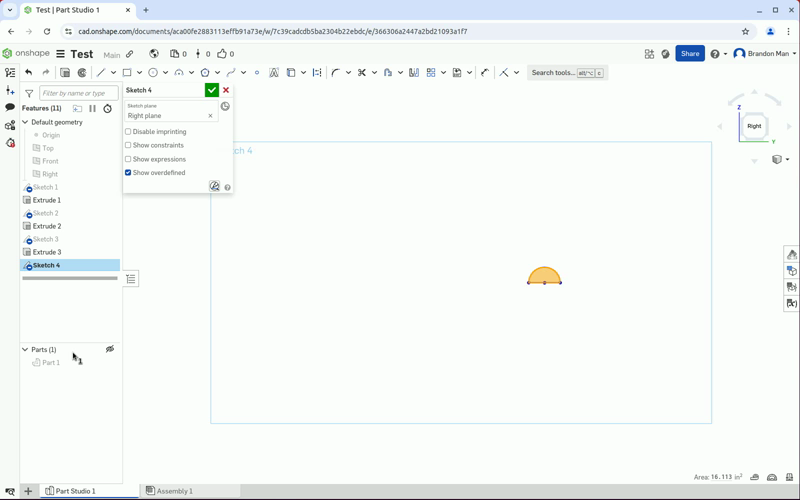
key(shift+y)
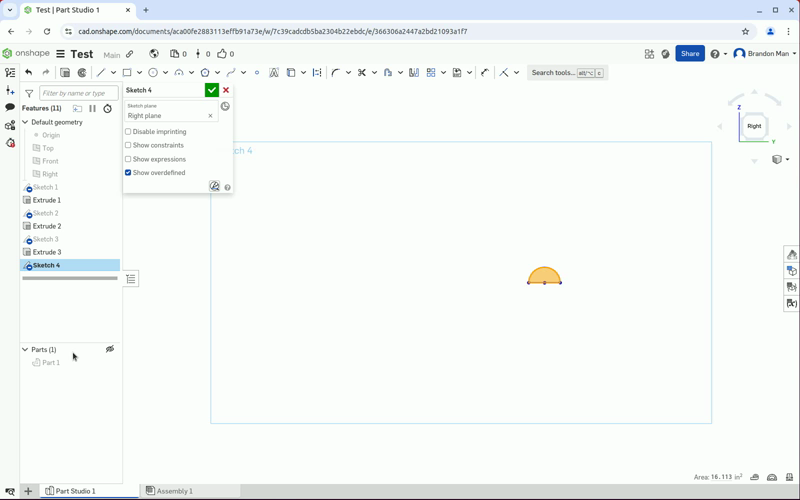
key(shift+e)
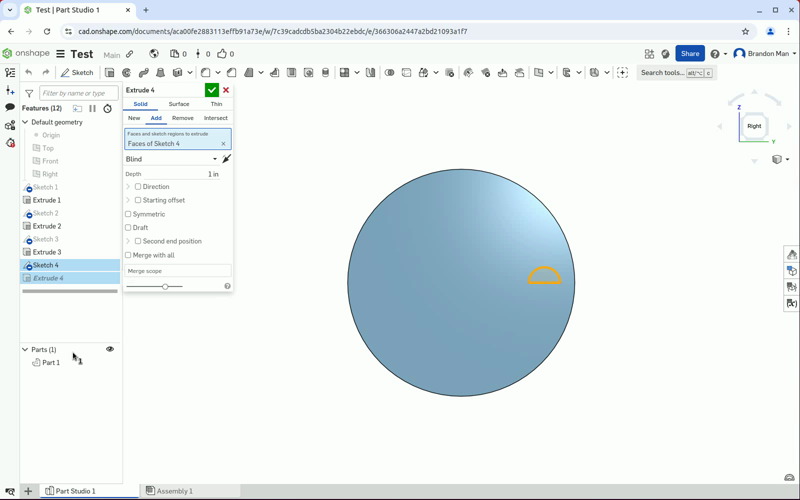
mouse_move(143, 106)
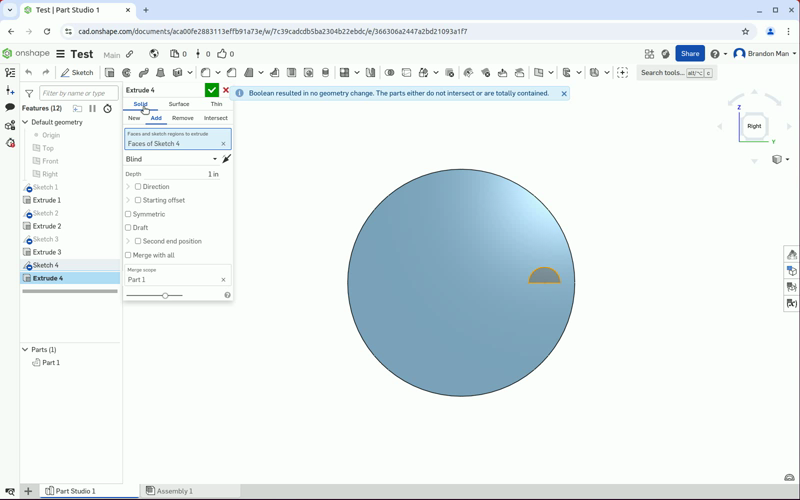
click(143, 106)
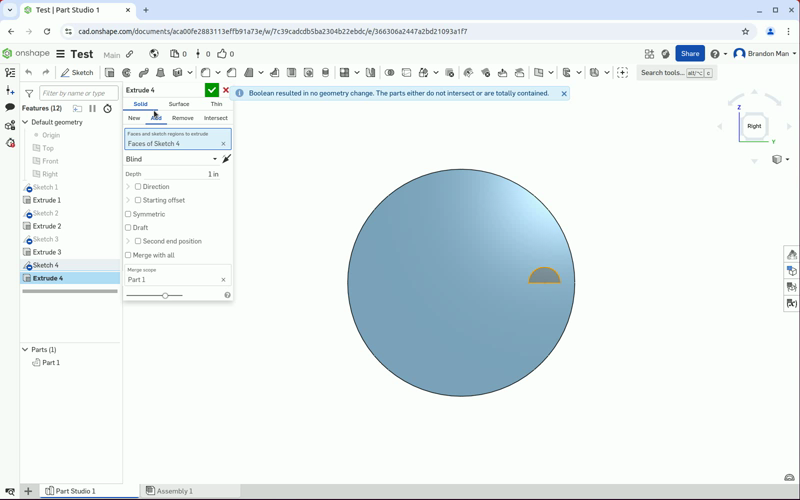
mouse_move(186, 120)
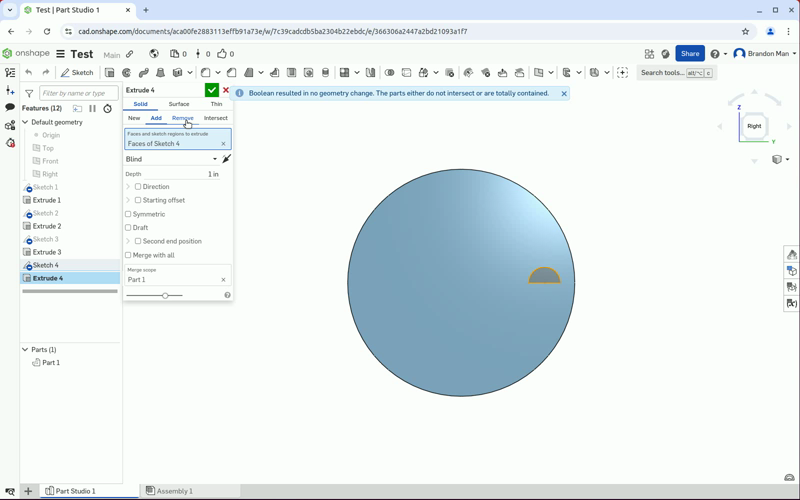
click(186, 120)
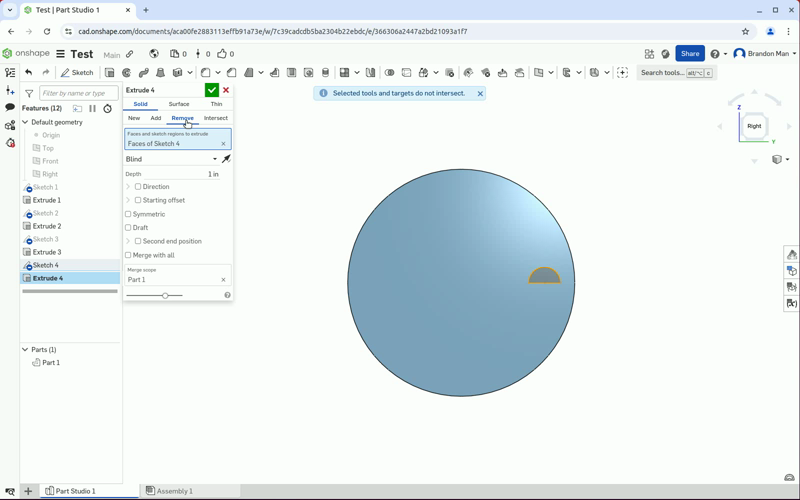
key(tab, 4)
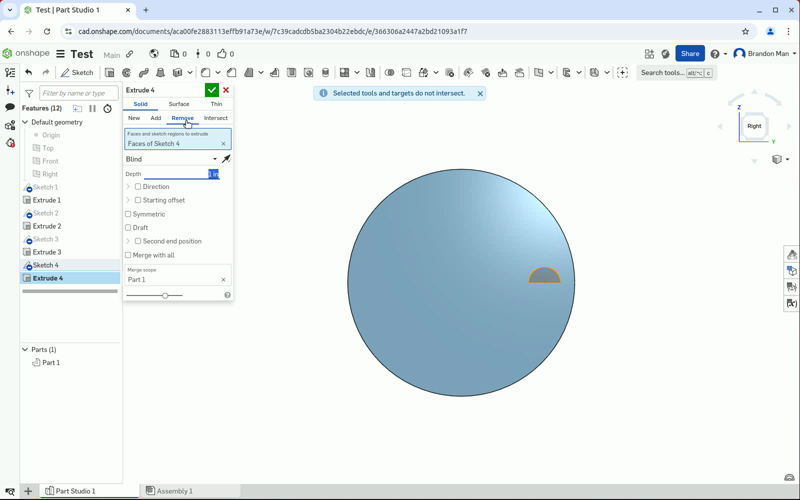
text(2.166)
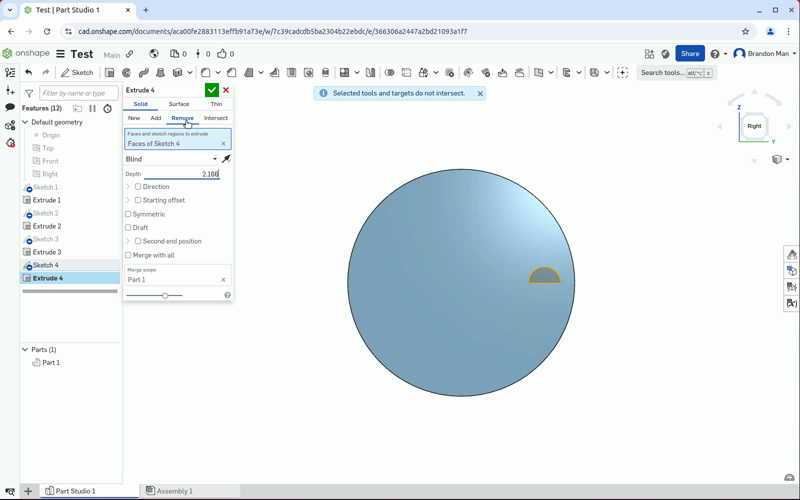
key(tab, 6)
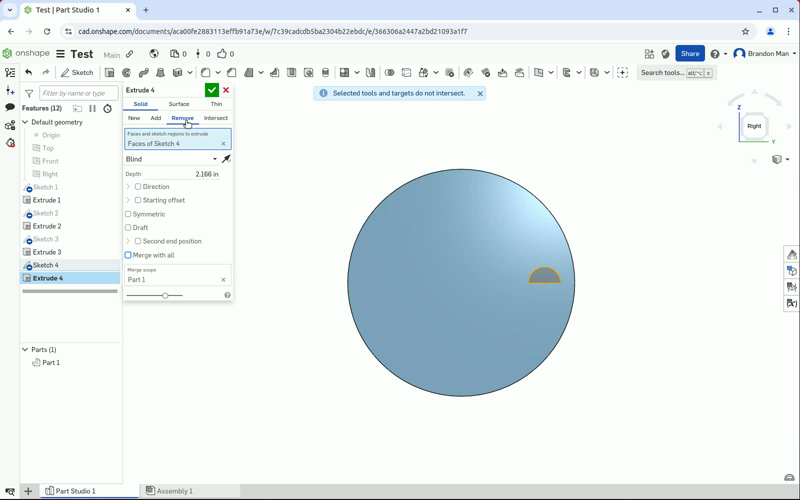
key(space)
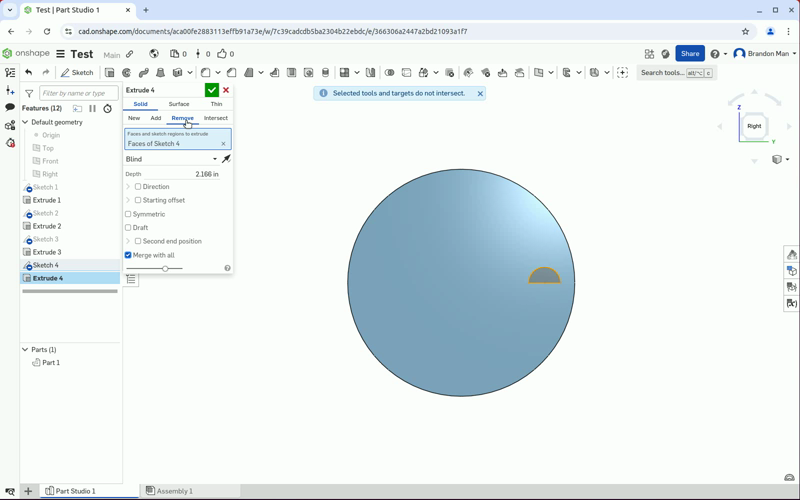
key(enter)
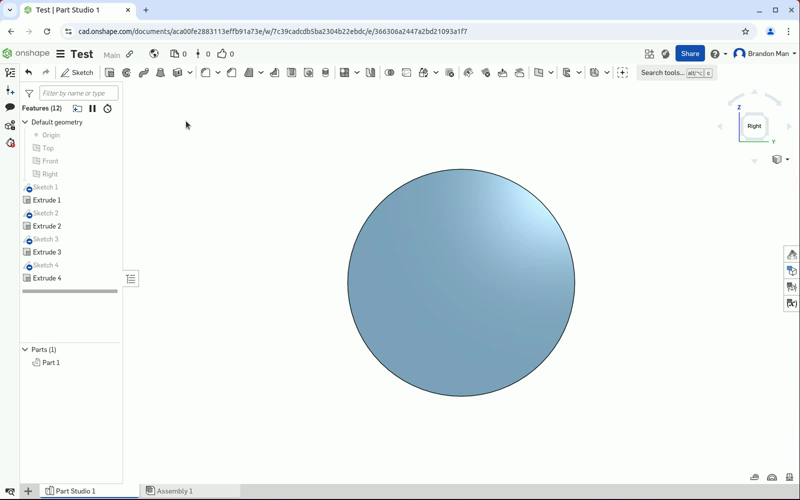
key(shift+h)
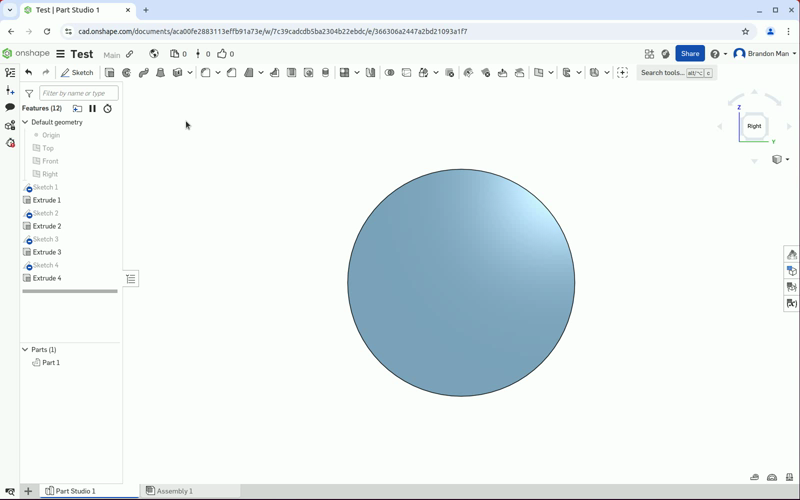
key(shift+h)
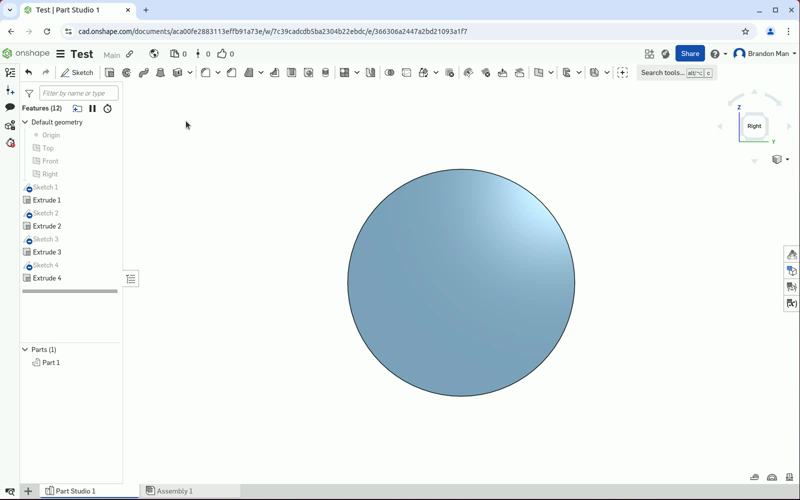
mouse_move(73, 189)
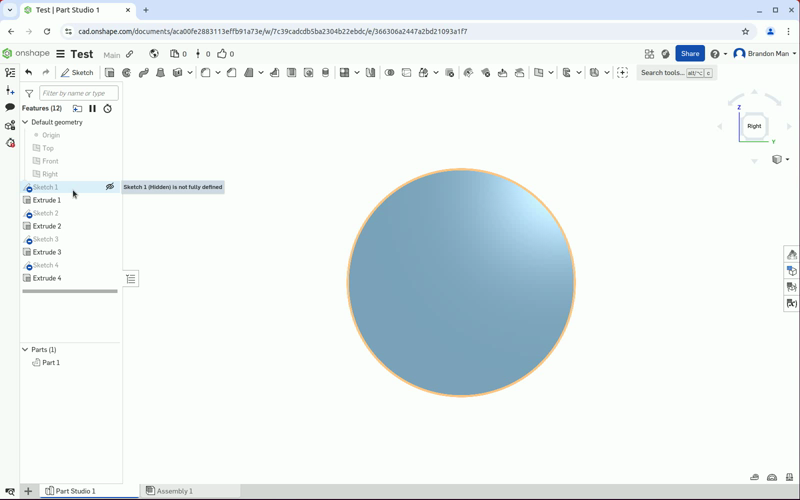
click(73, 189)
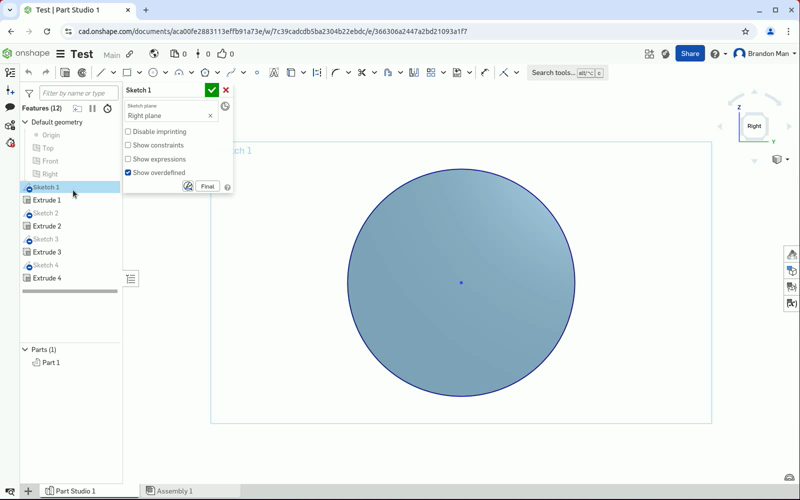
mouse_move(229, 92)
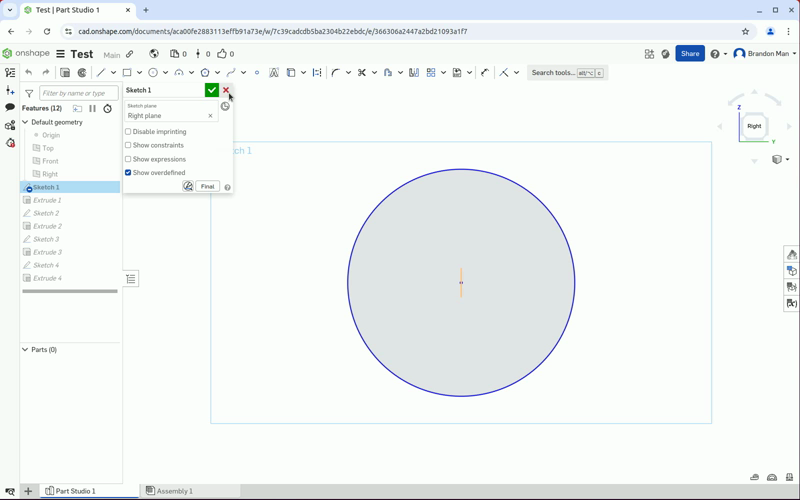
click(229, 92)
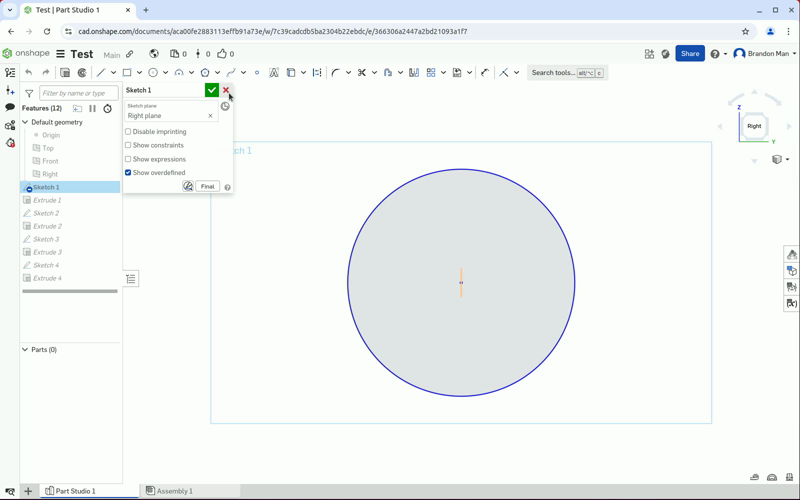
key(shift+s)
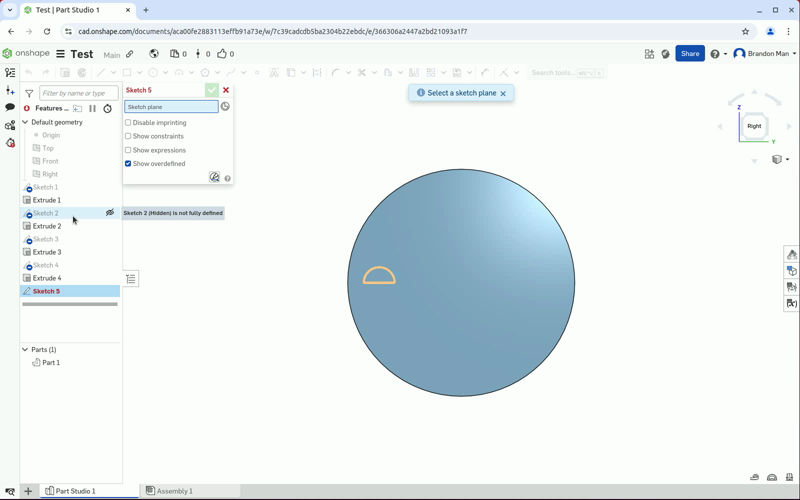
scroll(3)
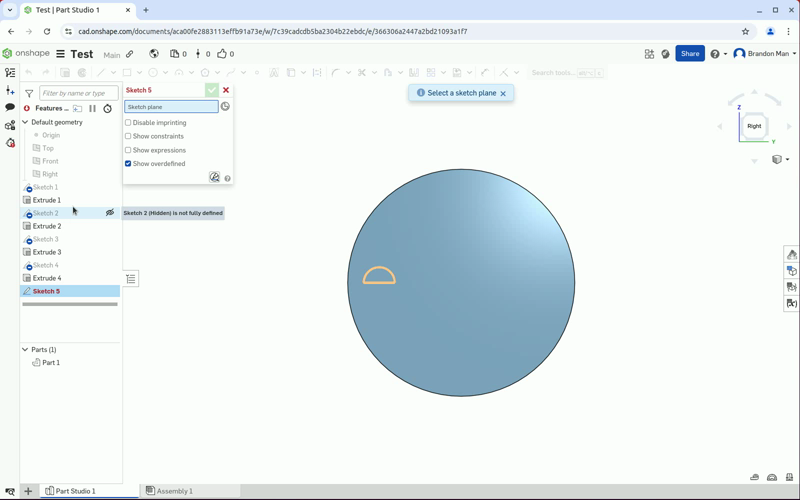
mouse_move(73, 176)
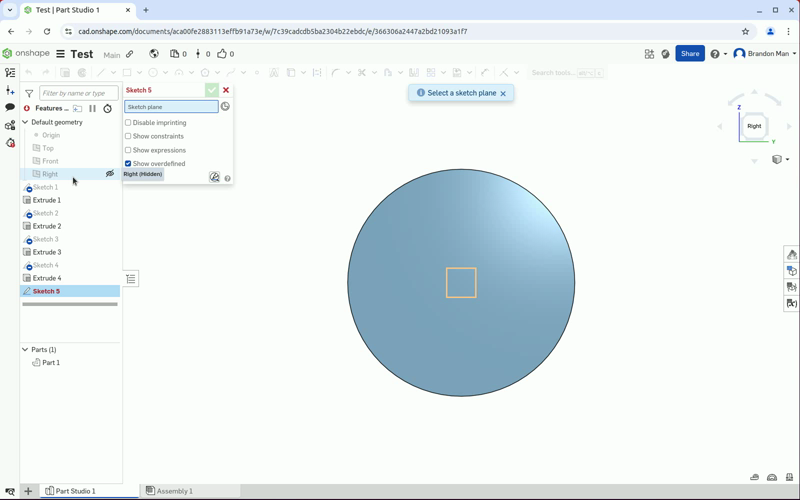
click(73, 176)
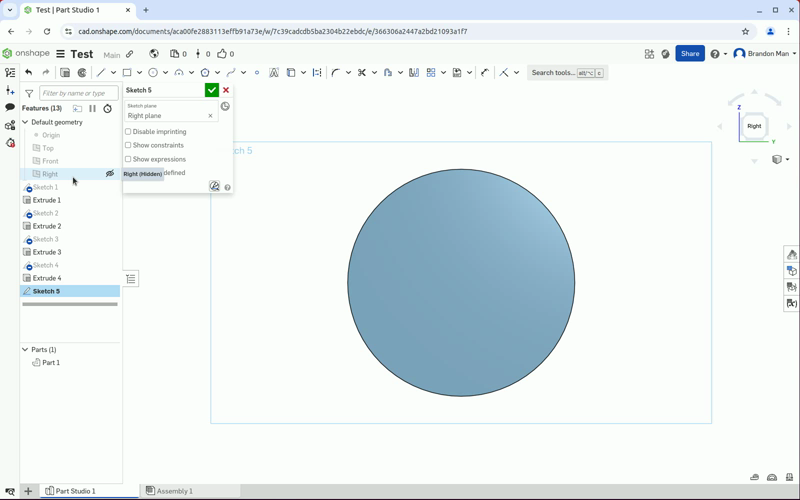
mouse_move(73, 352)
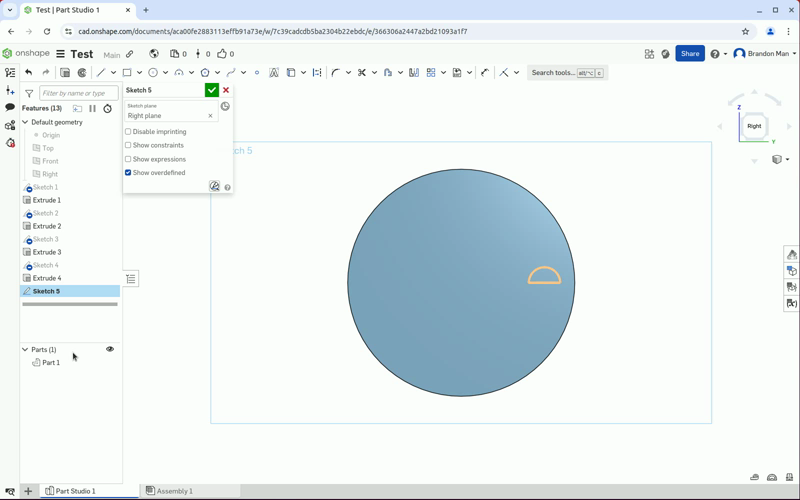
key(y)
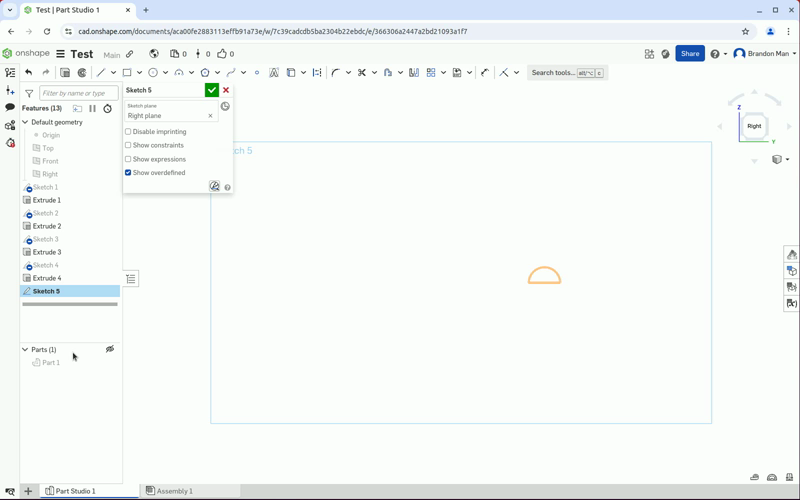
key(a)
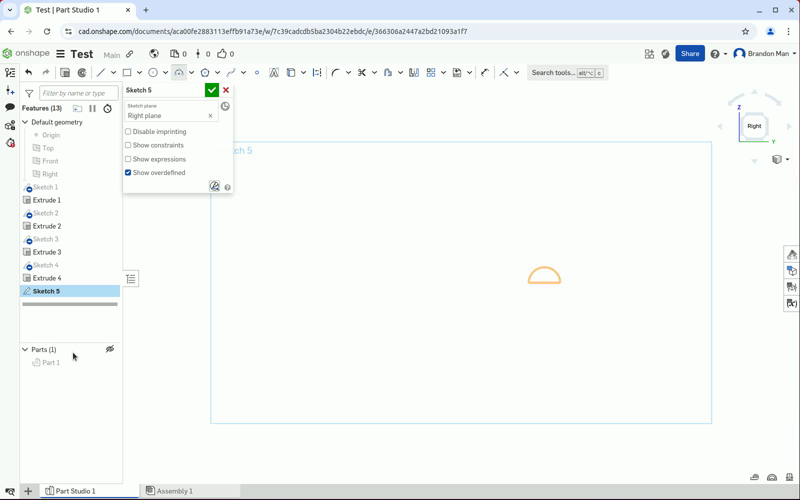
key_down(shift)
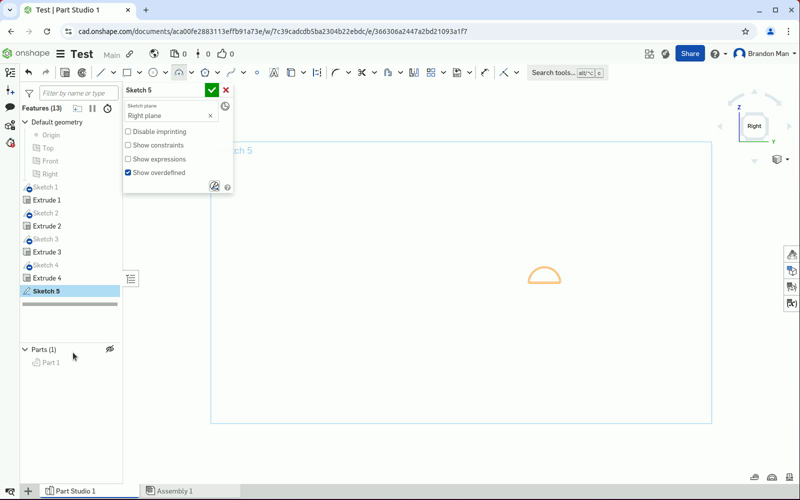
mouse_move(528, 282)
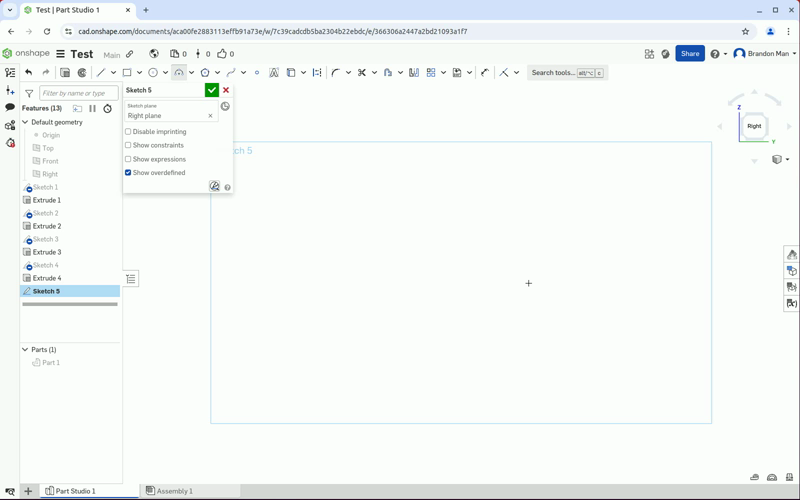
click(528, 282)
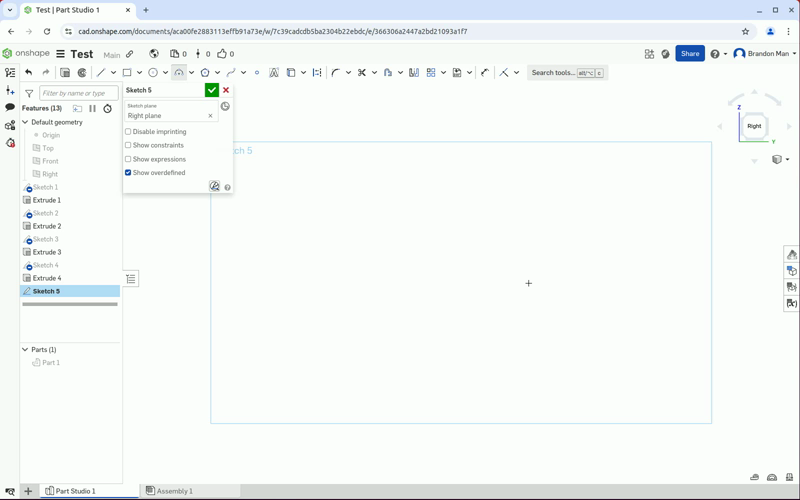
key_up(shift)
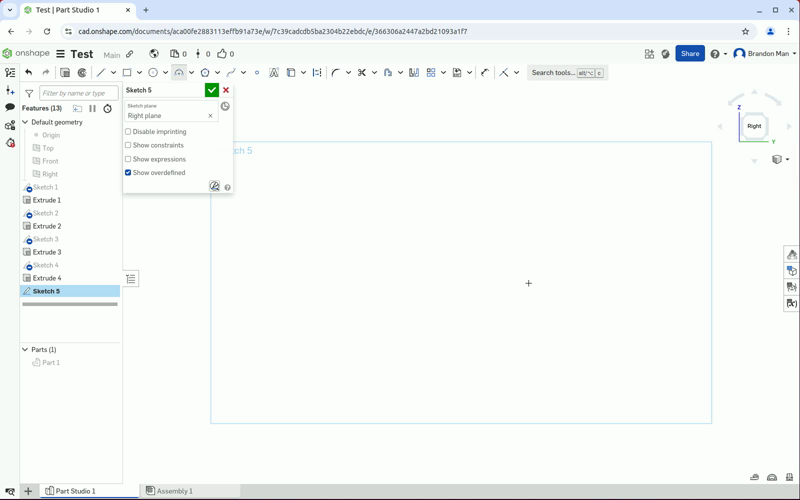
key_down(shift)
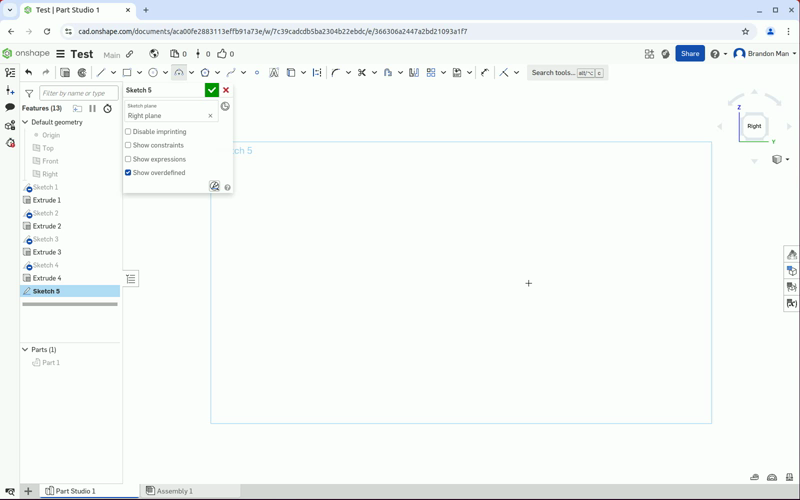
mouse_move(560, 282)
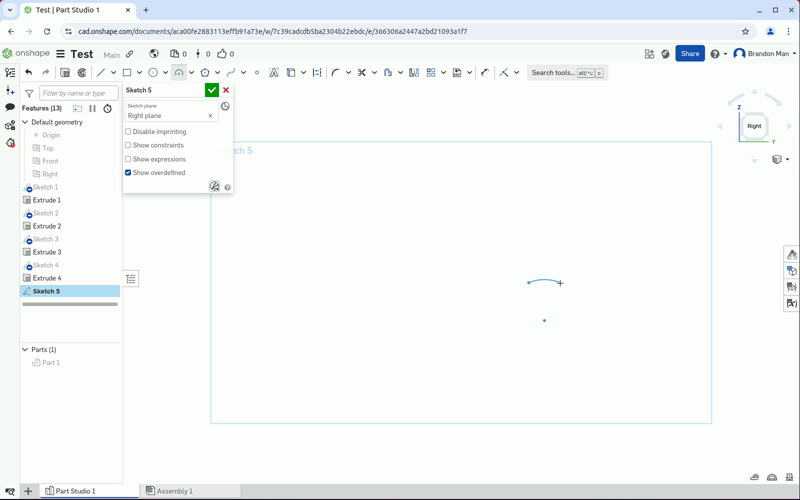
click(560, 282)
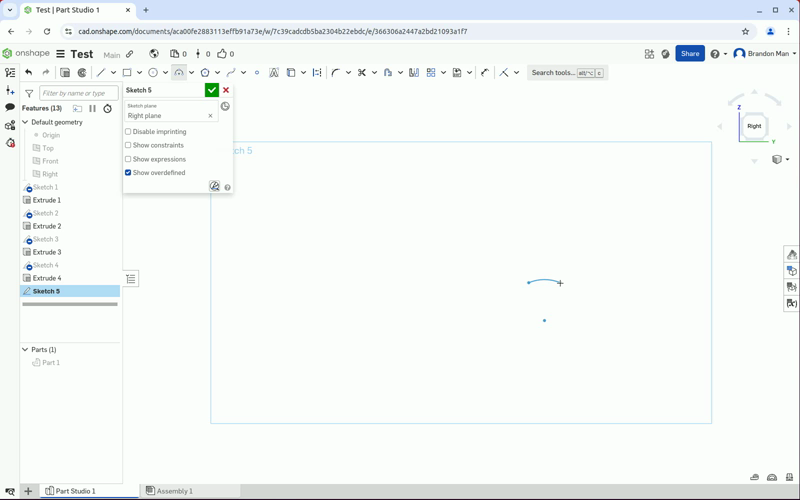
mouse_move(544, 298)
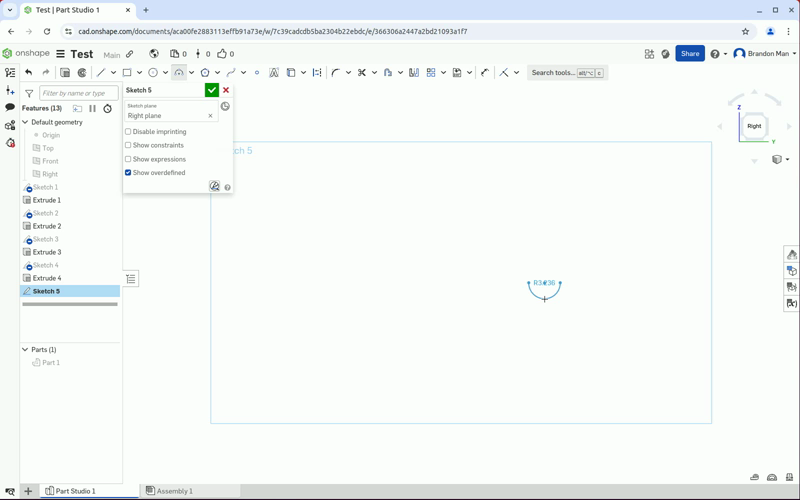
click(544, 298)
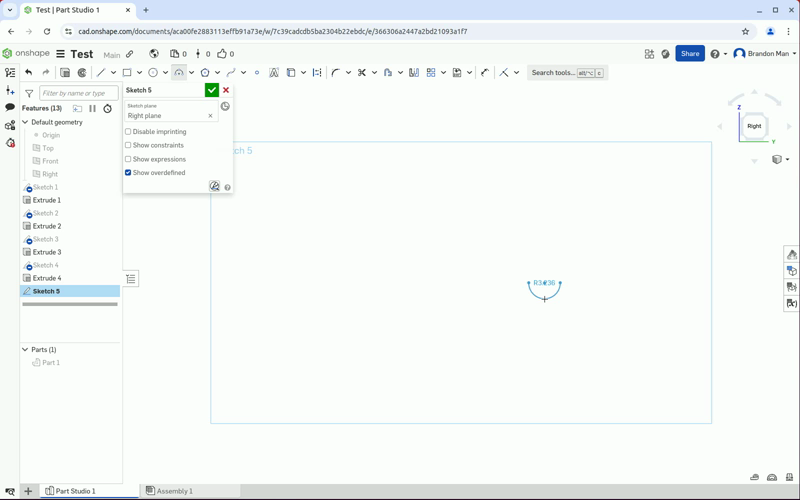
key_up(shift)
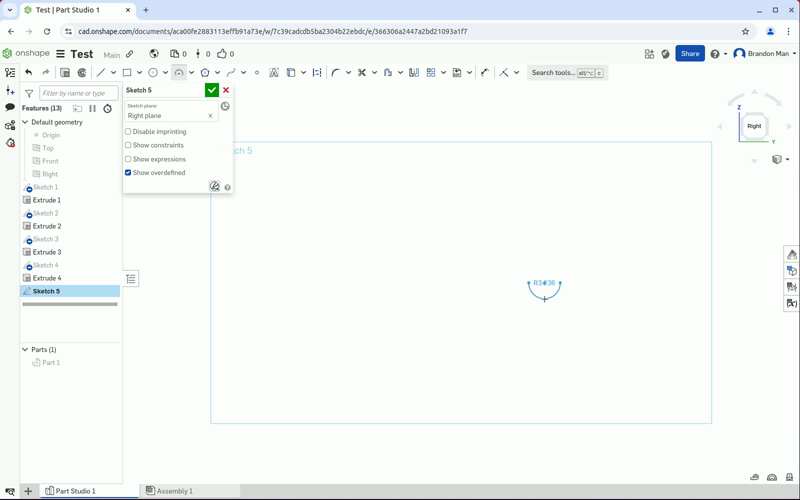
key(esc)
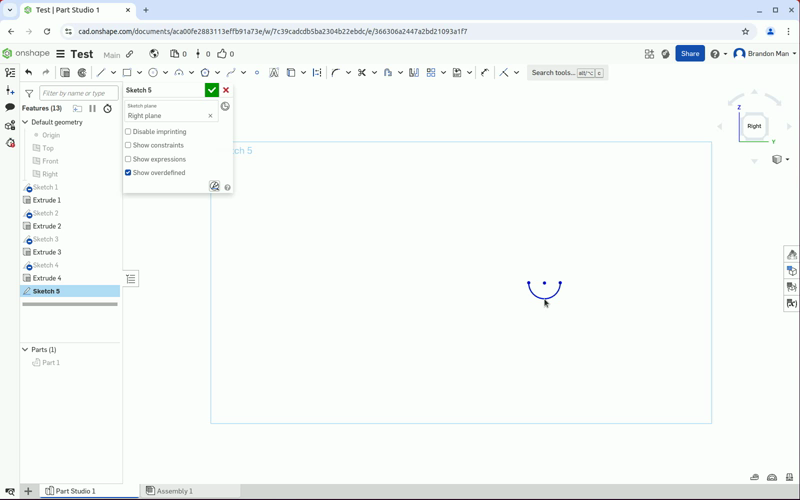
key(l)
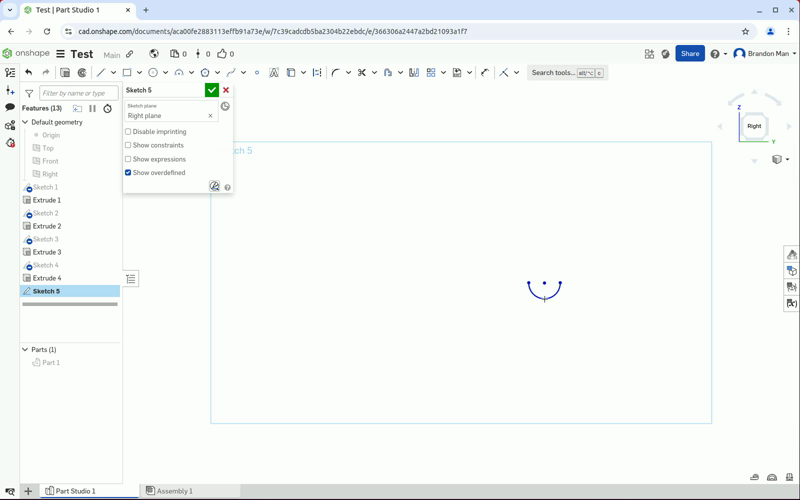
mouse_move(560, 282)
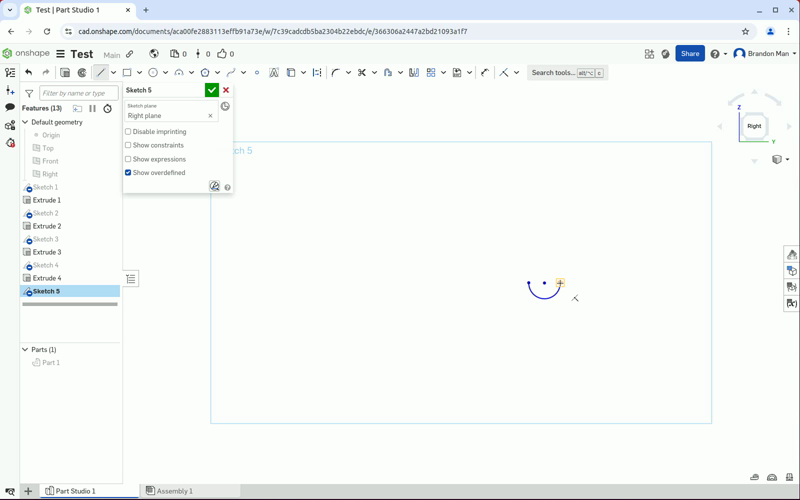
click(560, 282)
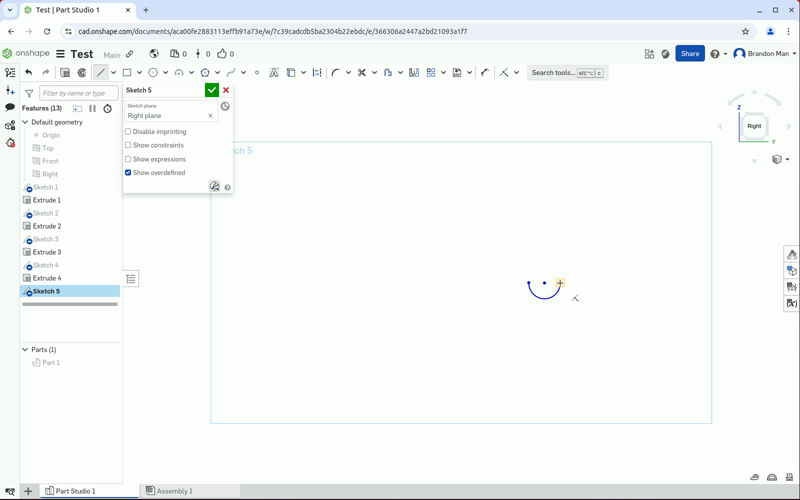
key_down(shift)
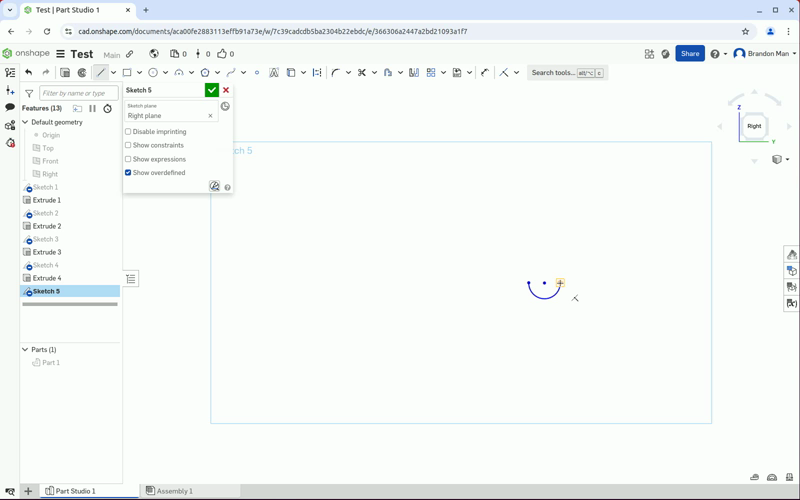
mouse_move(589, 282)
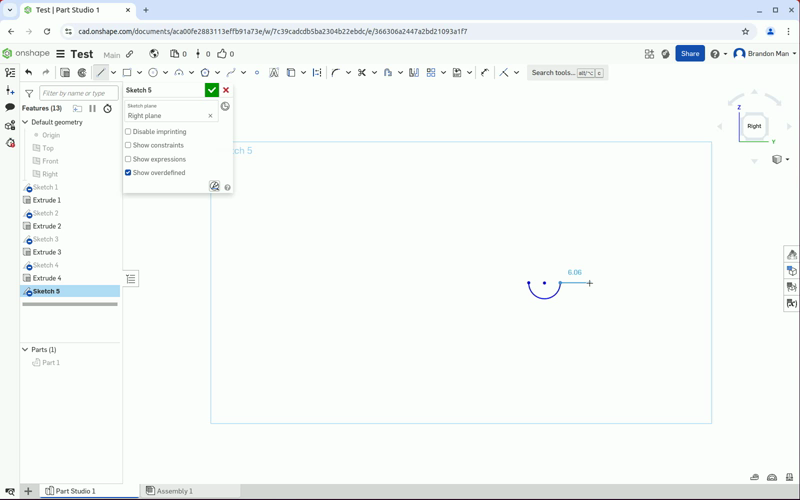
mouse_move(544, 282)
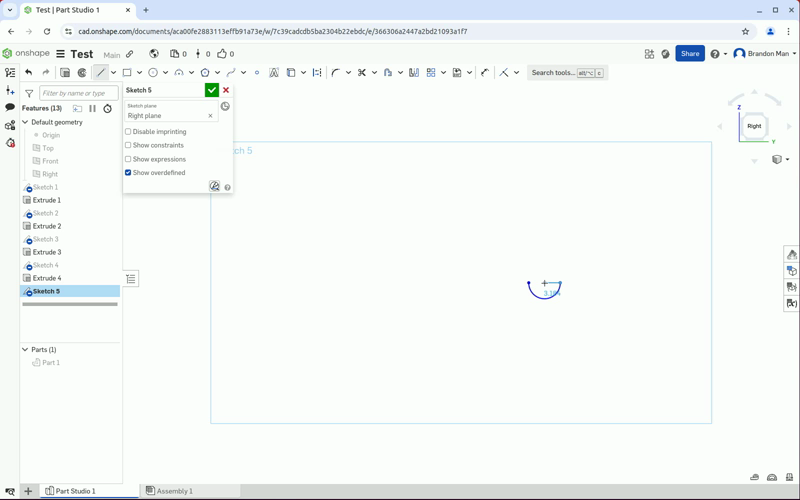
click(544, 282)
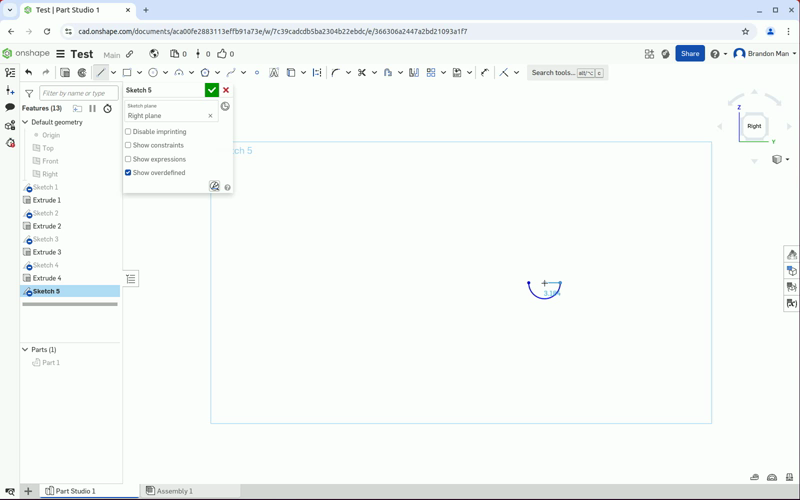
key_up(shift)
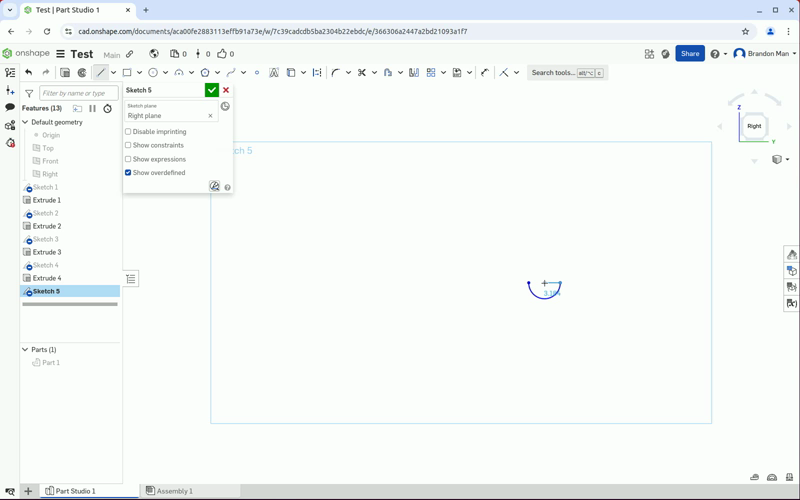
mouse_move(574, 282)
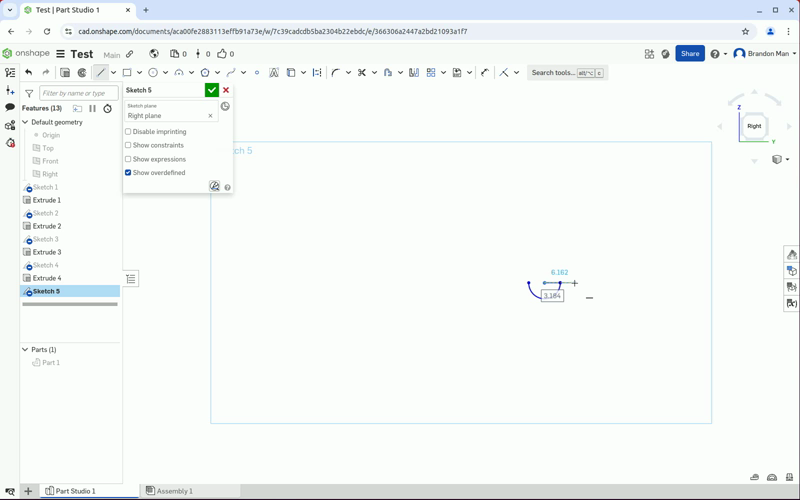
key_down(shift)
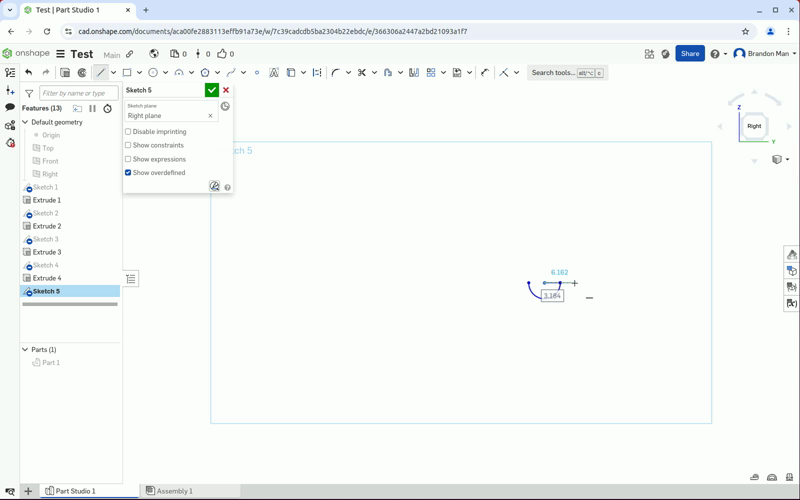
mouse_move(528, 282)
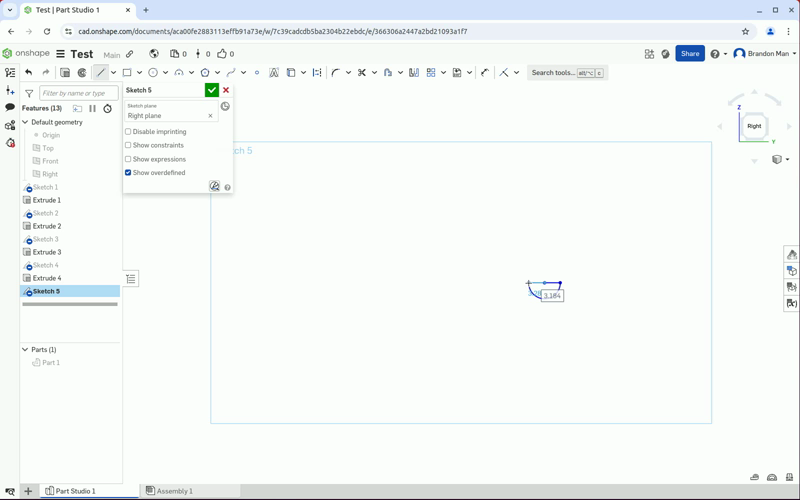
key_up(shift)
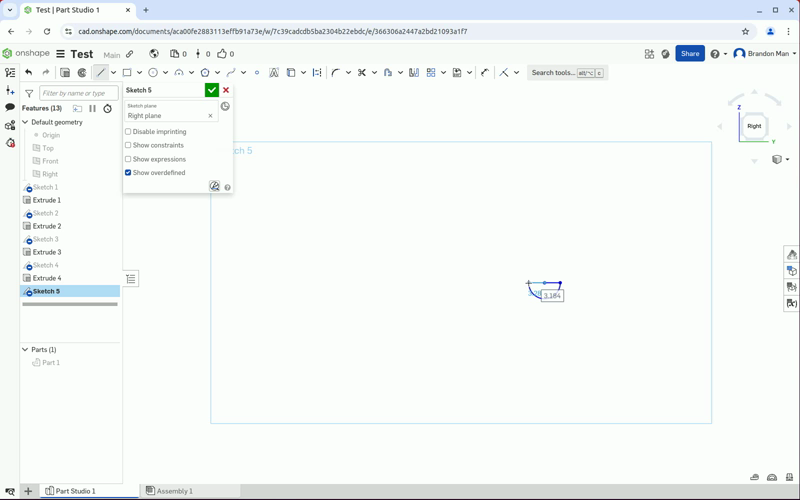
click(528, 282)
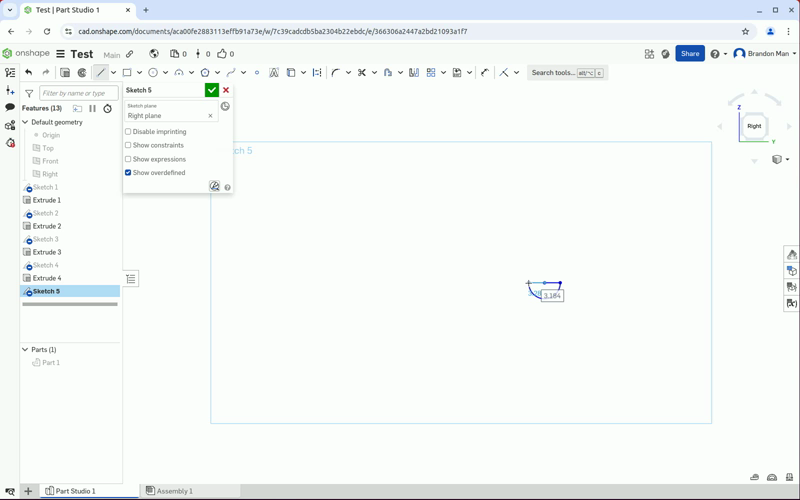
key(esc)
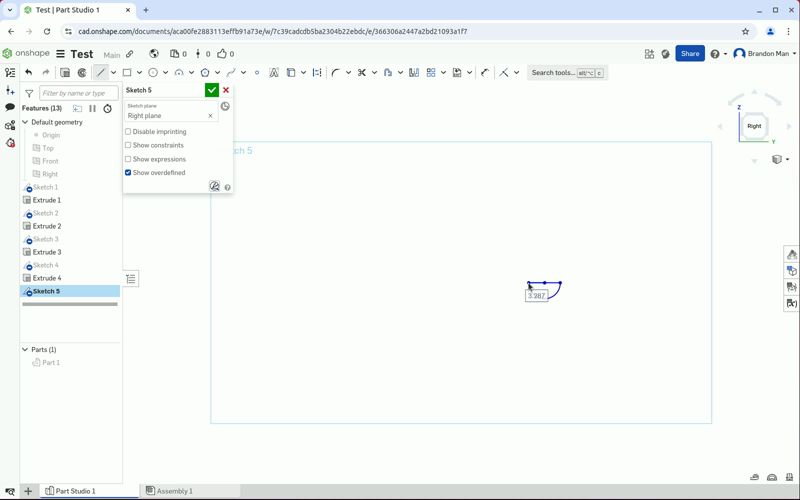
mouse_move(558, 286)
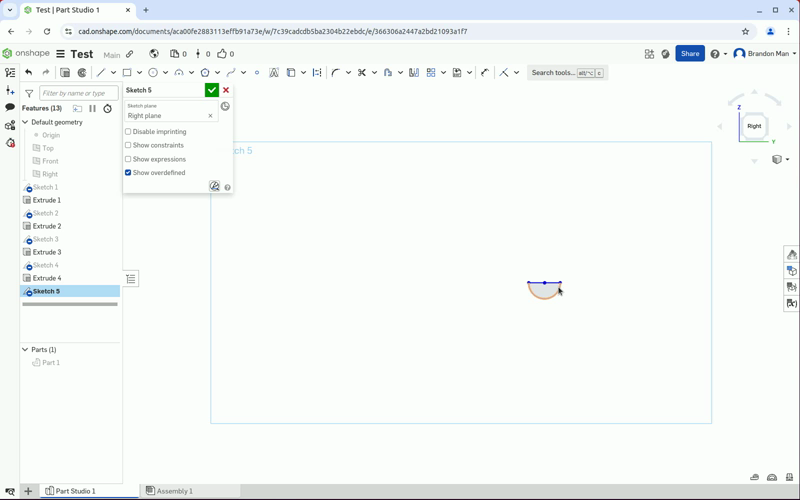
scroll(6)
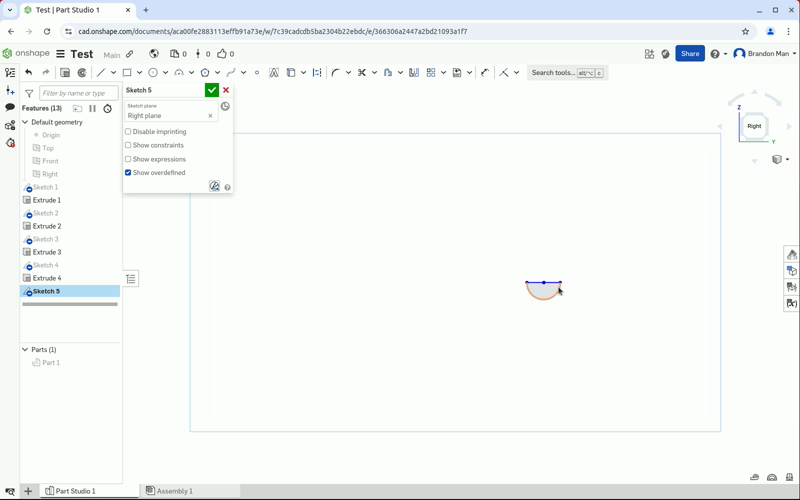
scroll(6)
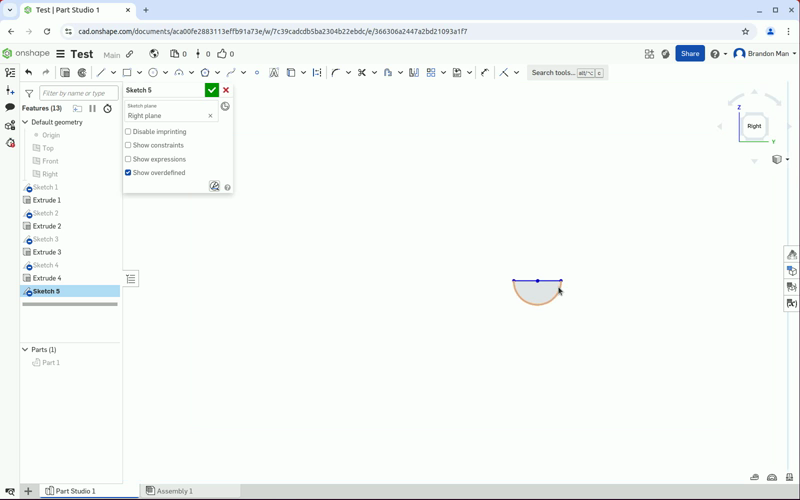
scroll(6)
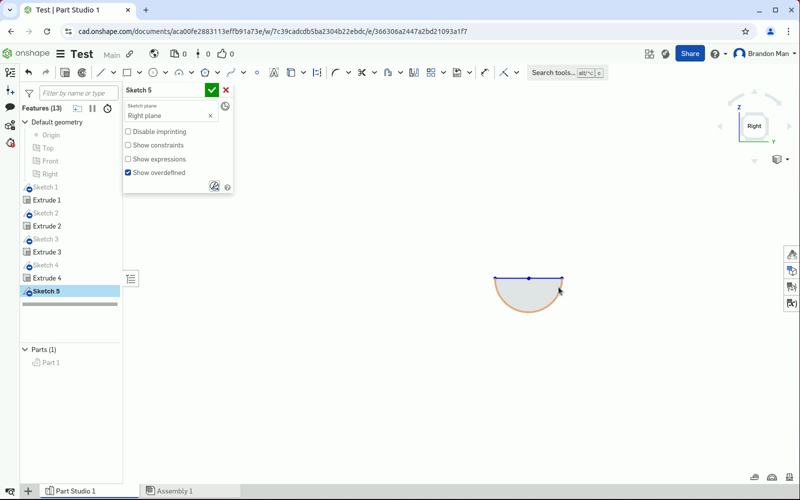
scroll(6)
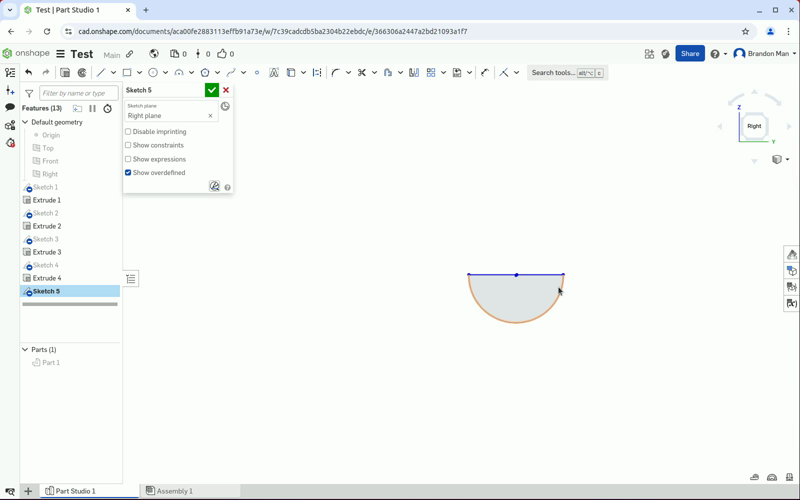
scroll(6)
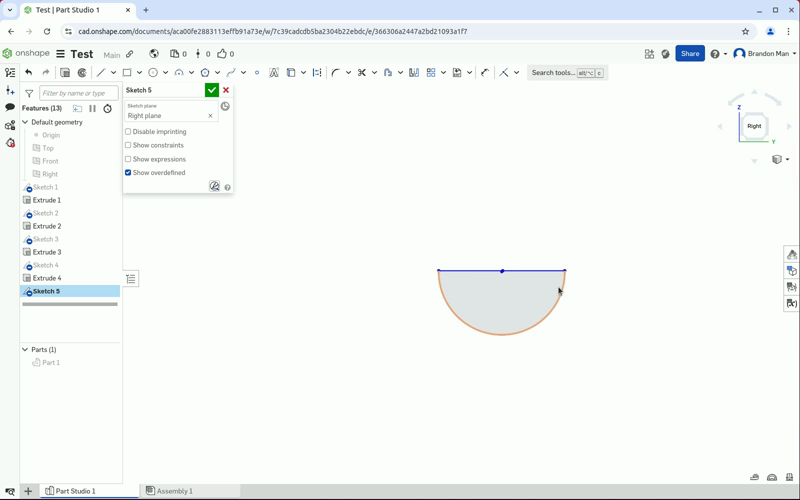
scroll(6)
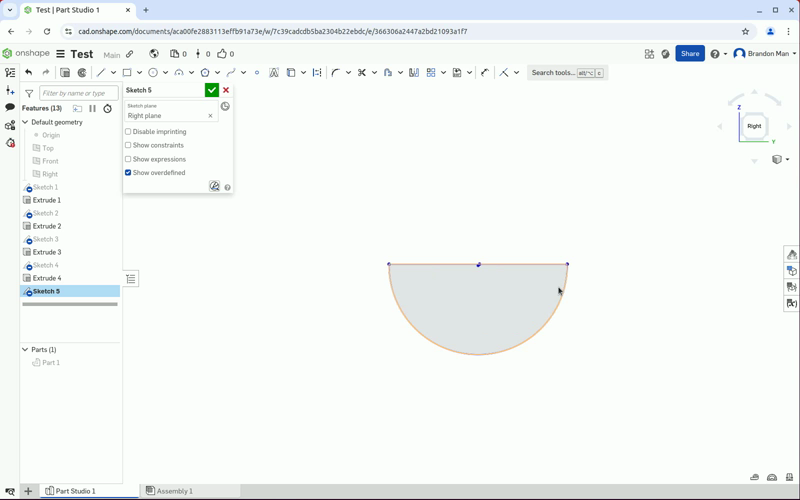
scroll(6)
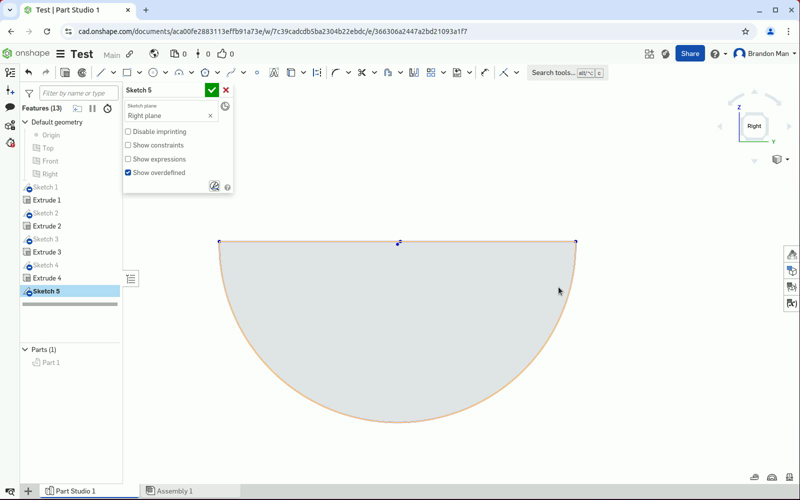
click(558, 286)
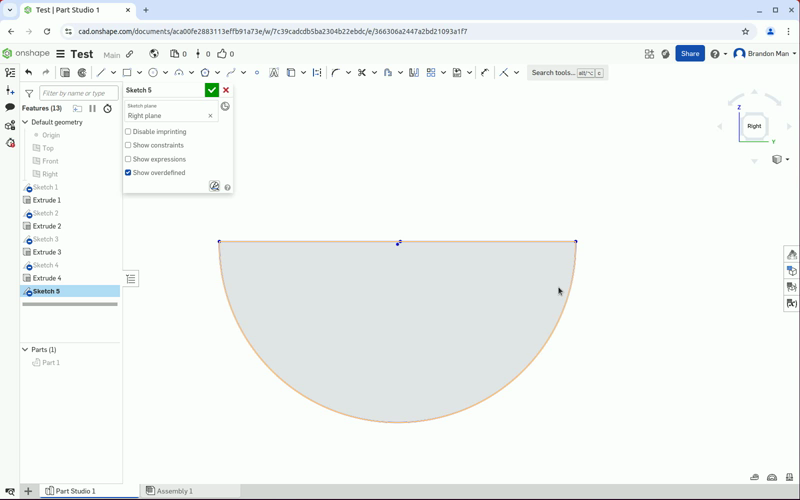
scroll(-6)
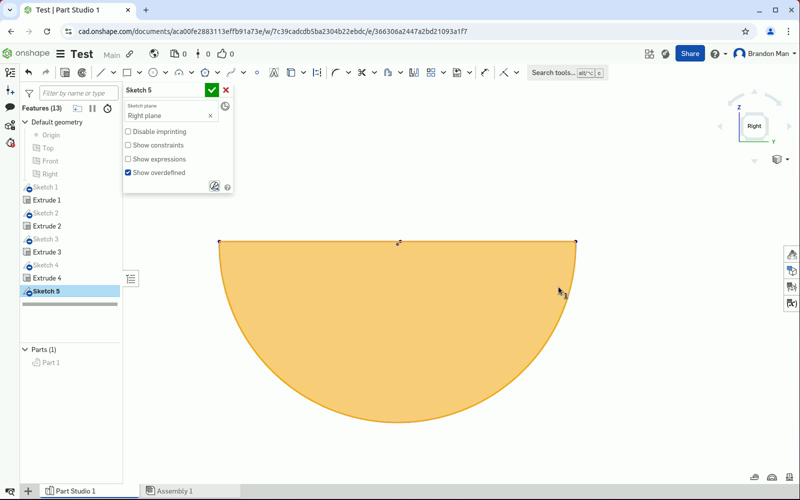
scroll(-6)
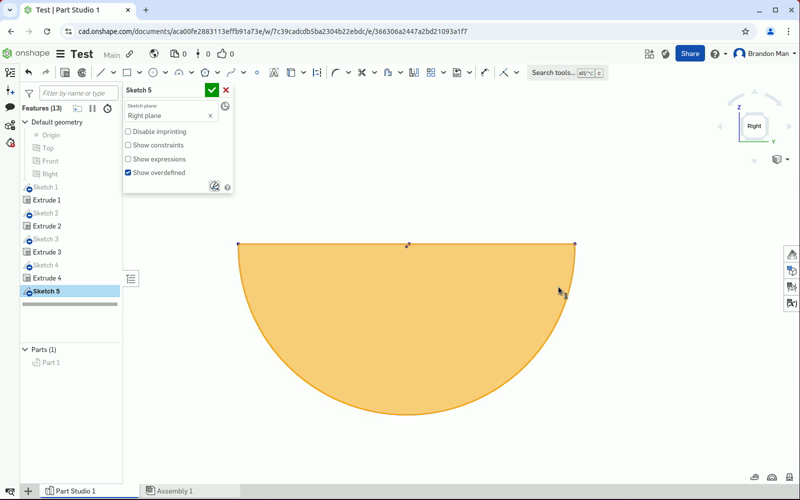
scroll(-6)
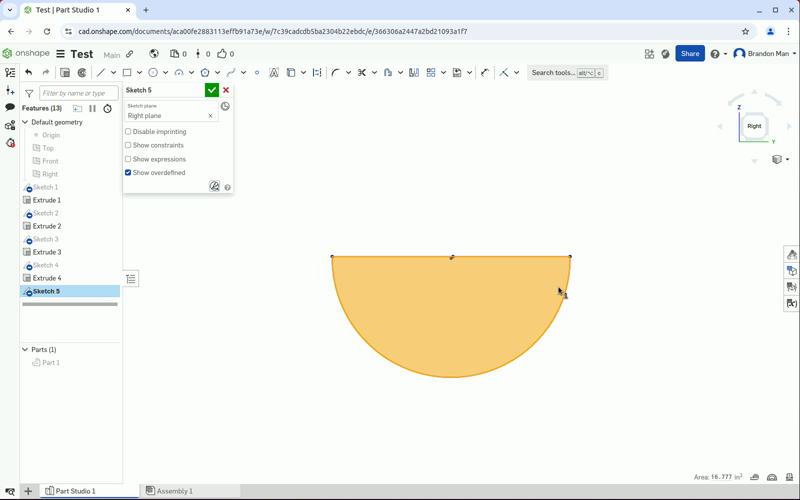
scroll(-6)
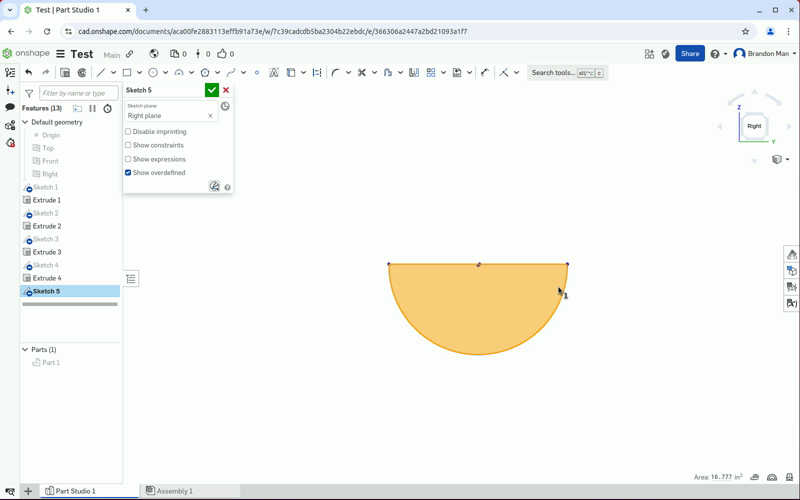
scroll(-6)
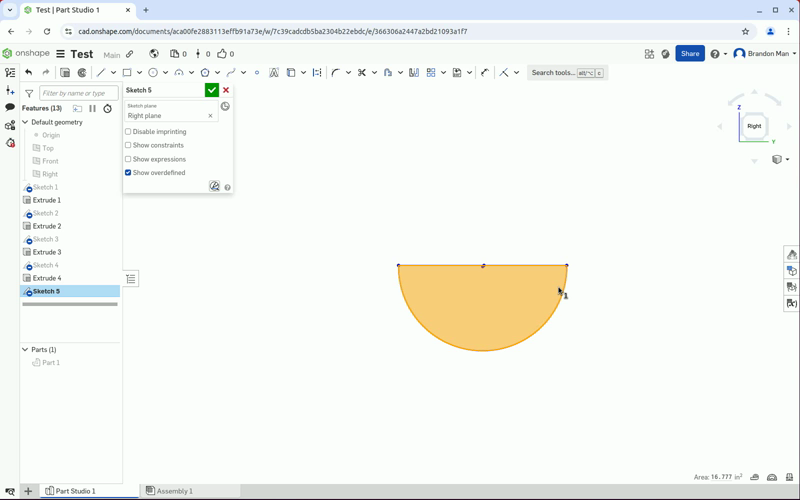
scroll(-6)
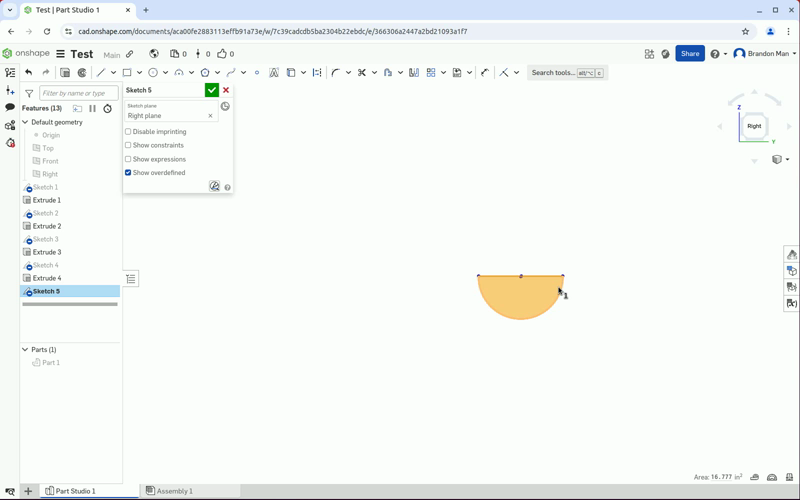
scroll(-6)
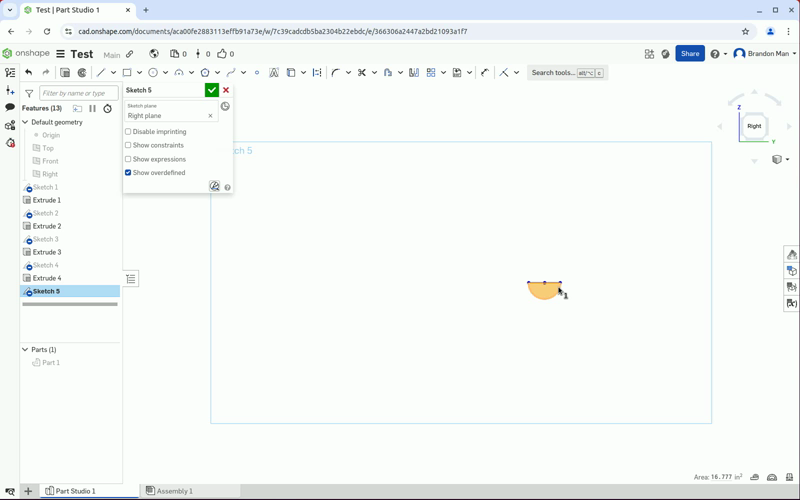
mouse_move(73, 352)
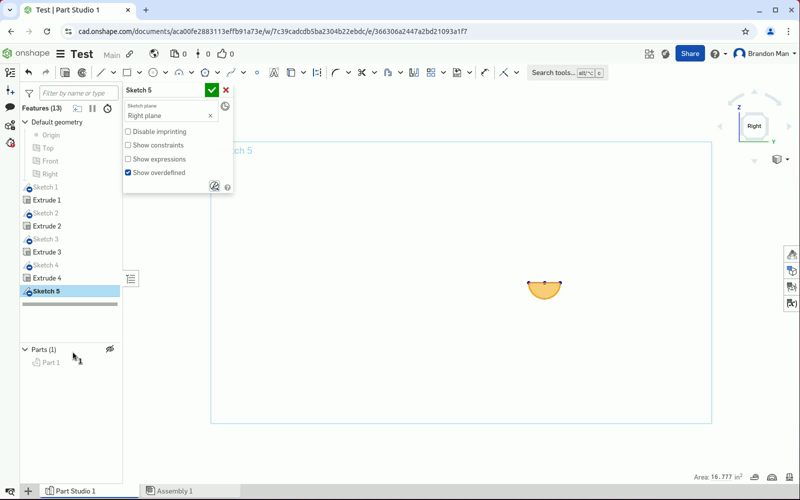
key(shift+y)
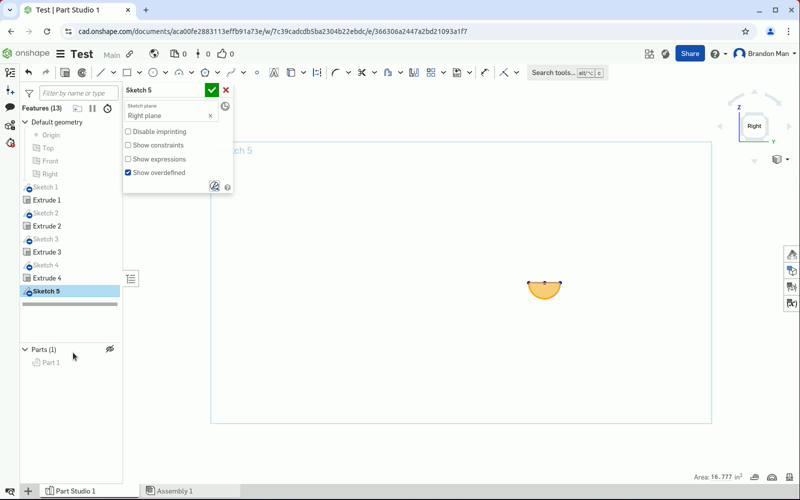
key(shift+e)
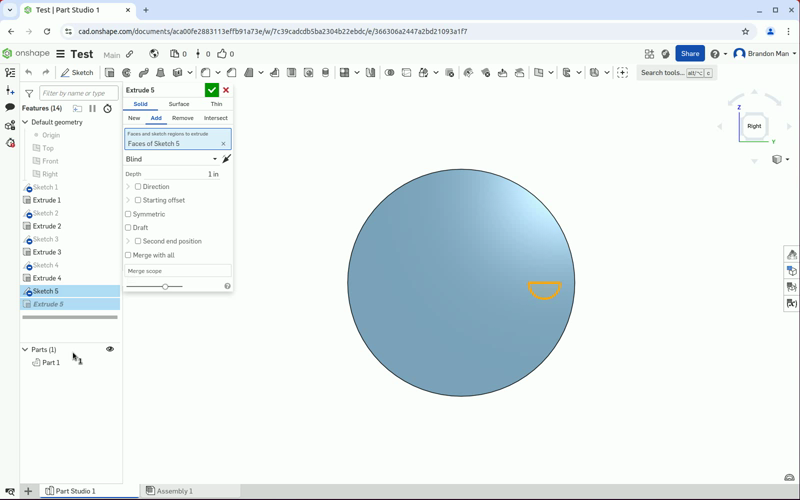
mouse_move(143, 106)
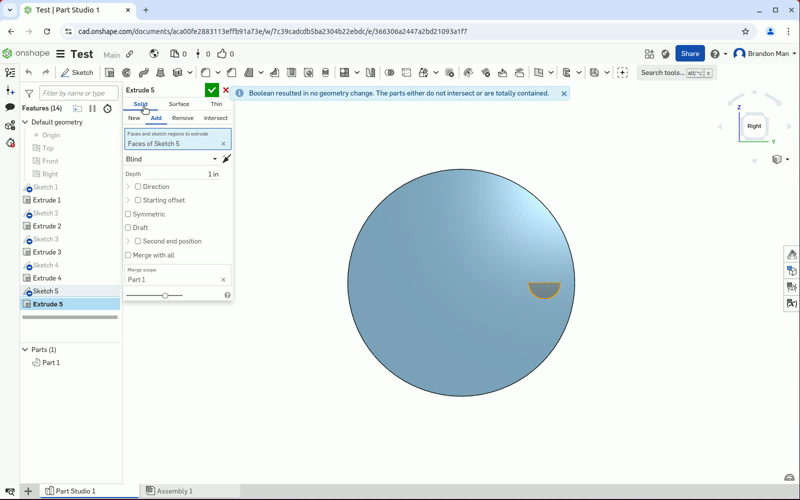
click(143, 106)
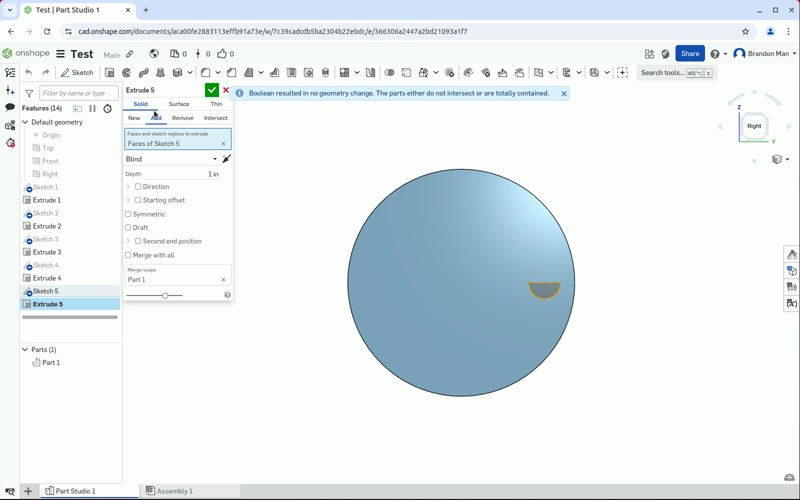
mouse_move(186, 120)
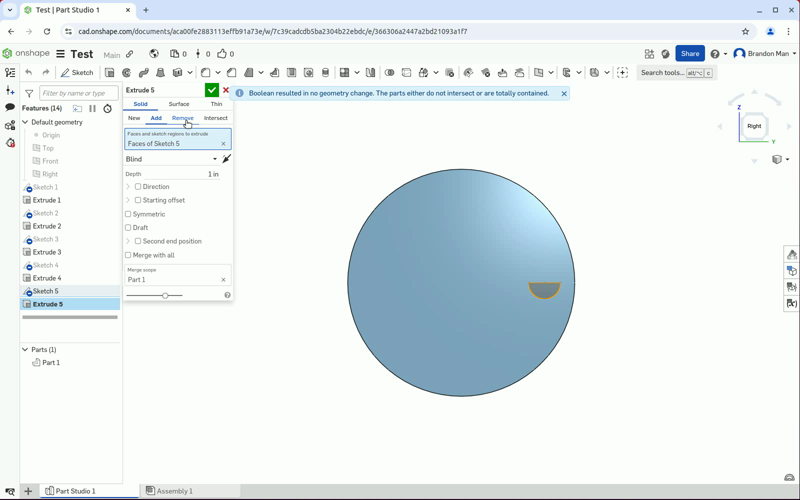
click(186, 120)
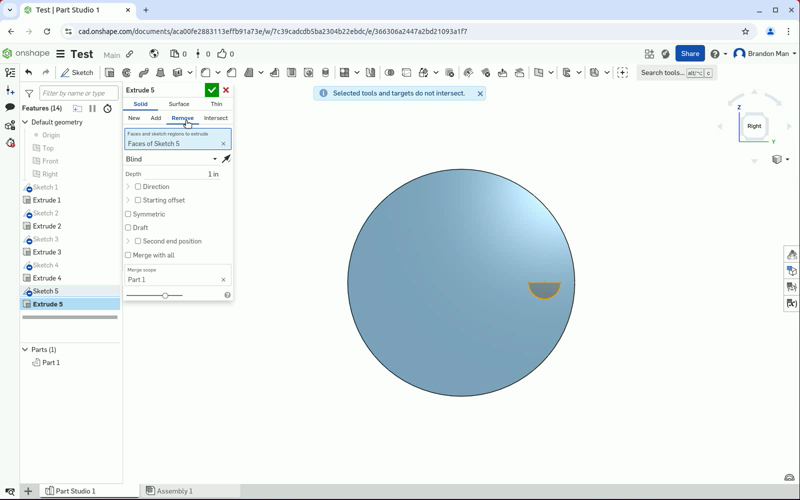
key(tab, 4)
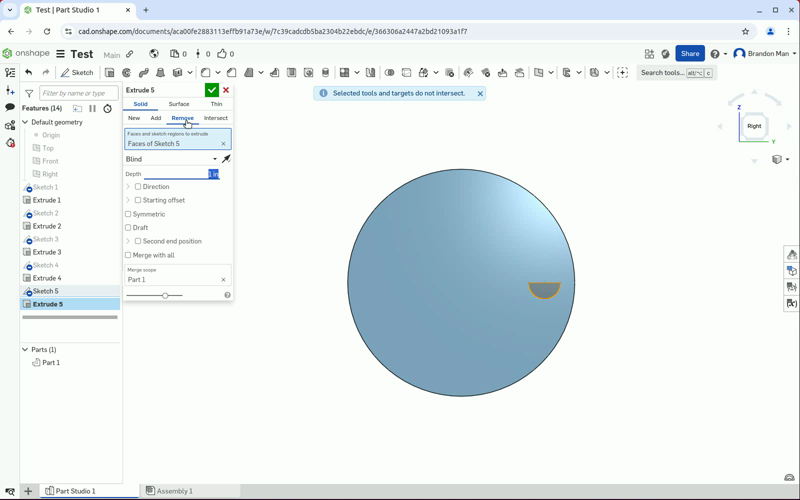
text(2.166)
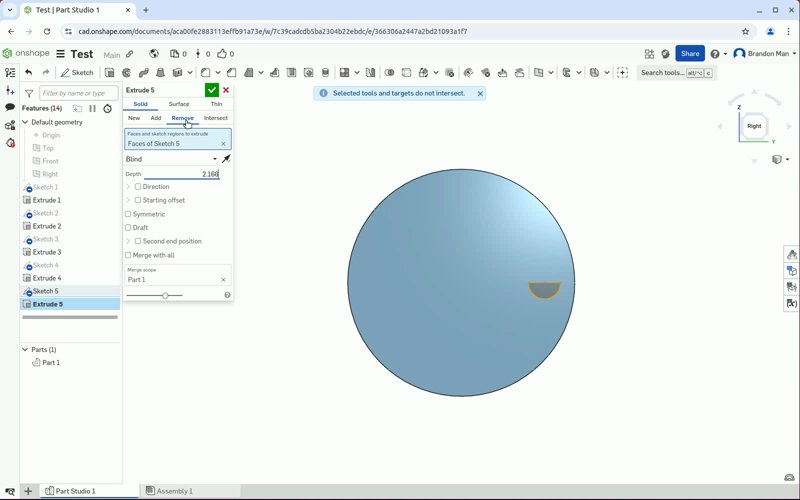
key(tab, 6)
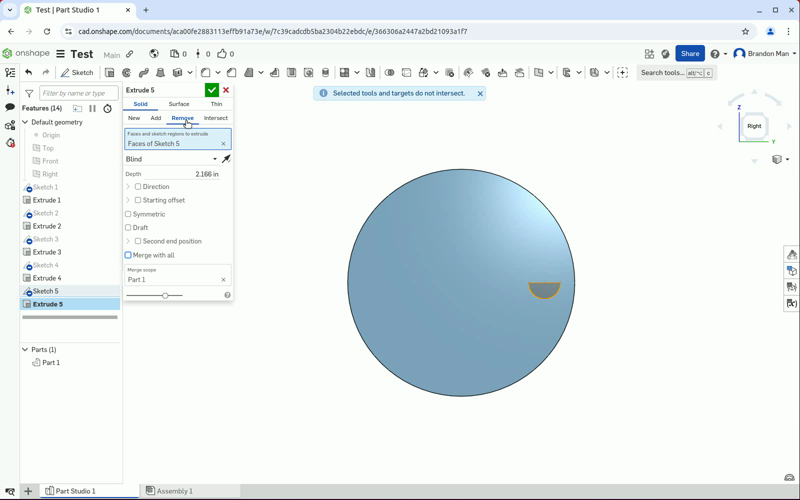
key(space)
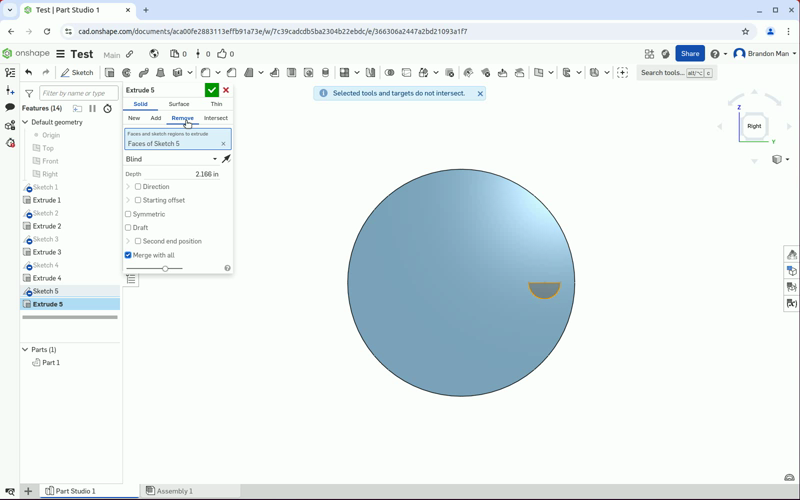
key(enter)
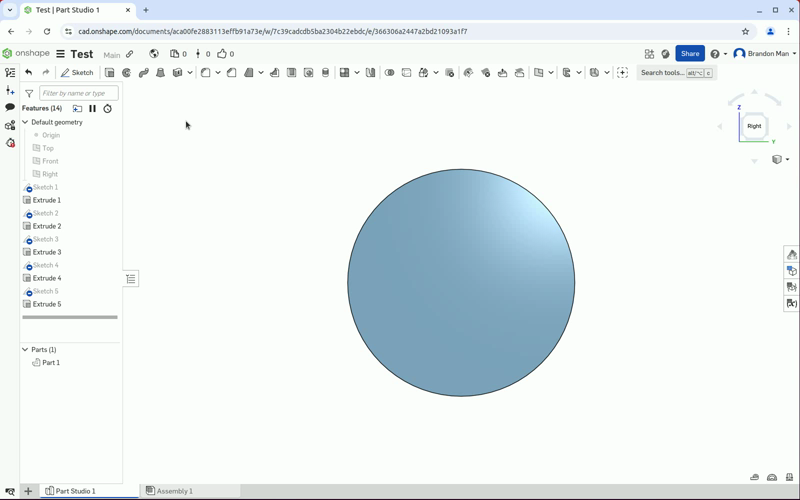
key(shift+h)
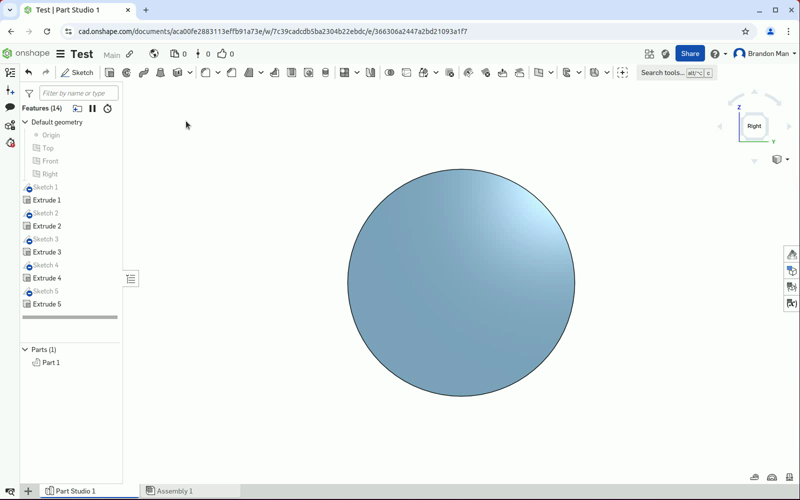
key(shift+h)
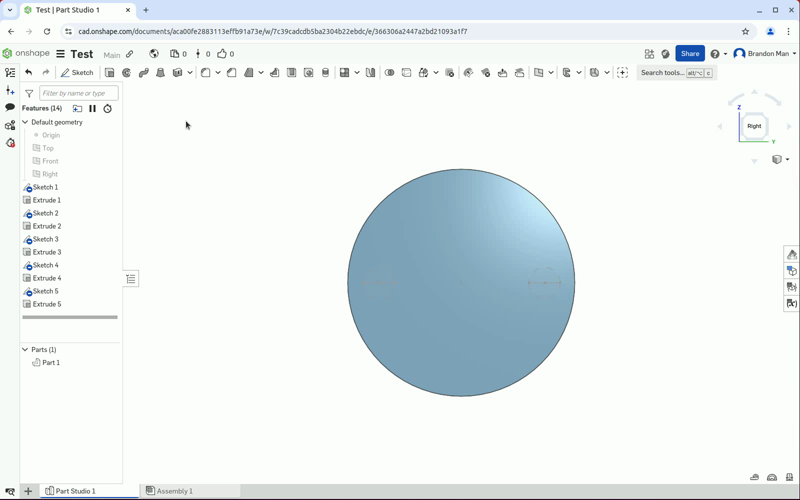
key(shift+7)
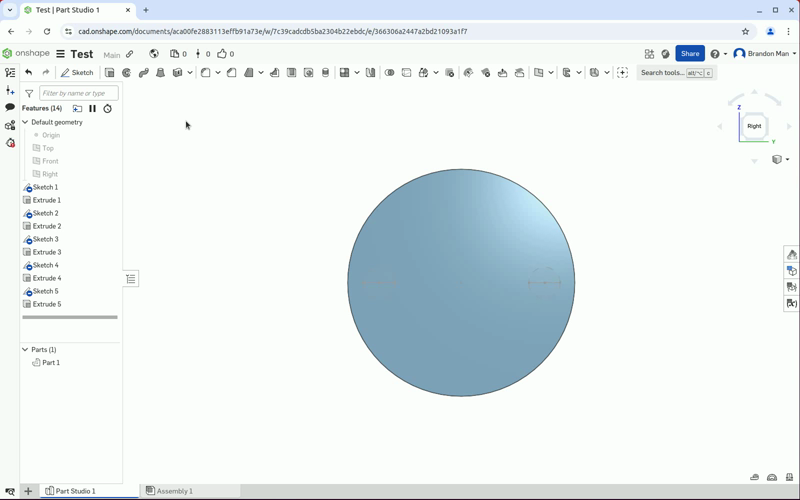
key(right, 2)
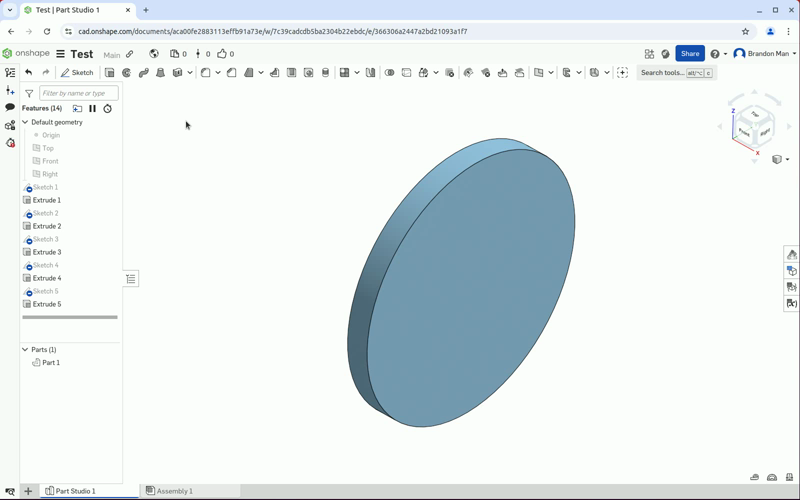
key(down, 2)
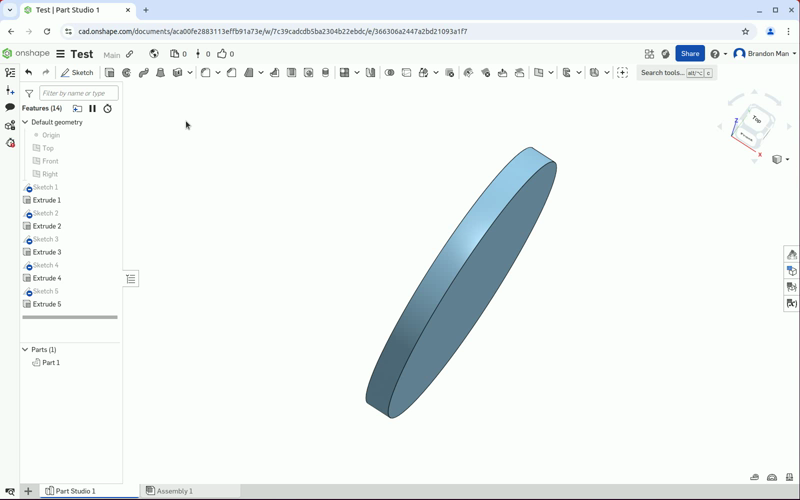
key(up, 2)
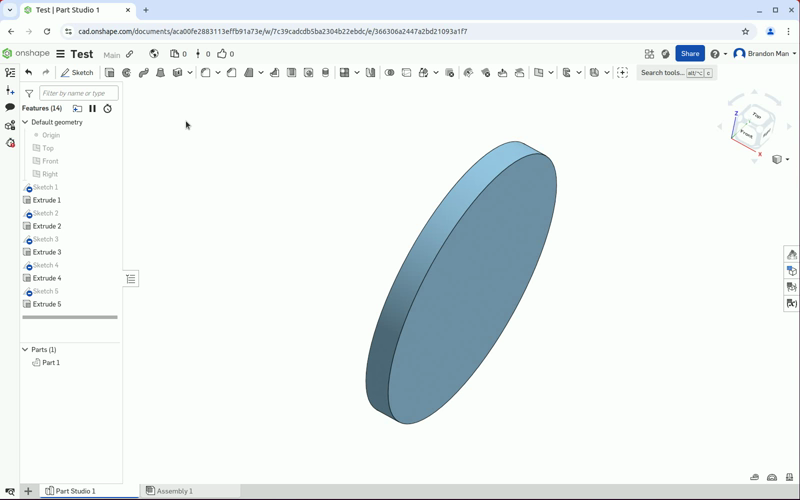
key(left, 2)
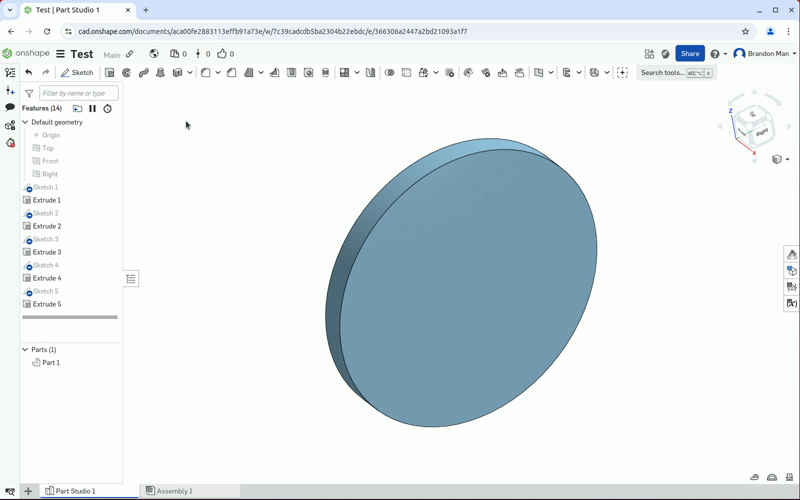
mouse_move(73, 189)
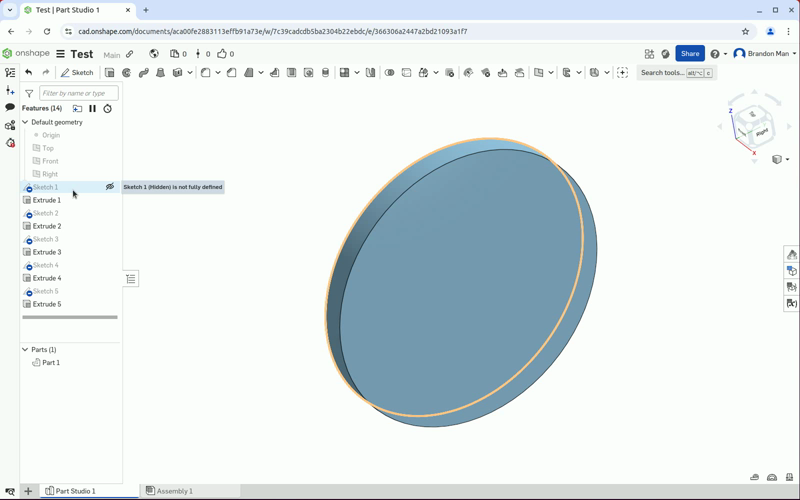
click(73, 189)